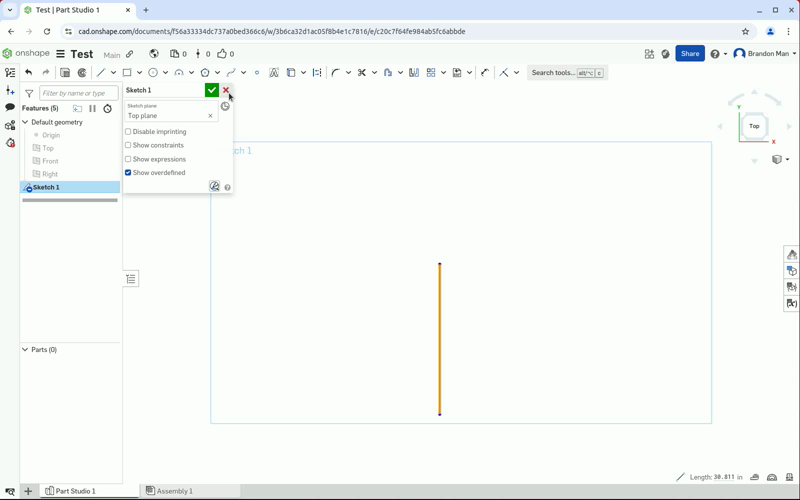
key(shift+h)
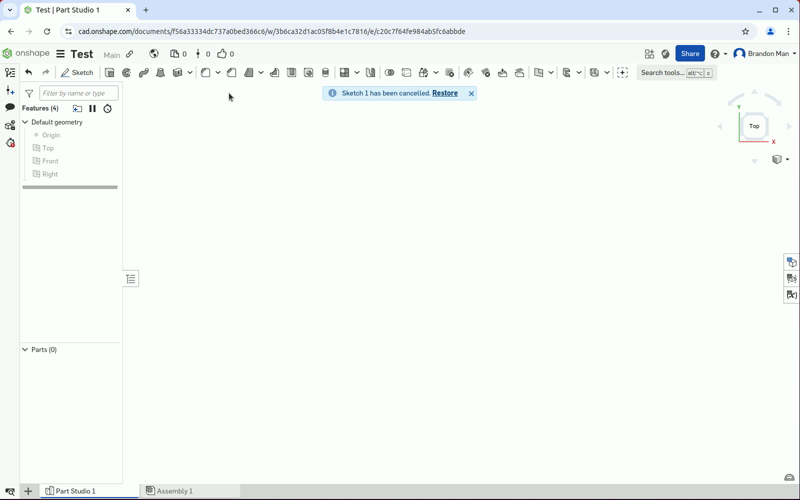
mouse_move(73, 352)
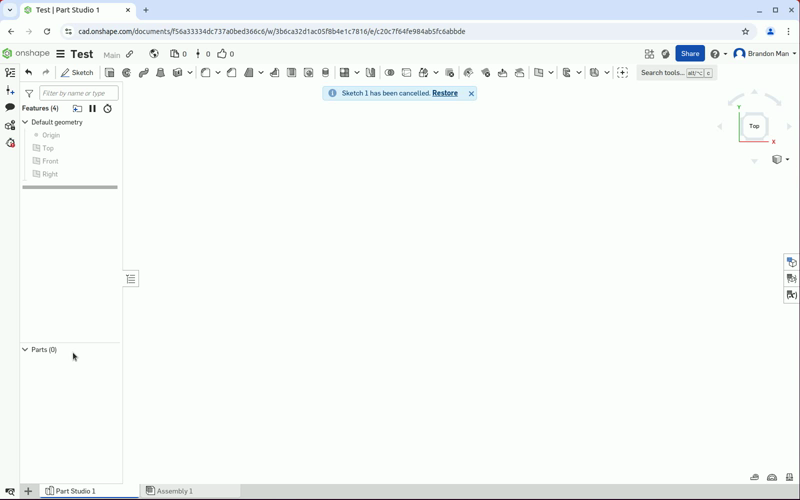
key(y)
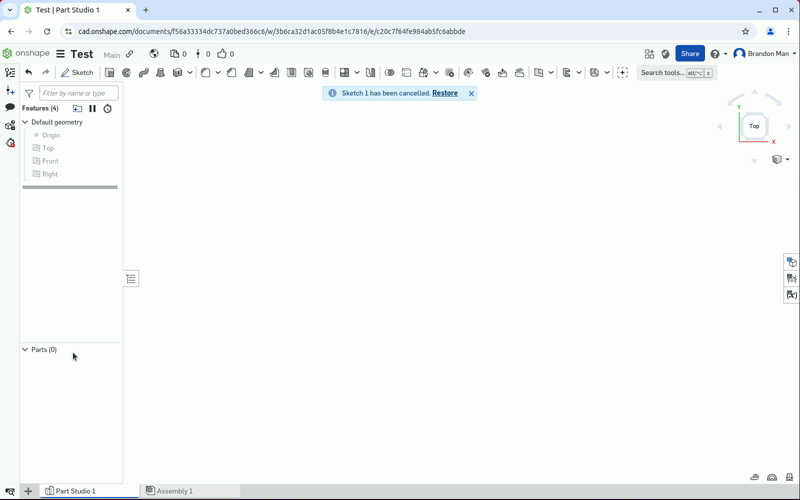
key(shift+p)
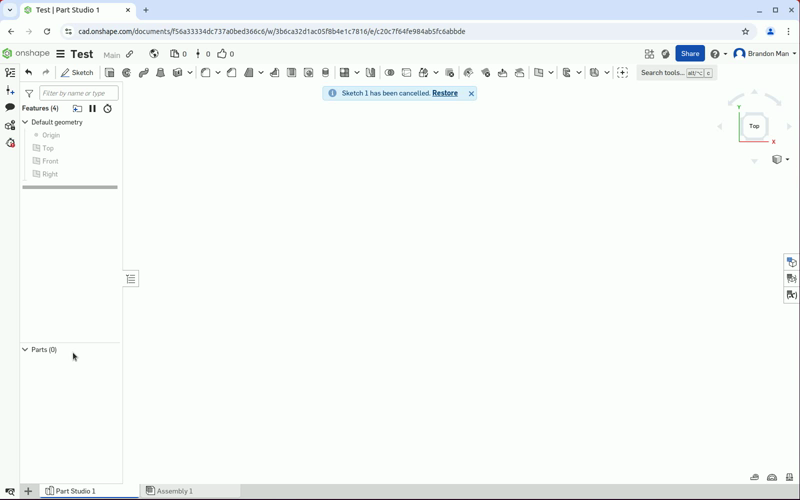
key(space)
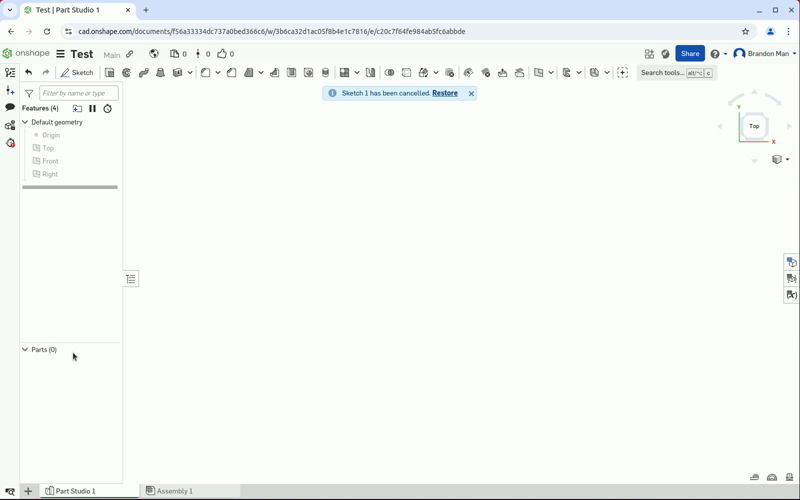
key_down(shift)
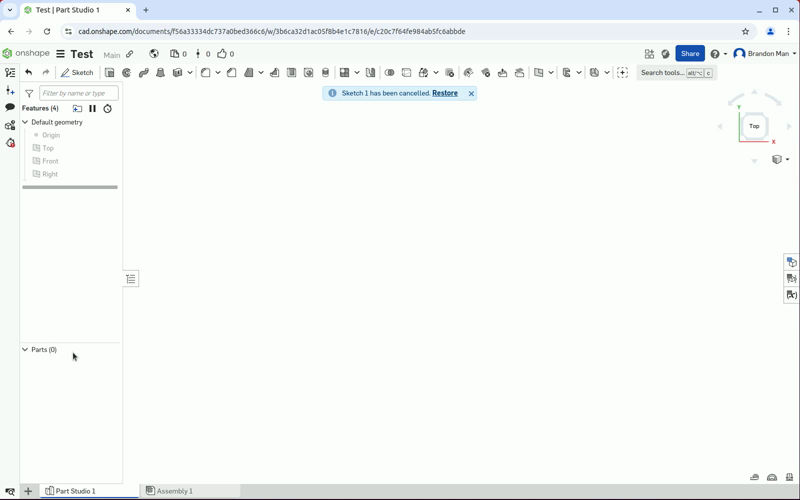
key(up)
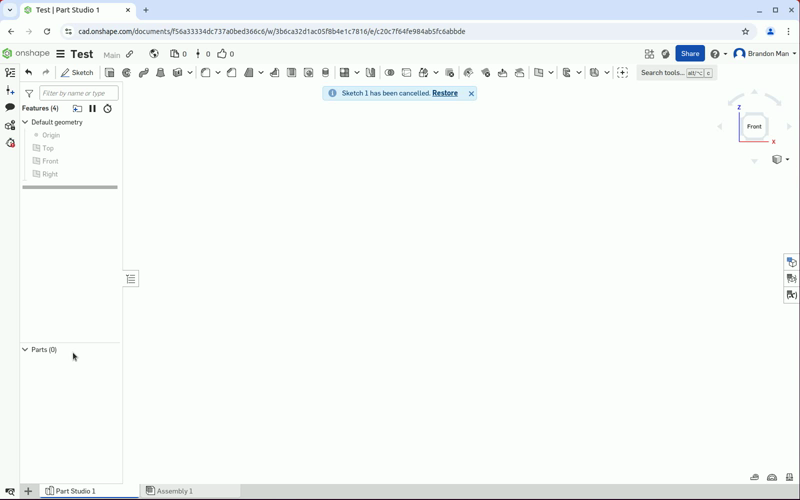
key_up(shift)
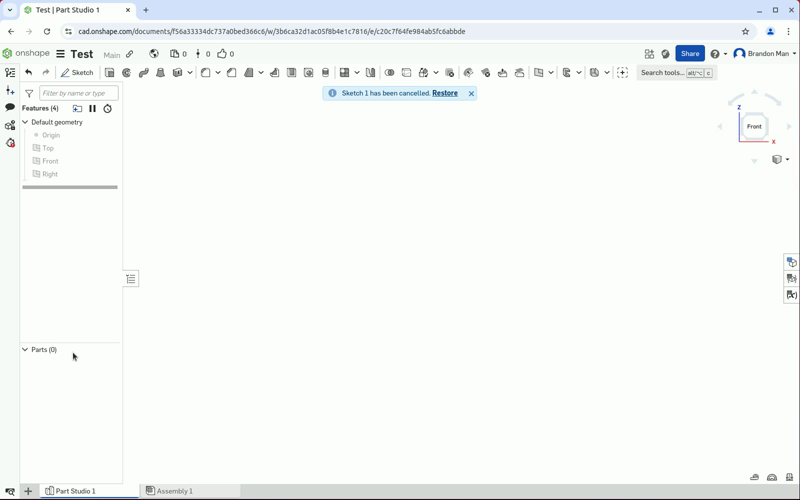
mouse_move(73, 352)
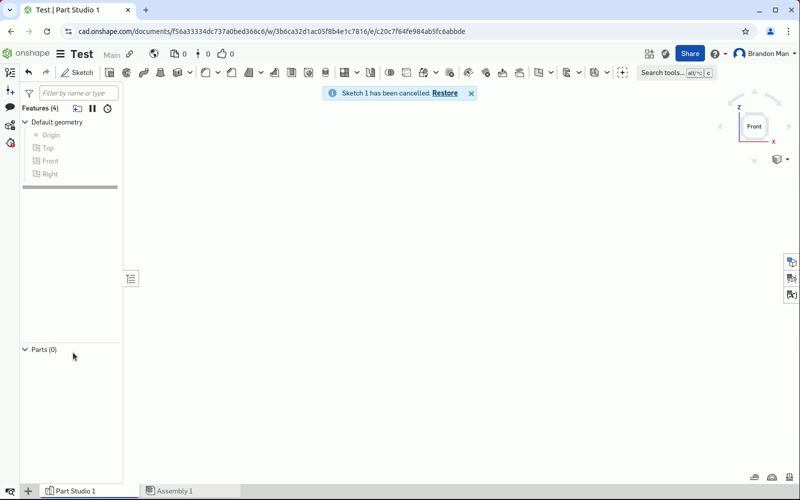
key(shift+y)
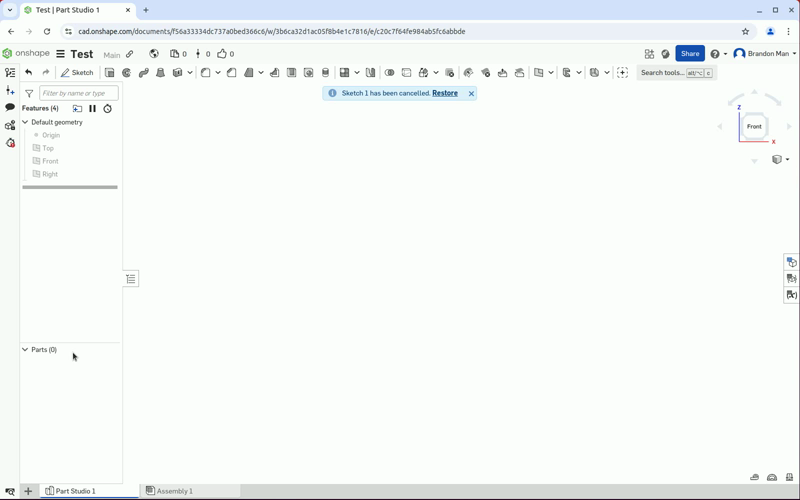
key(shift+s)
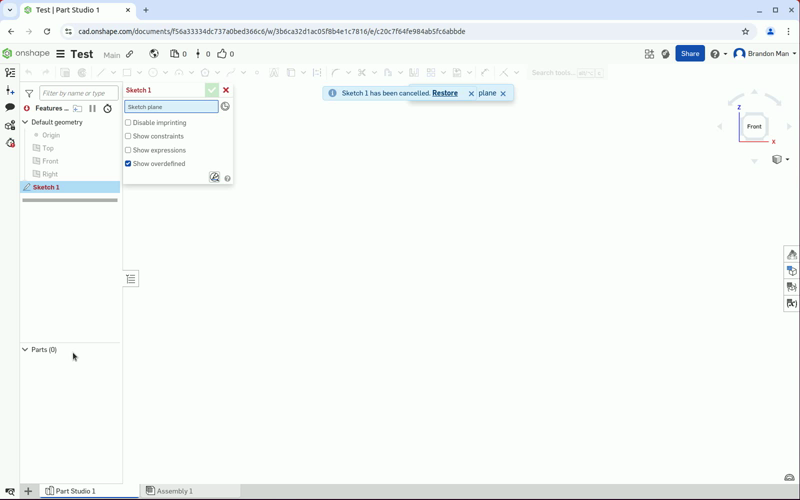
mouse_move(73, 163)
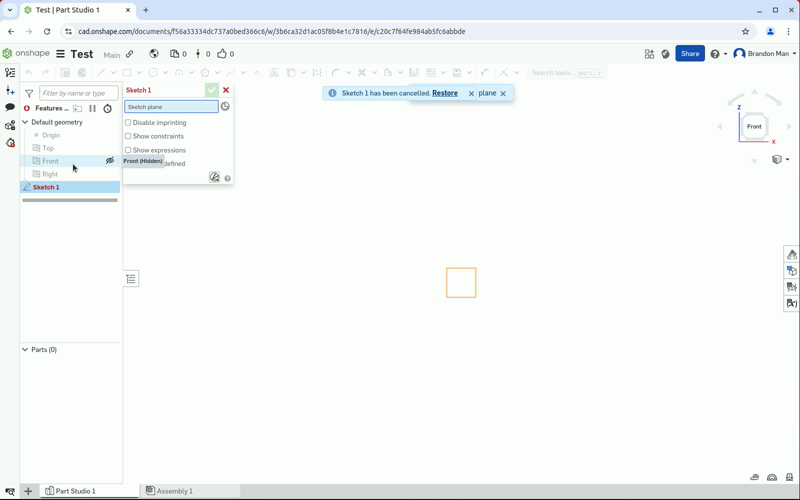
click(73, 163)
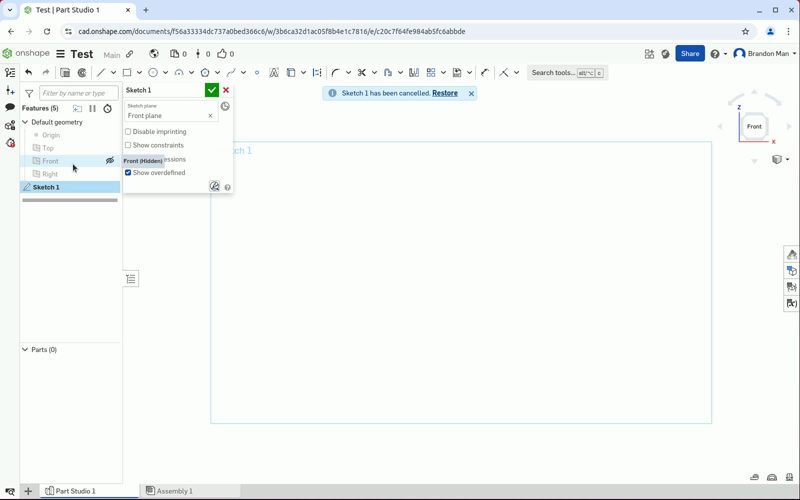
mouse_move(73, 352)
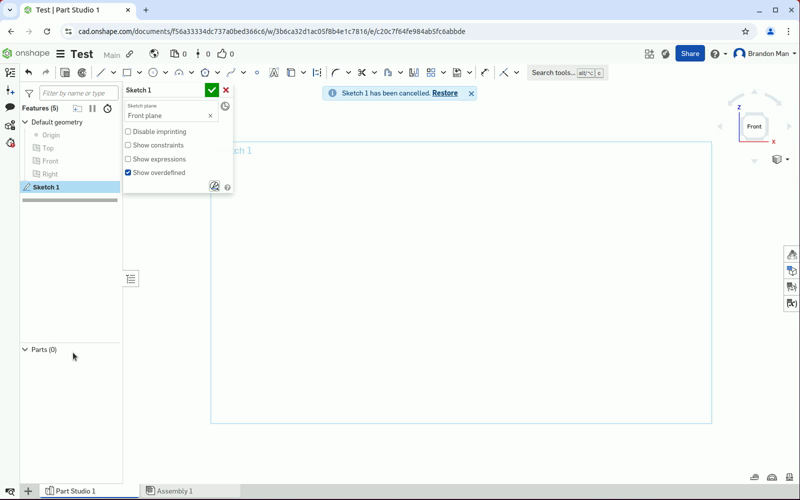
key(y)
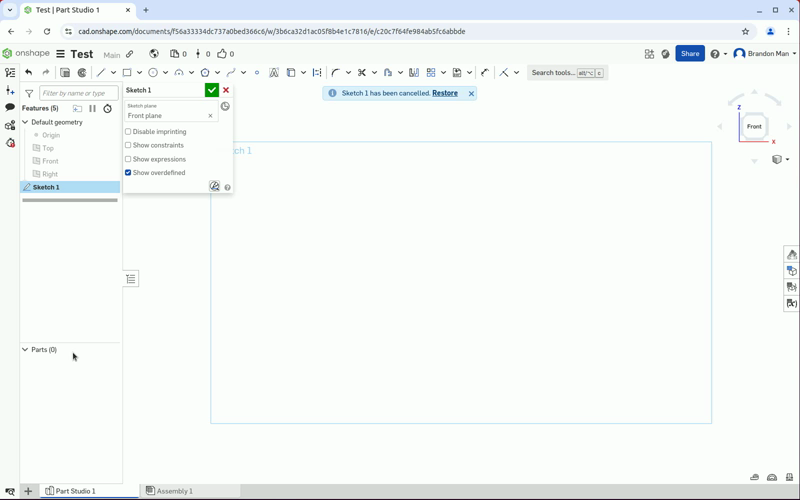
key(l)
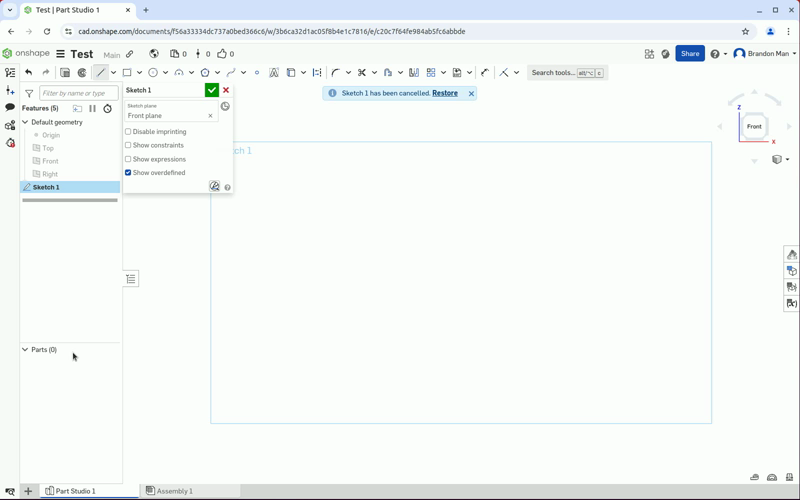
key_down(shift)
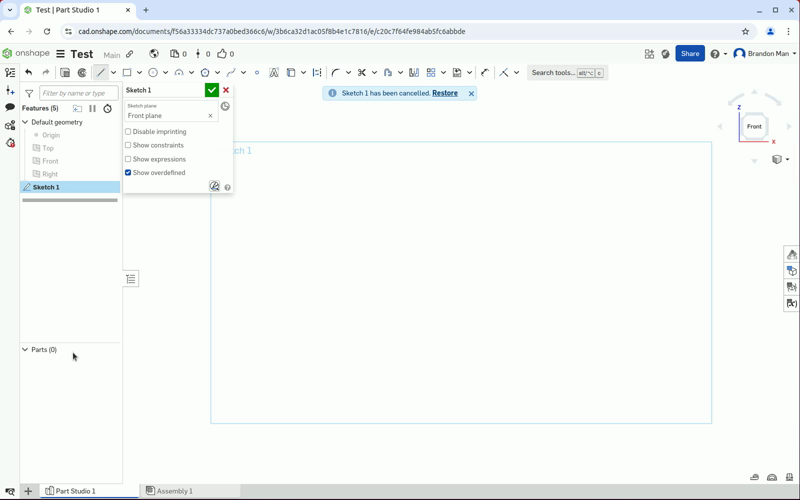
mouse_move(348, 339)
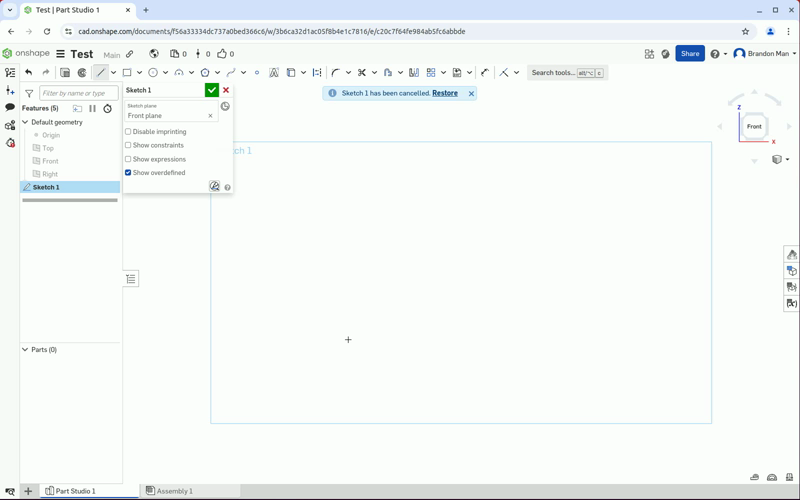
click(348, 339)
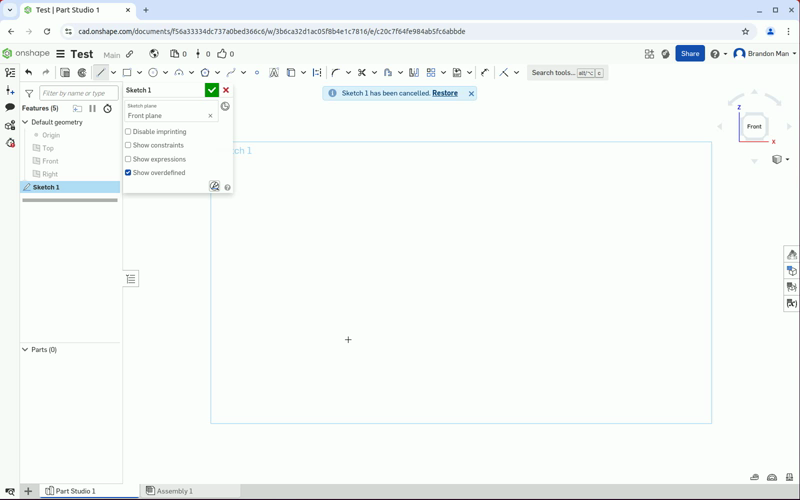
key_up(shift)
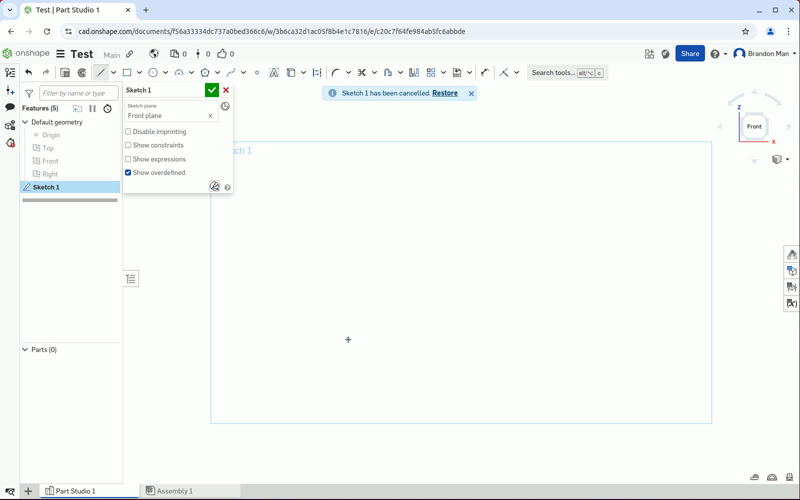
key_down(shift)
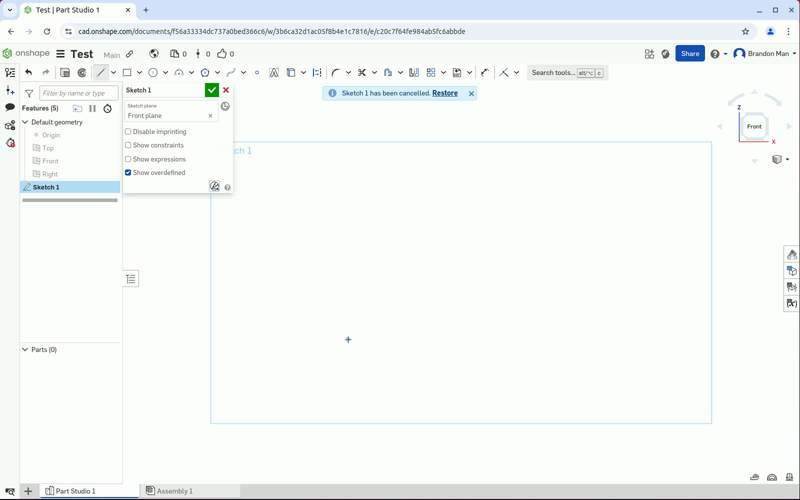
mouse_move(572, 339)
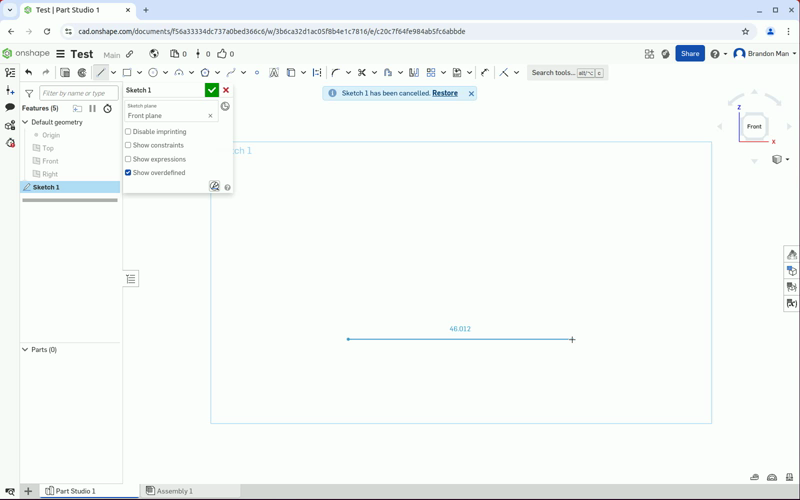
click(572, 339)
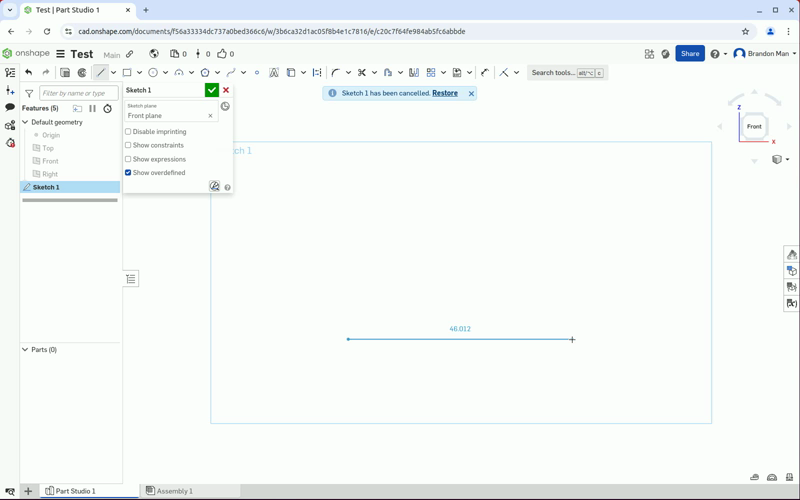
key_up(shift)
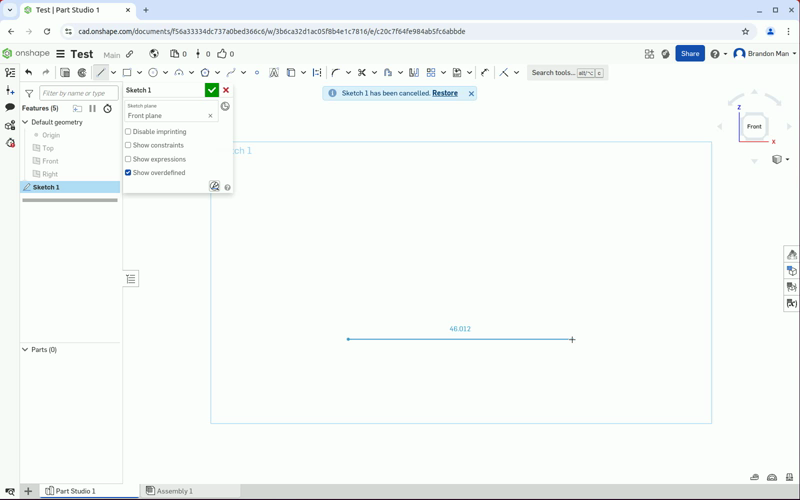
key_down(shift)
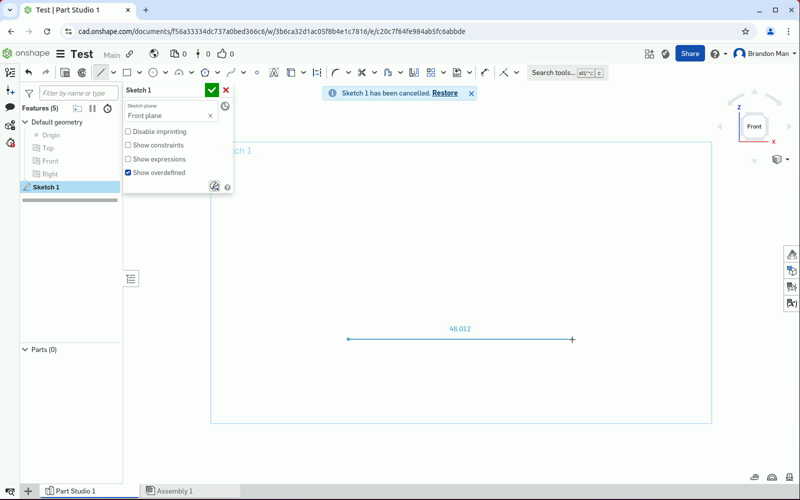
mouse_move(572, 226)
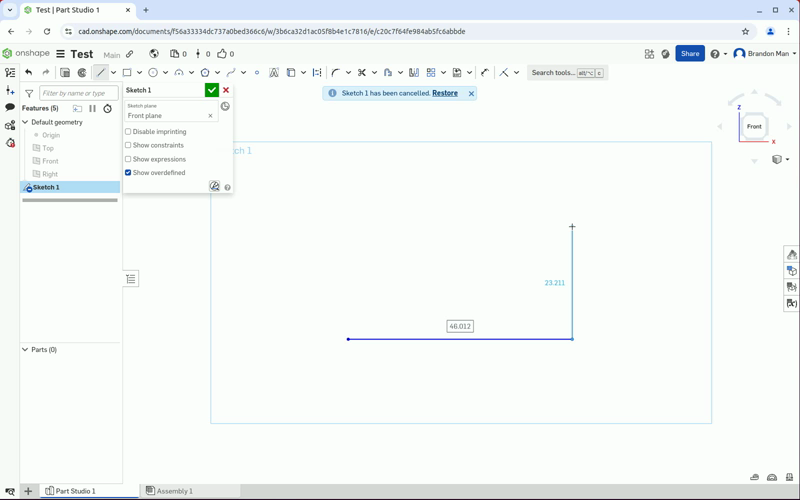
click(572, 226)
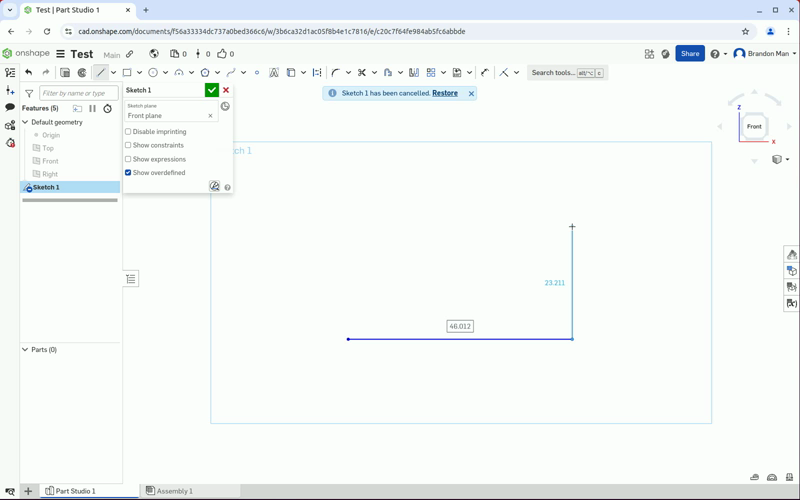
key_up(shift)
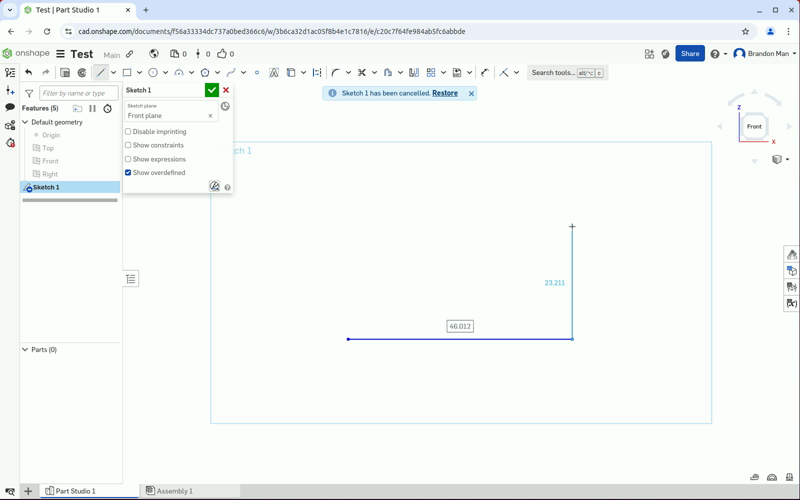
key_down(shift)
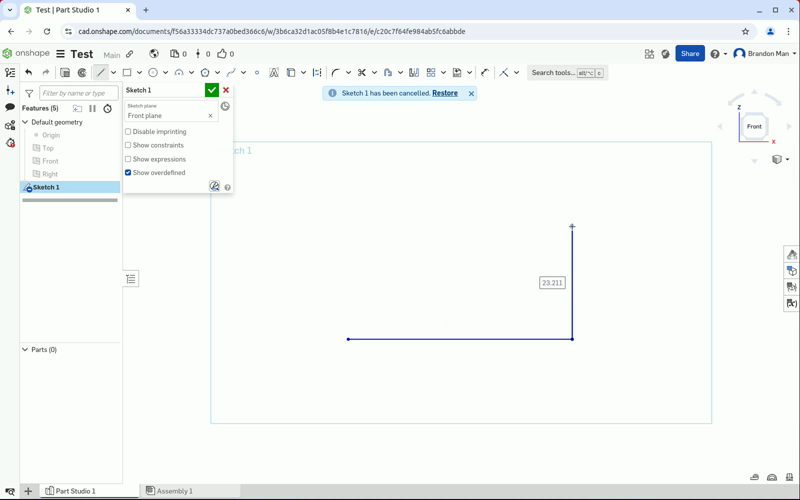
mouse_move(348, 226)
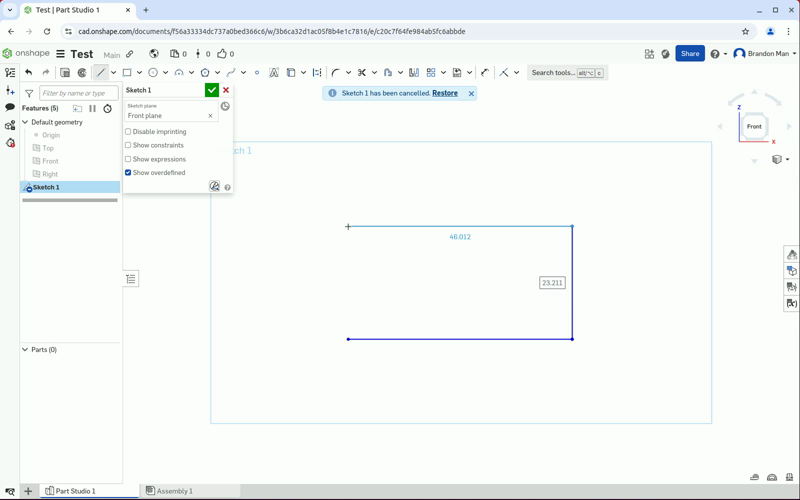
click(348, 226)
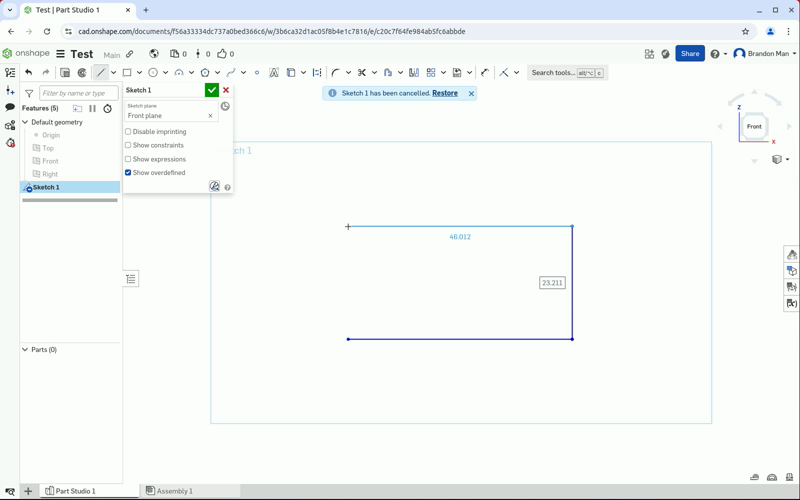
key_up(shift)
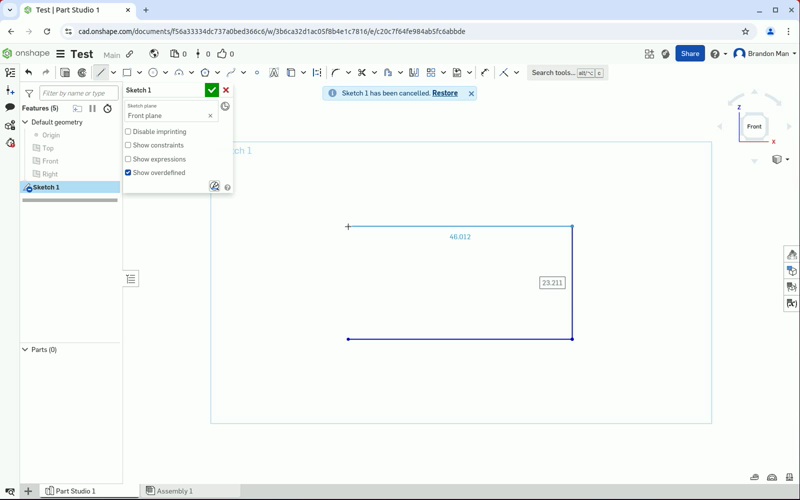
key_down(shift)
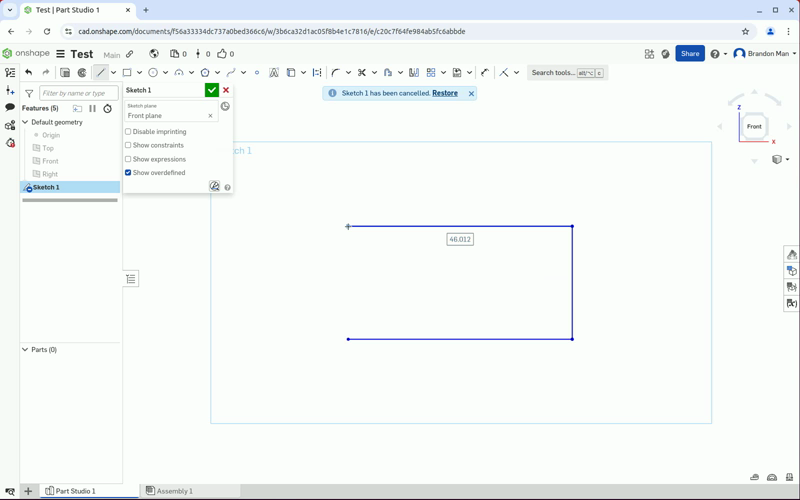
mouse_move(348, 339)
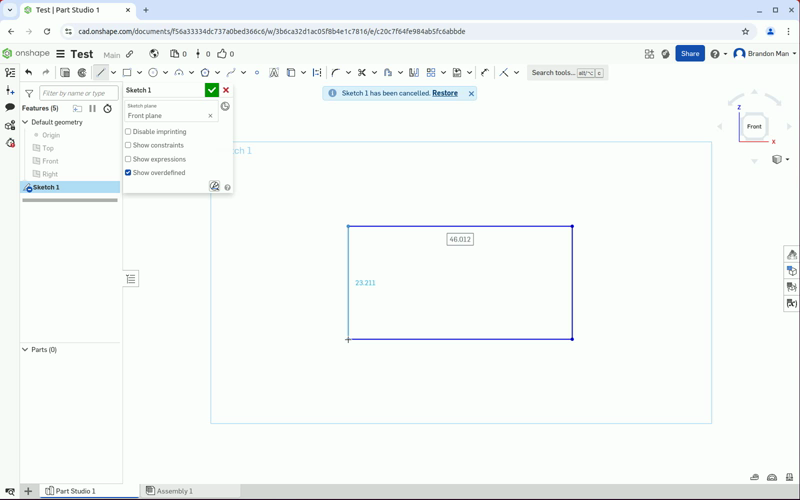
key_up(shift)
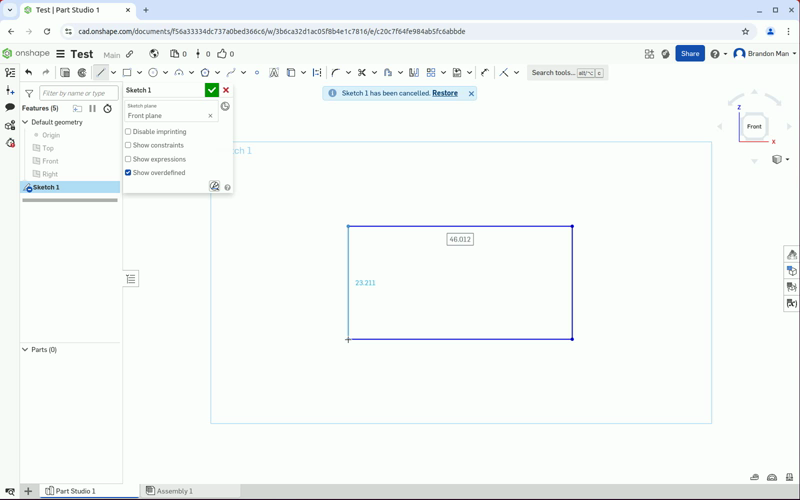
click(348, 339)
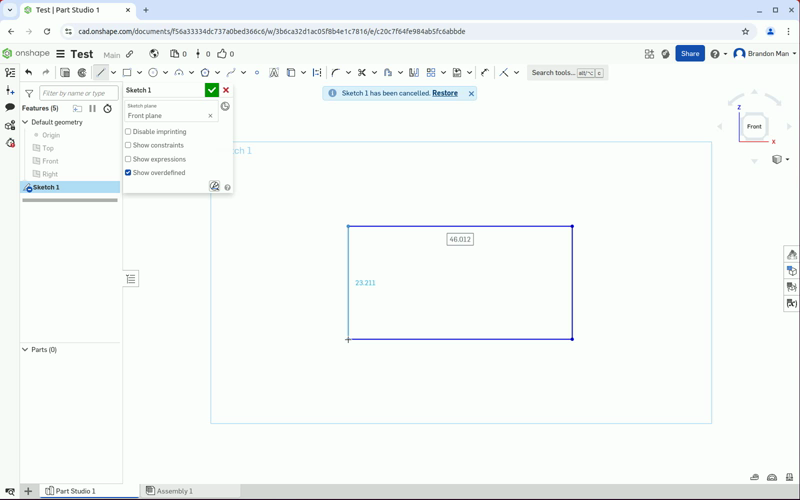
key(esc)
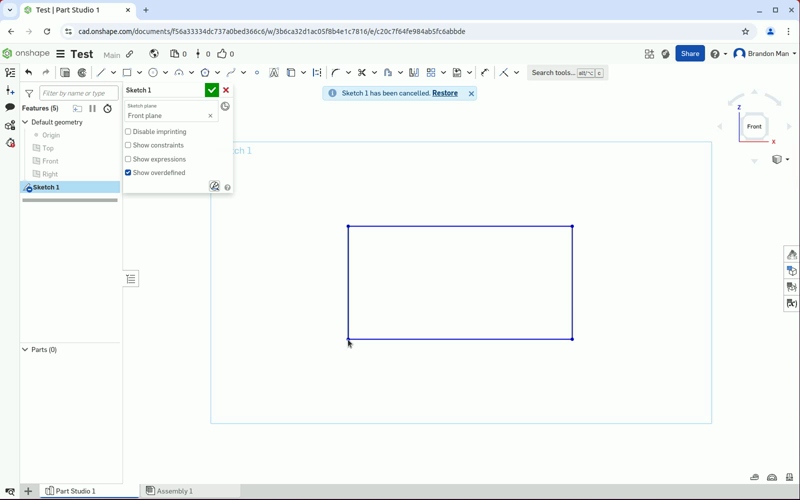
mouse_move(391, 270)
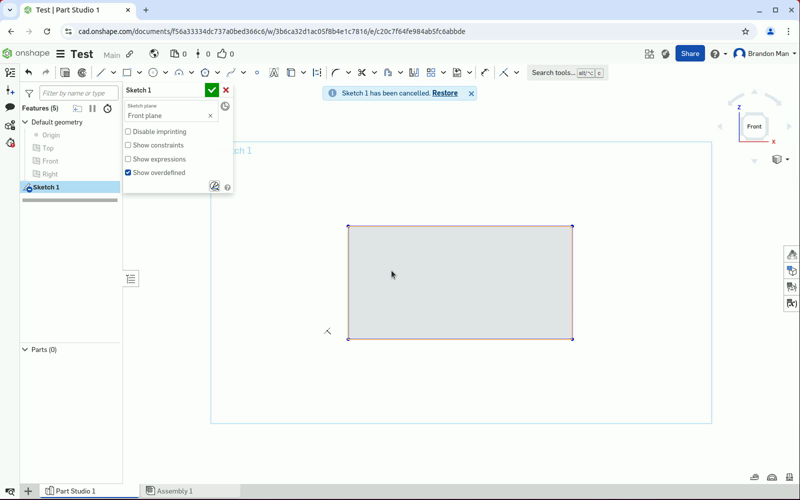
click(391, 270)
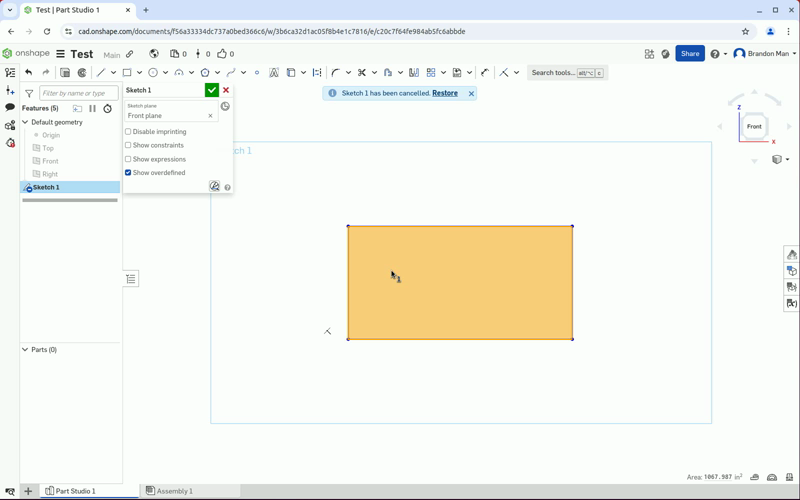
mouse_move(73, 352)
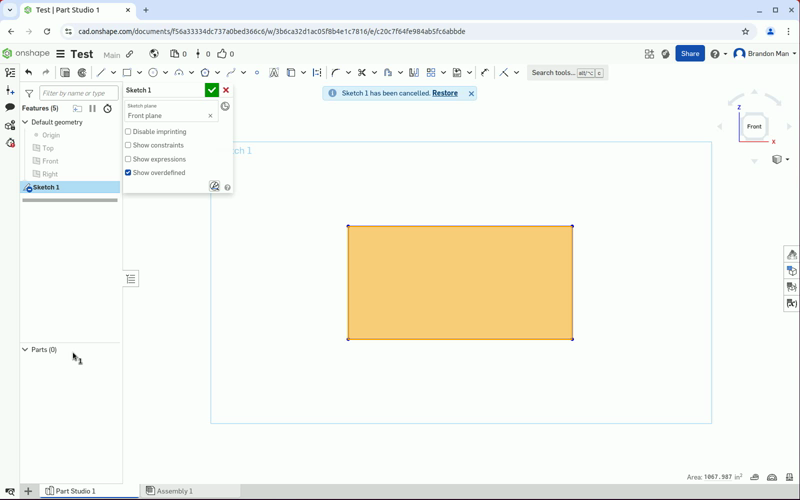
key(shift+y)
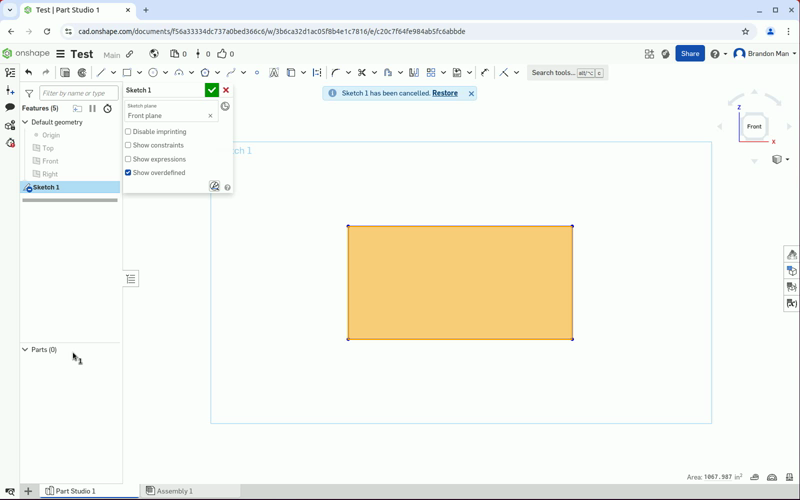
key(shift+e)
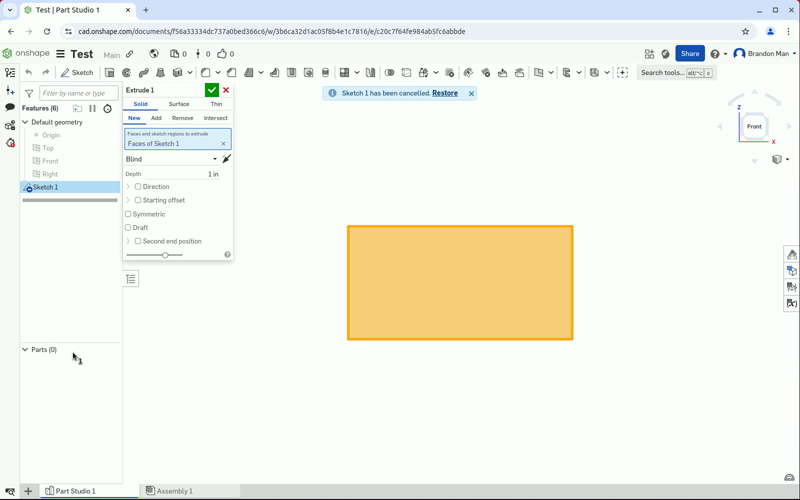
mouse_move(143, 106)
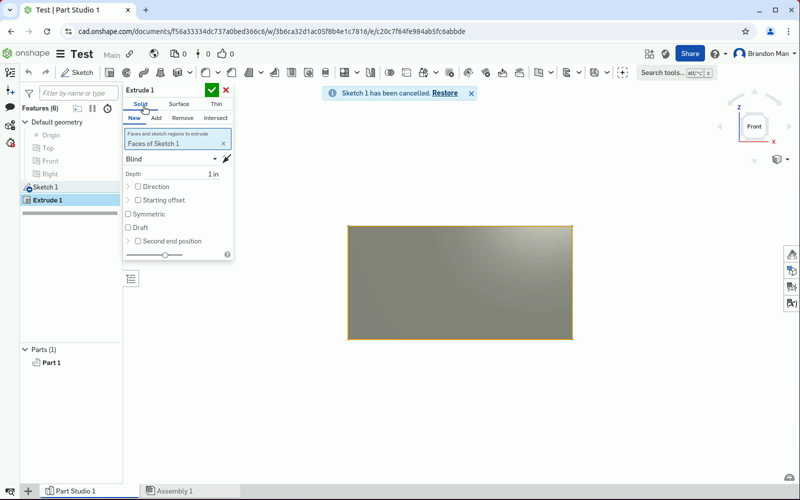
click(143, 106)
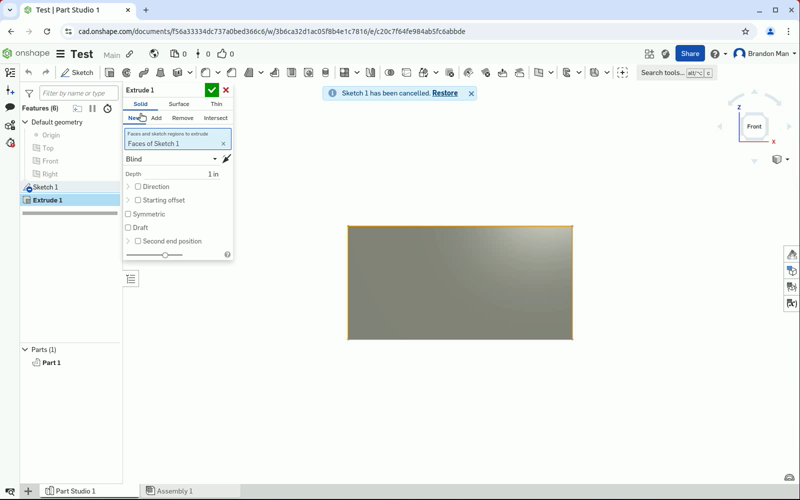
mouse_move(137, 120)
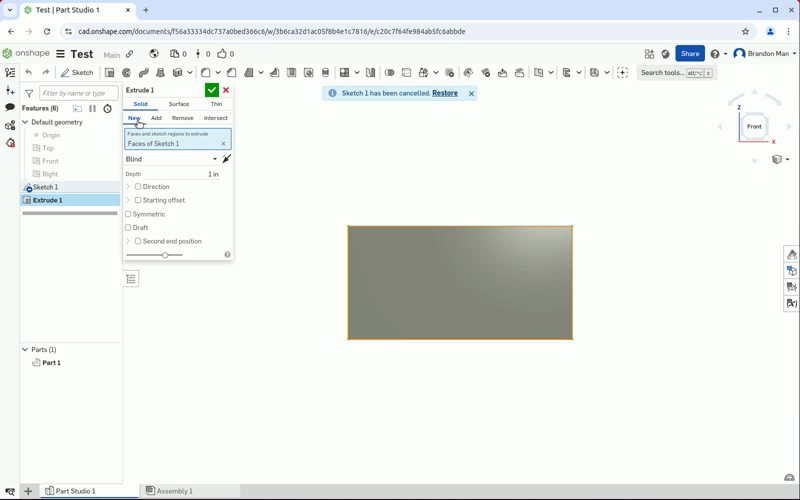
click(137, 120)
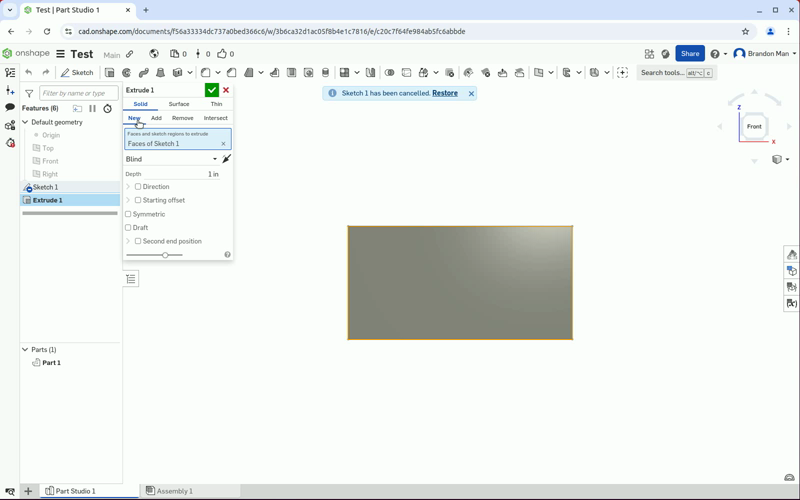
key(tab, 4)
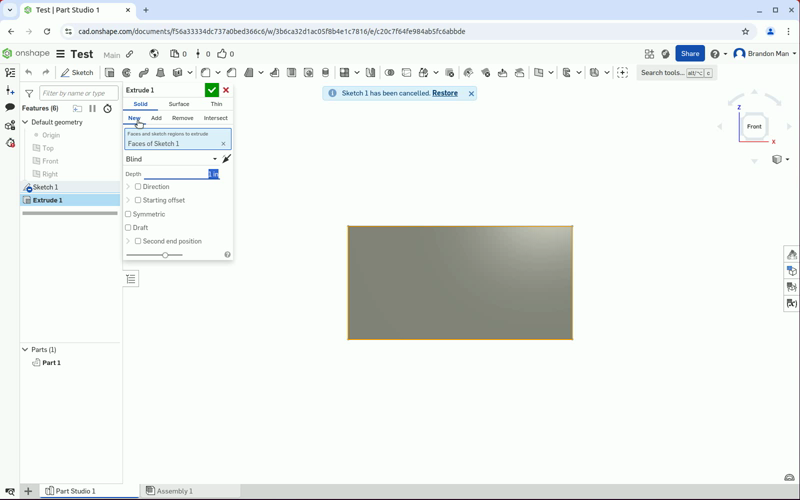
text(11.554)
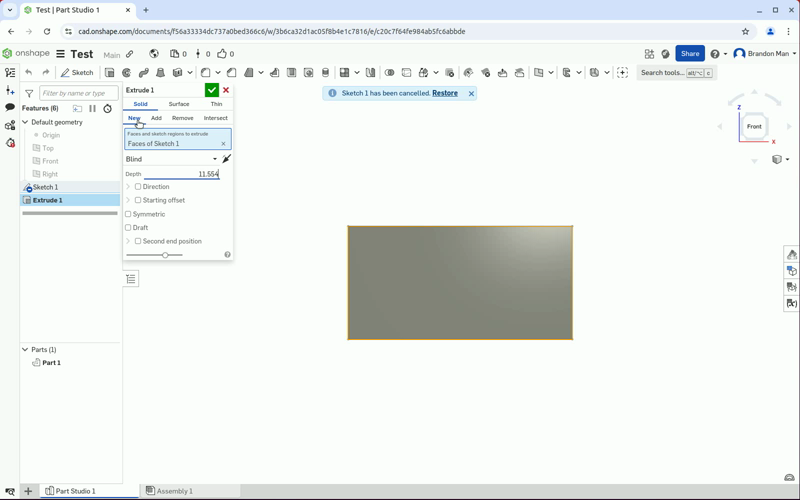
key(enter)
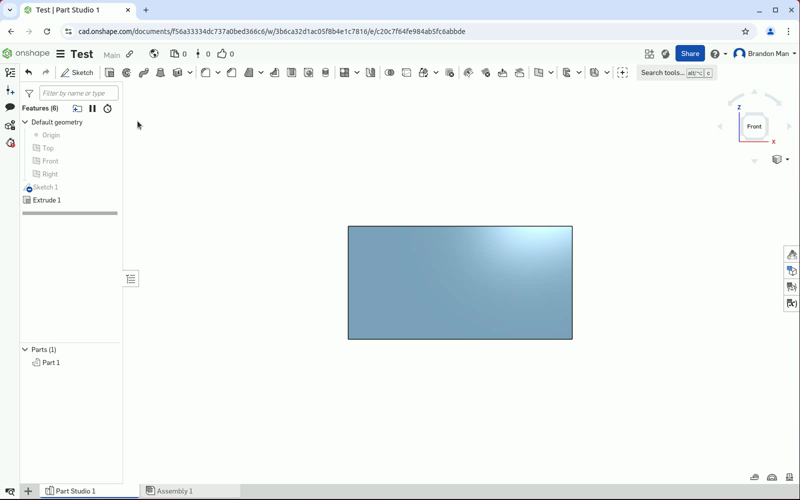
key(shift+h)
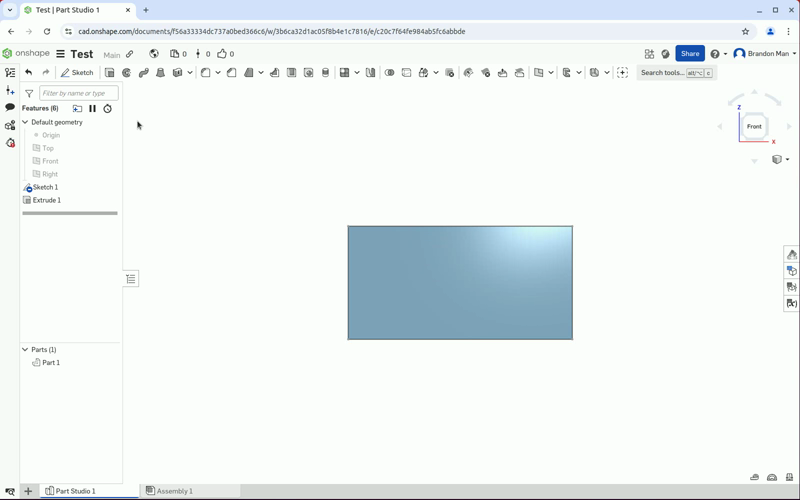
key(shift+h)
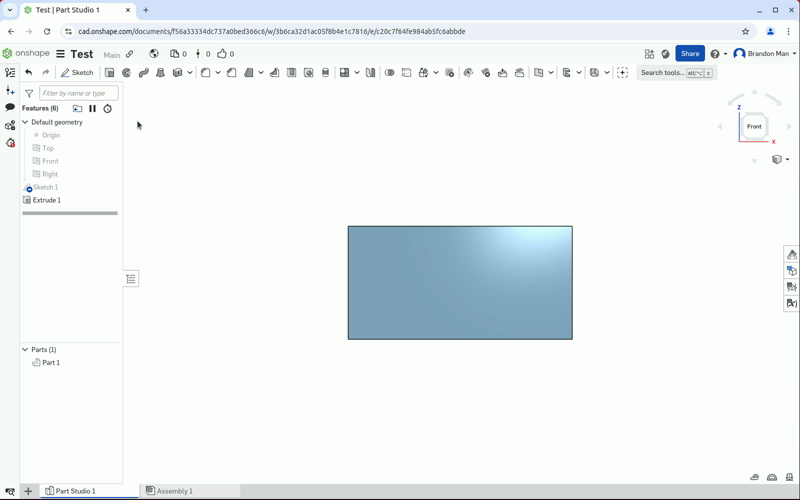
mouse_move(73, 189)
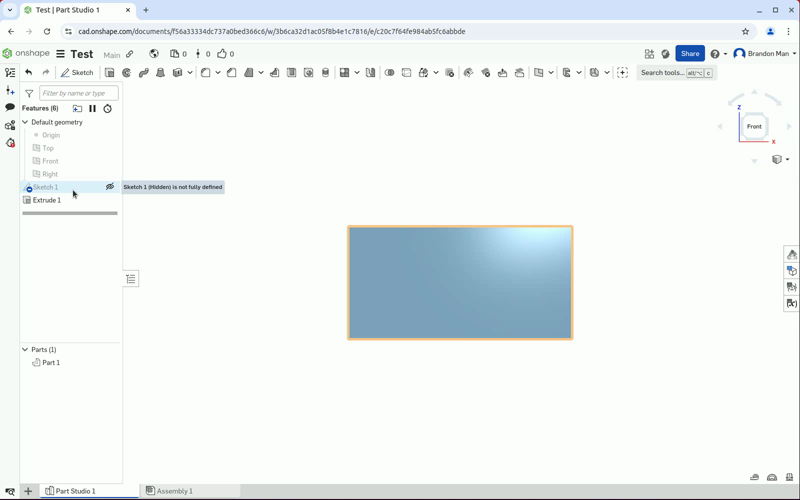
click(73, 189)
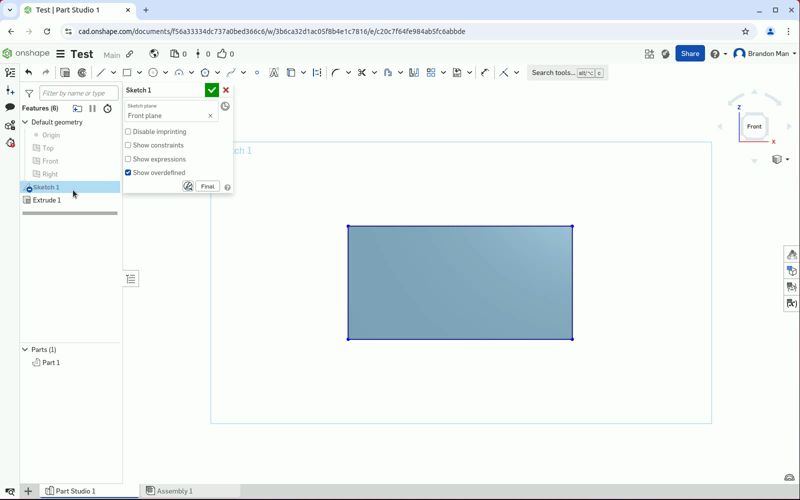
mouse_move(229, 92)
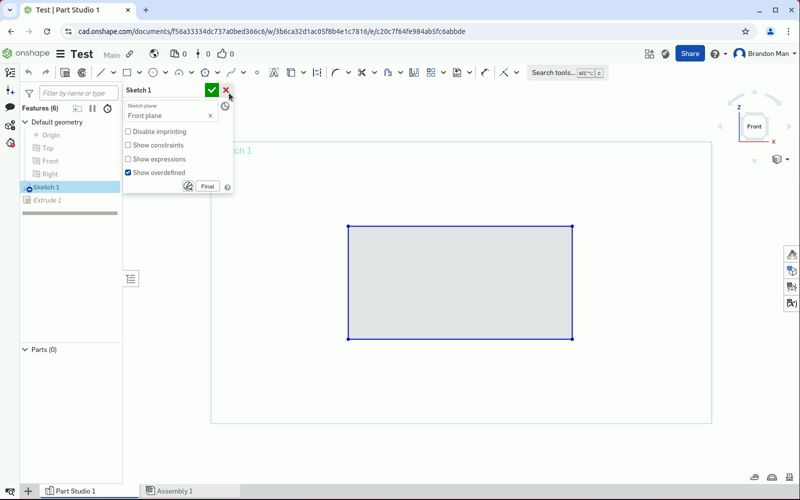
click(229, 92)
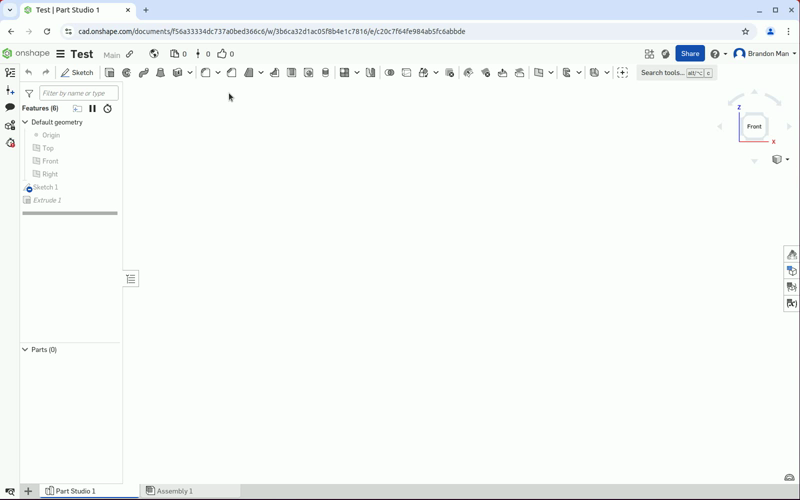
mouse_move(73, 352)
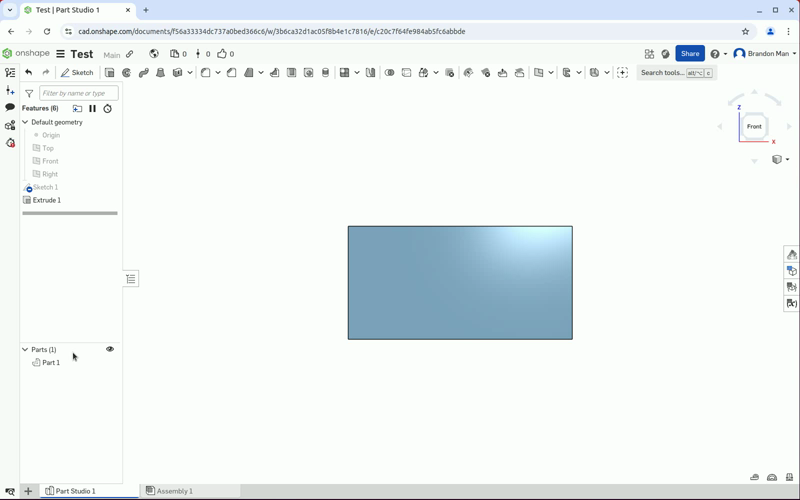
key(y)
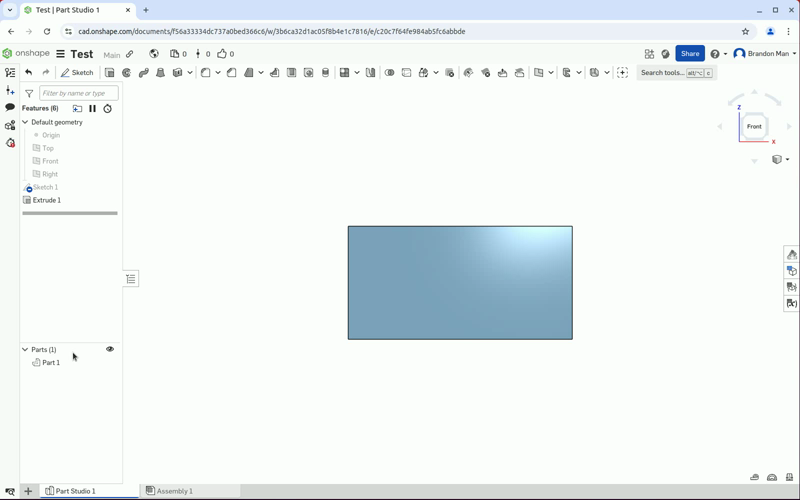
key(shift+p)
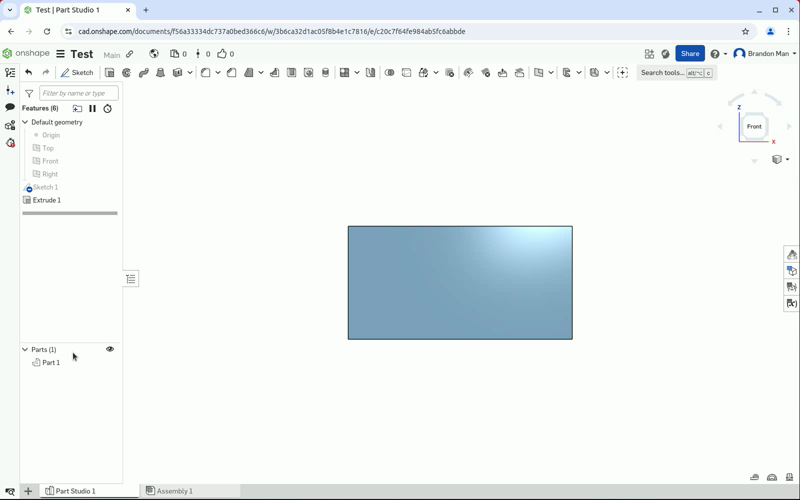
key(space)
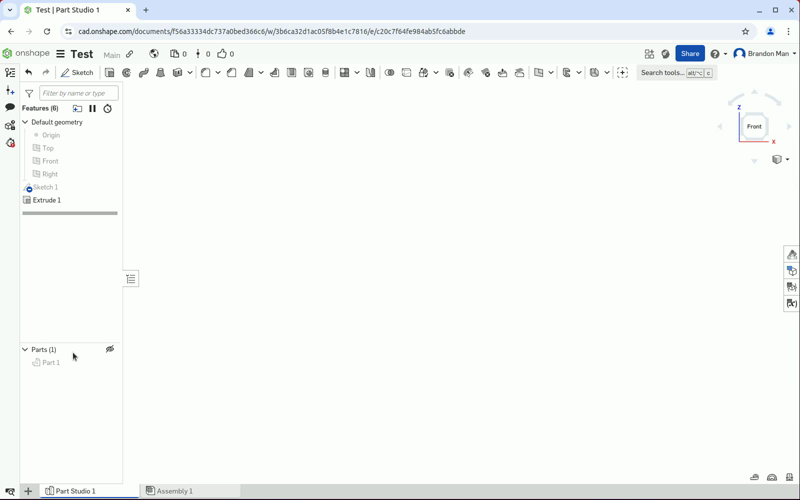
key_down(shift)
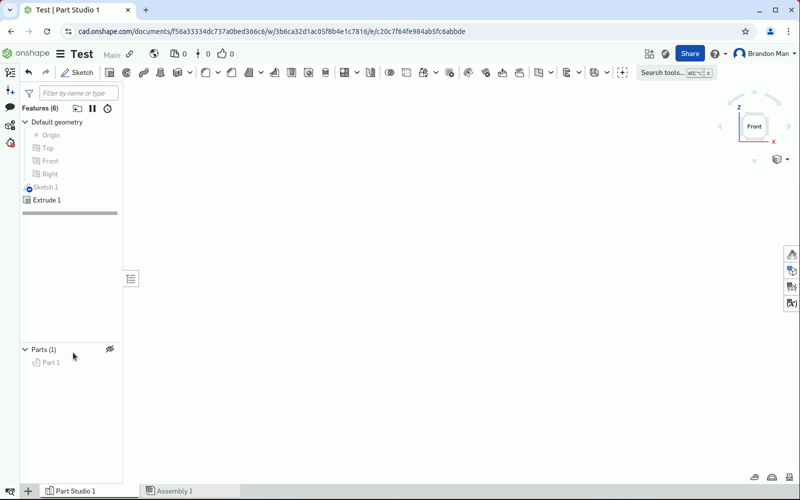
key(left)
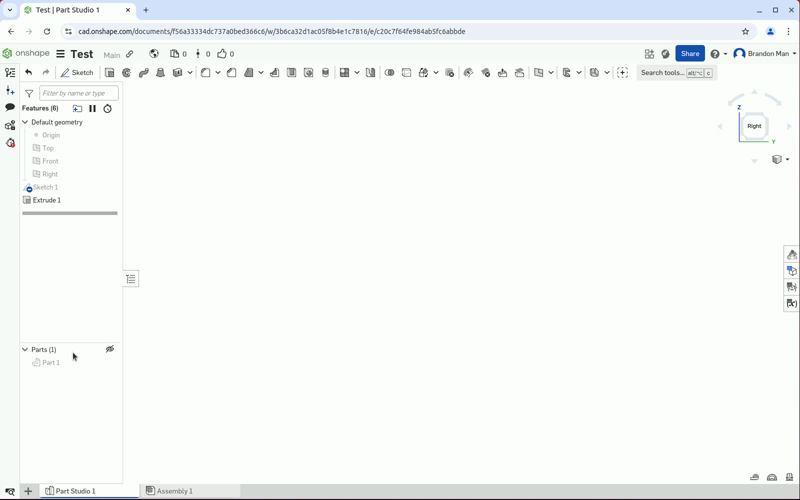
key_up(shift)
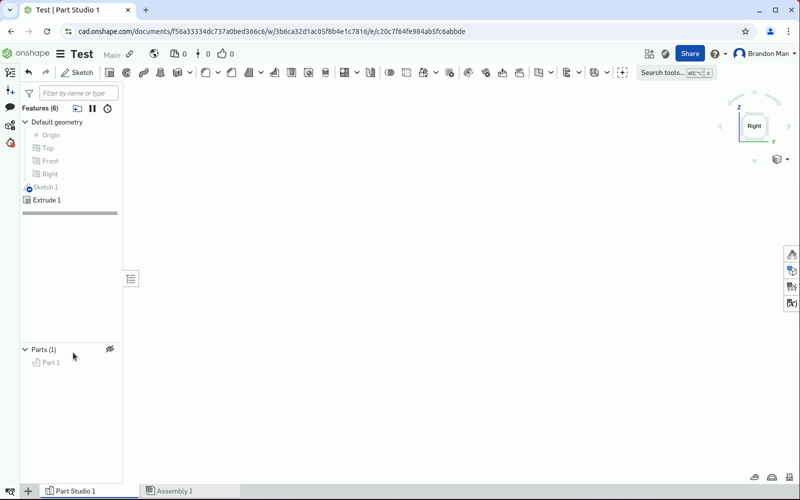
mouse_move(73, 352)
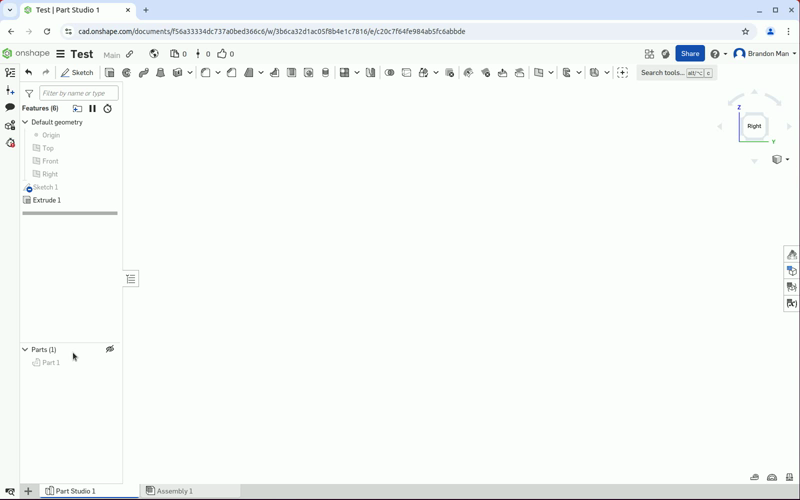
key(shift+y)
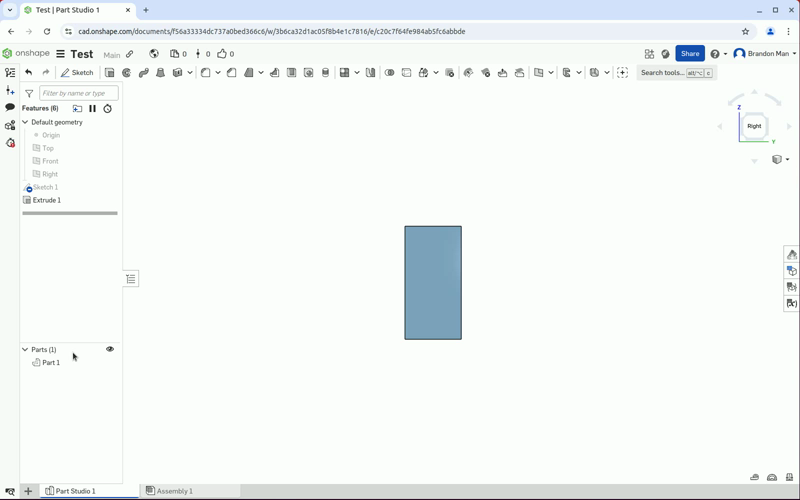
mouse_move(541, 75)
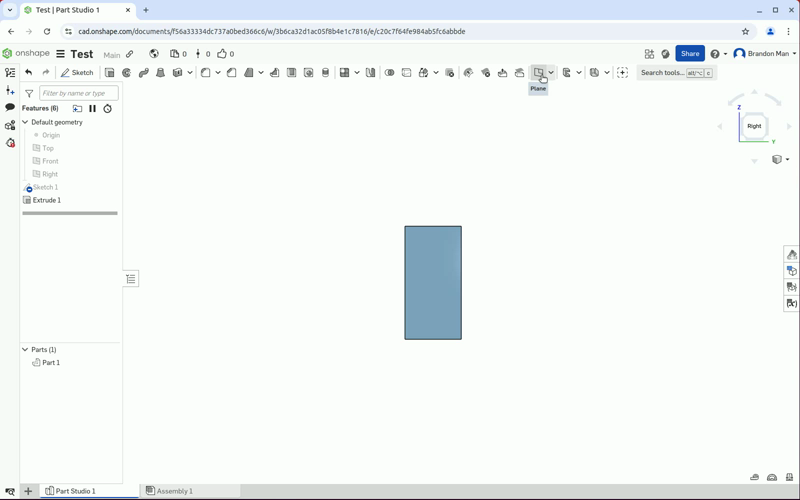
click(541, 75)
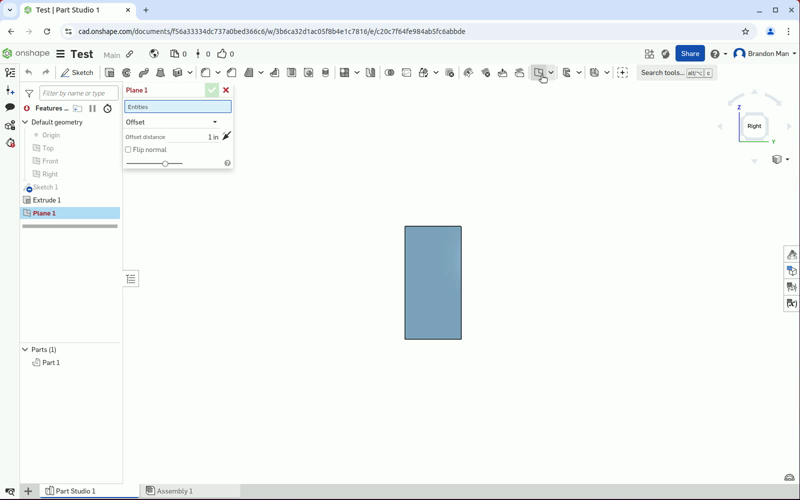
mouse_move(73, 176)
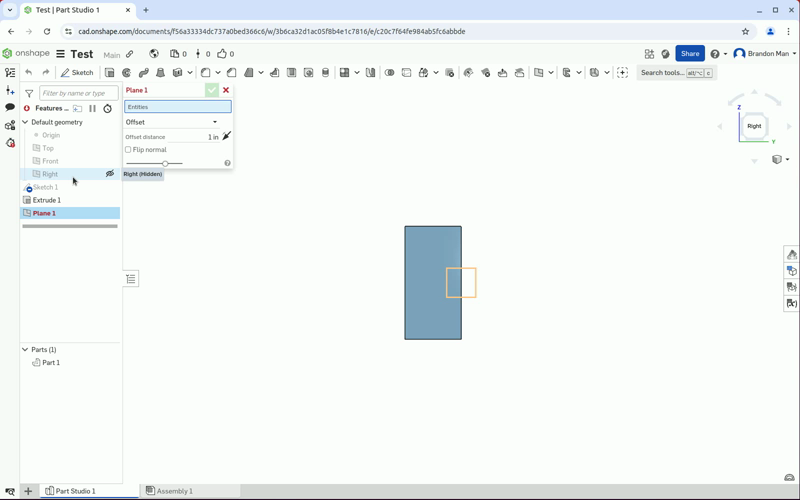
click(73, 176)
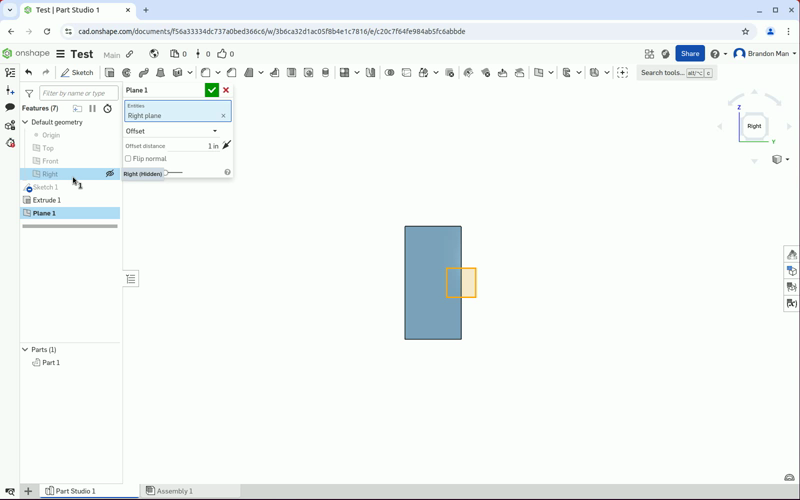
key(tab, 2)
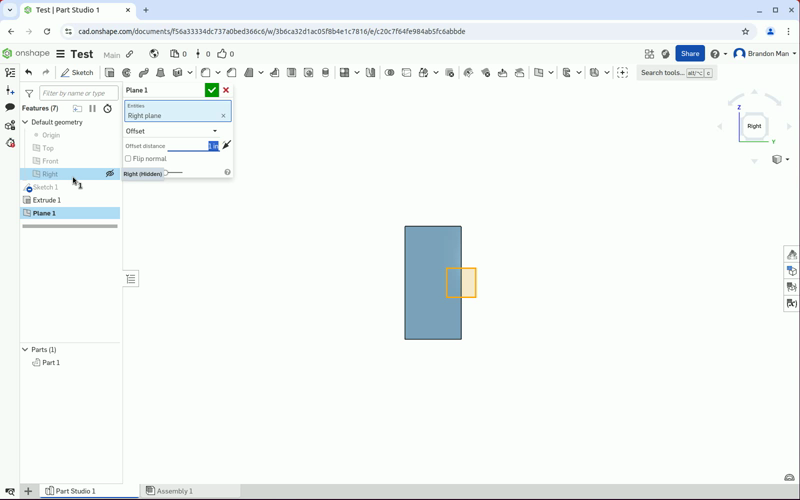
text(23.108)
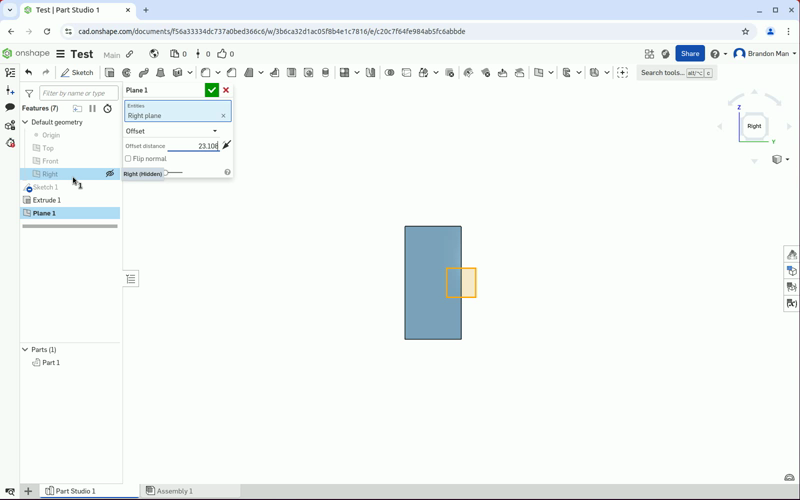
key(enter, 2)
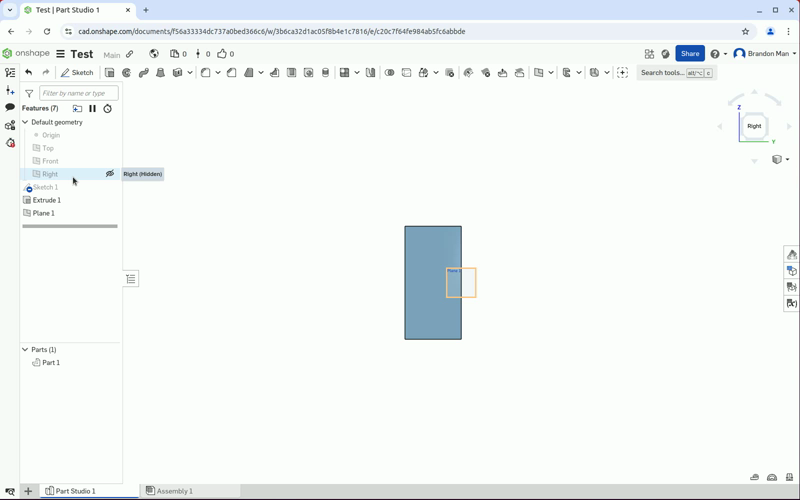
key(shift+s)
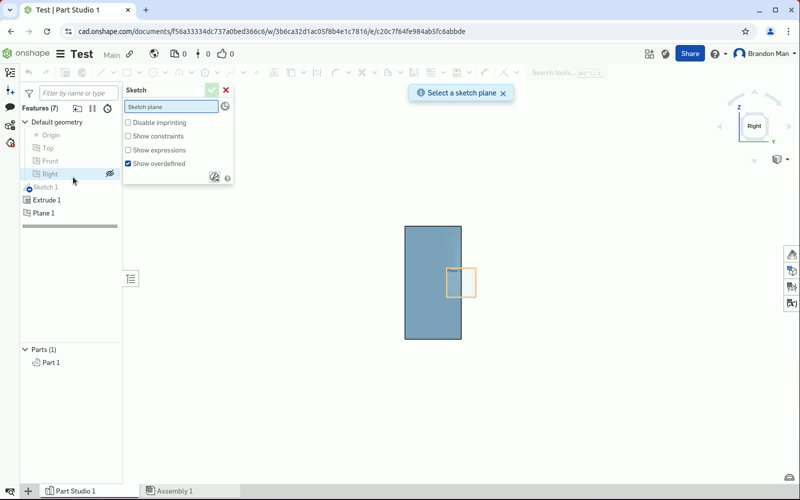
mouse_move(73, 215)
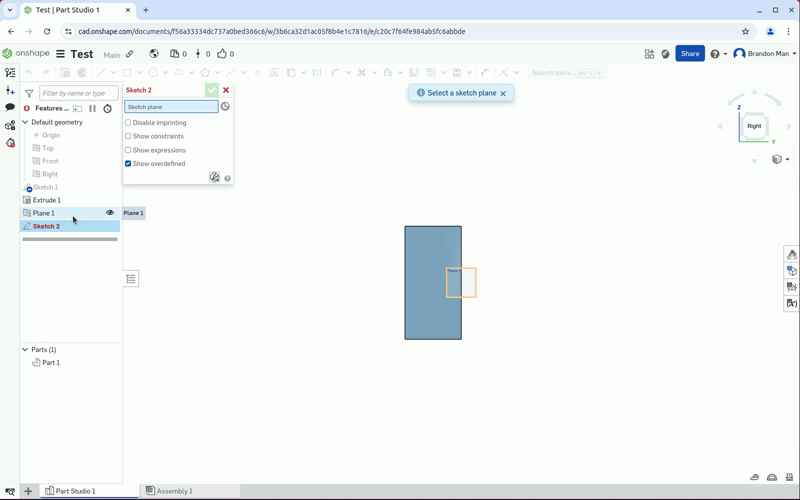
click(73, 215)
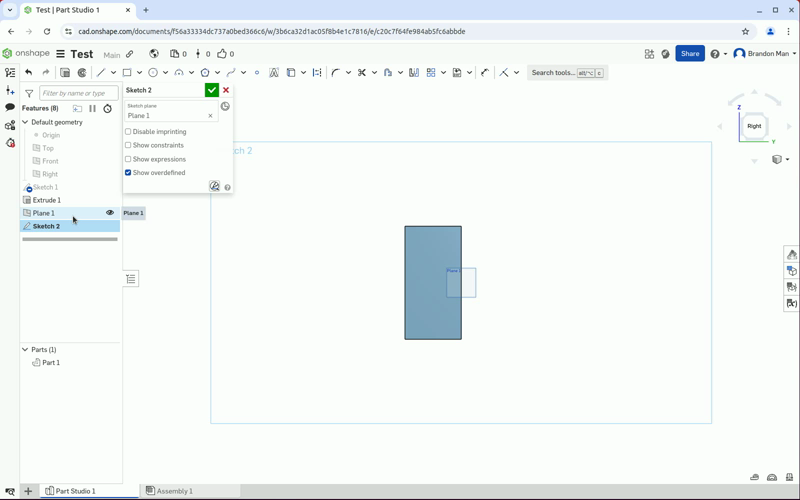
mouse_move(73, 352)
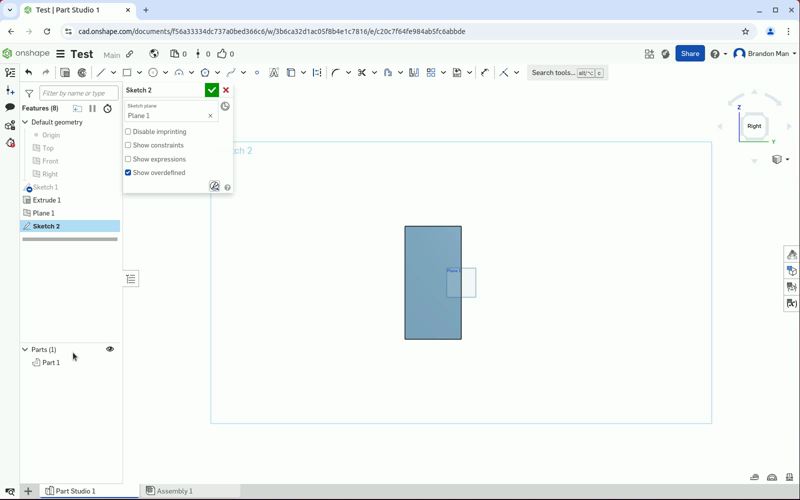
key(y)
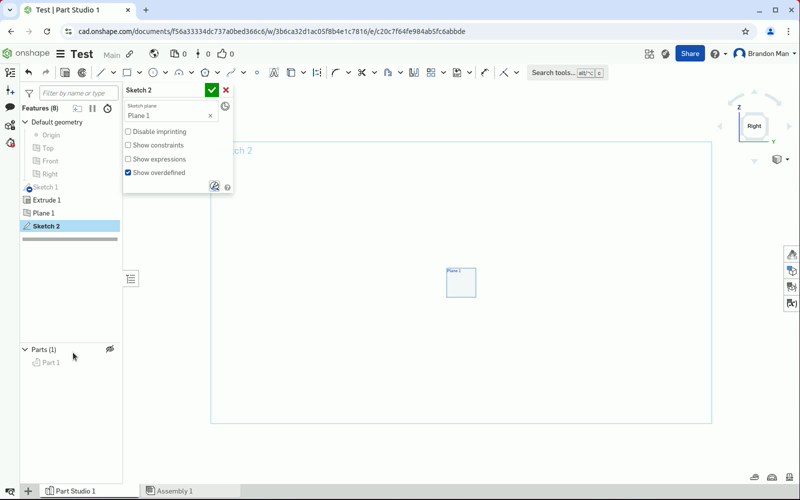
key(l)
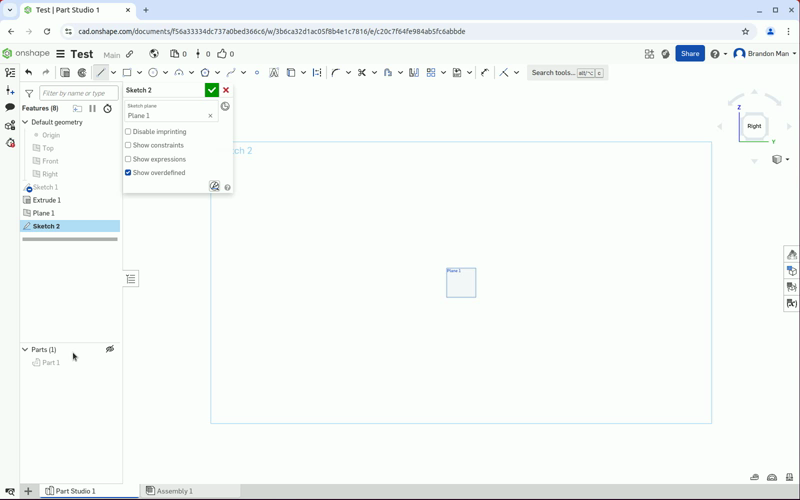
key_down(shift)
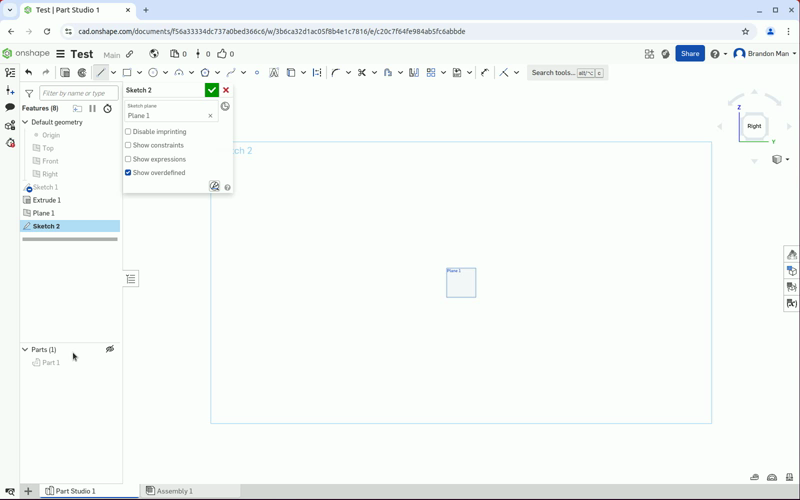
mouse_move(404, 339)
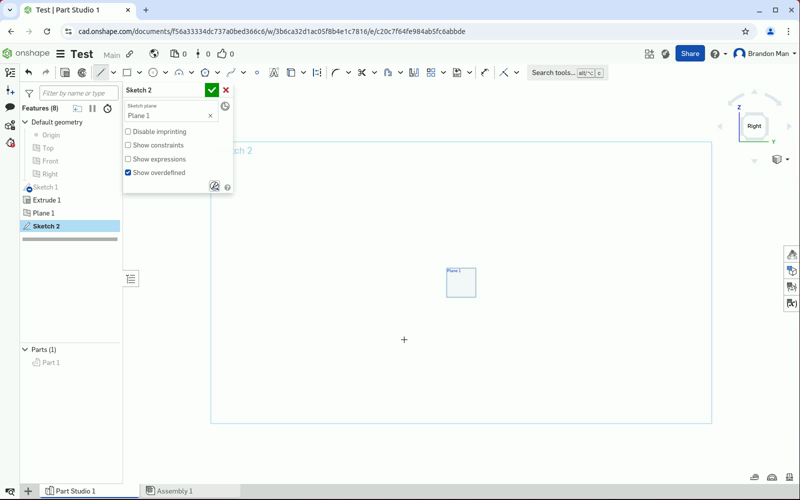
click(404, 339)
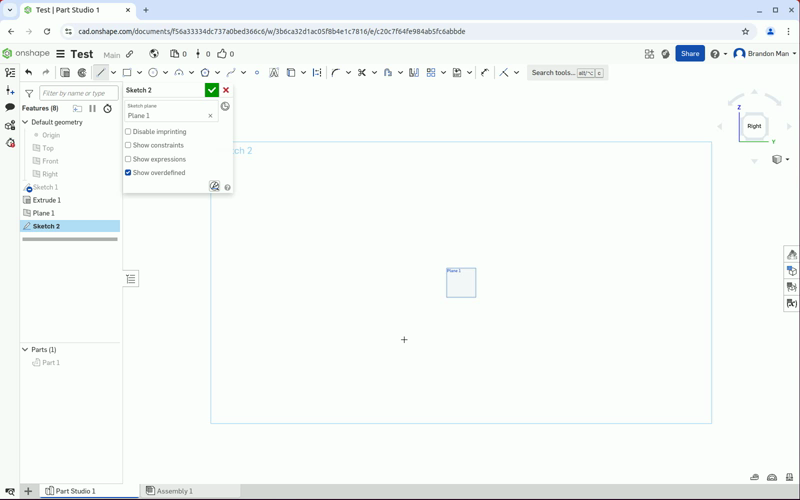
key_up(shift)
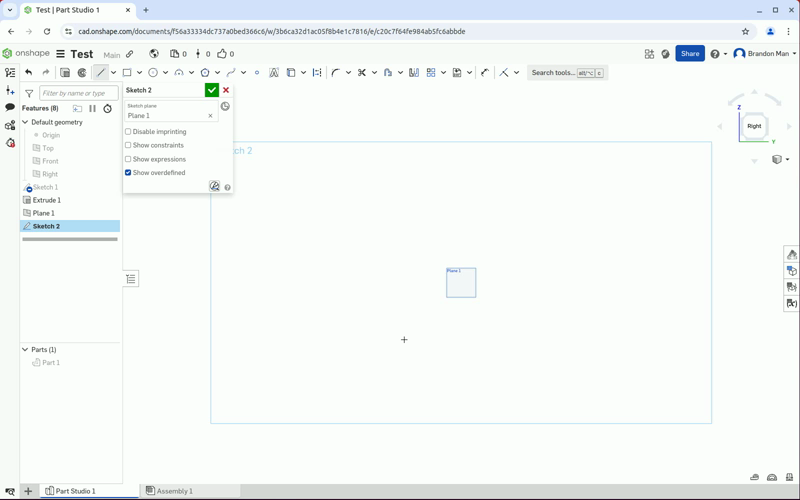
key_down(shift)
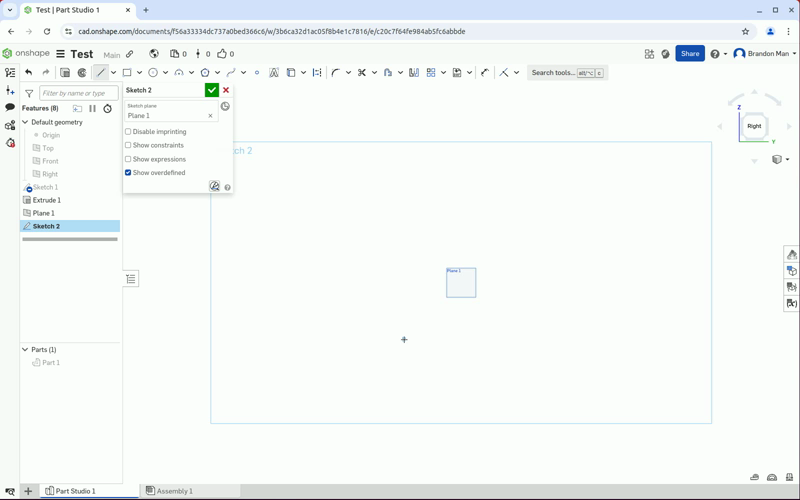
mouse_move(434, 339)
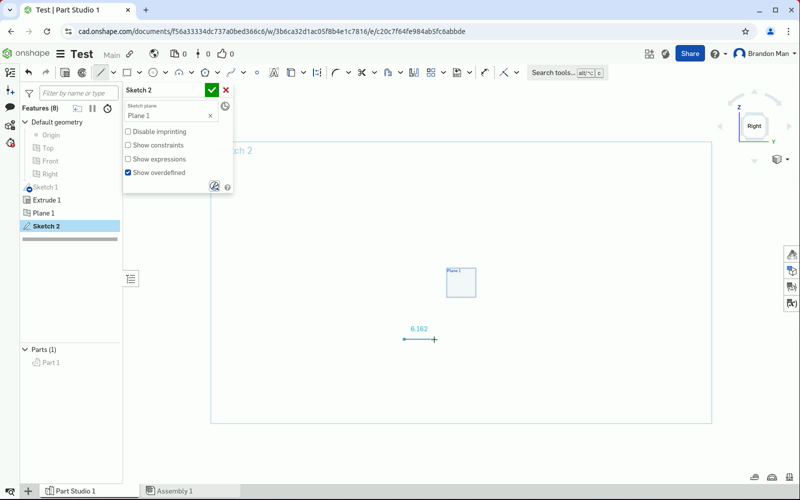
mouse_move(461, 339)
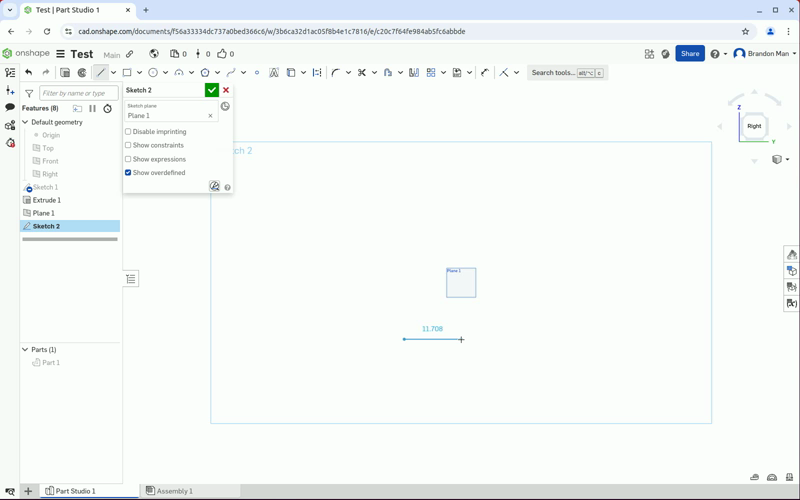
click(461, 339)
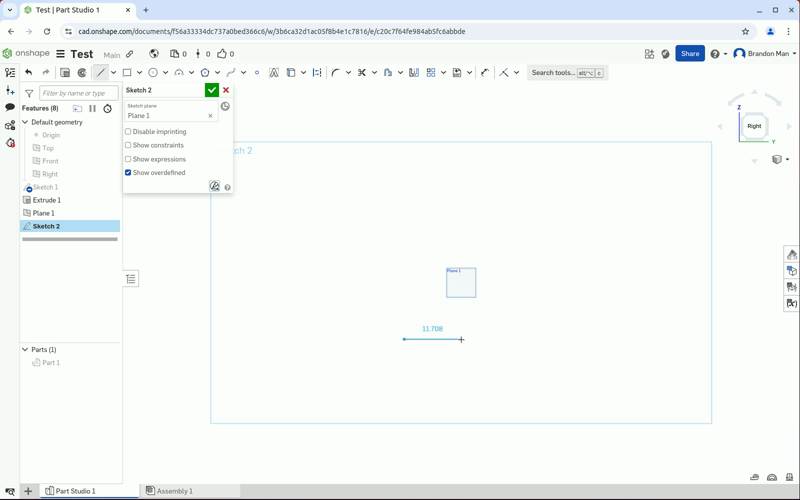
key_up(shift)
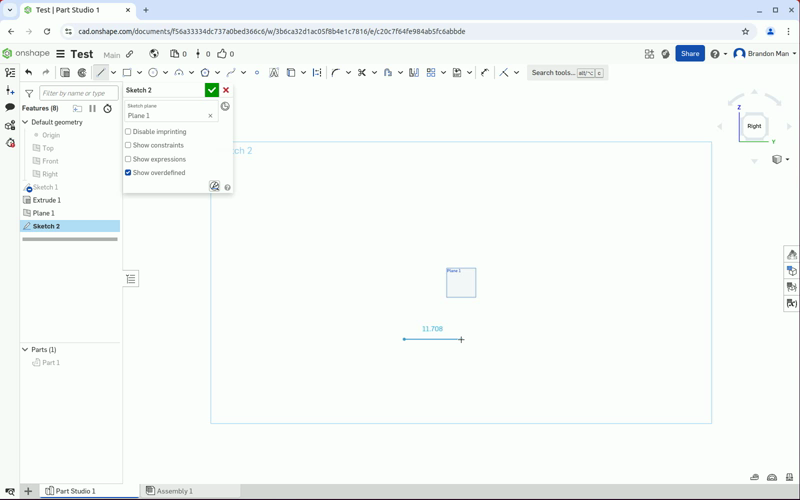
key_down(shift)
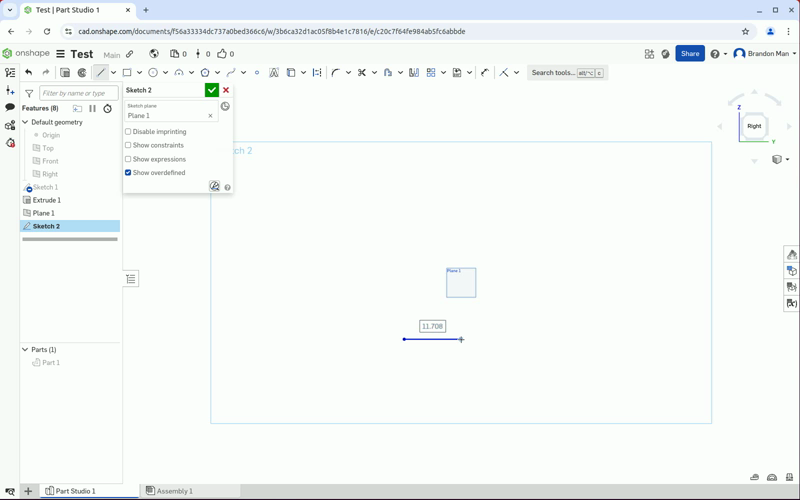
mouse_move(491, 339)
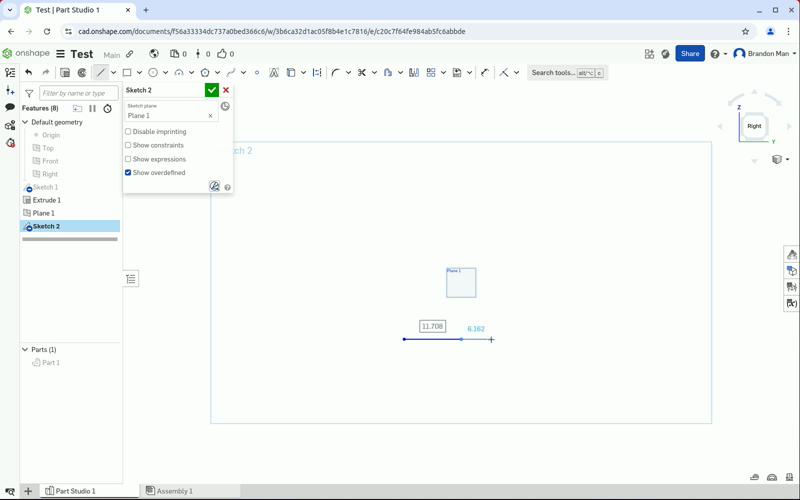
mouse_move(461, 296)
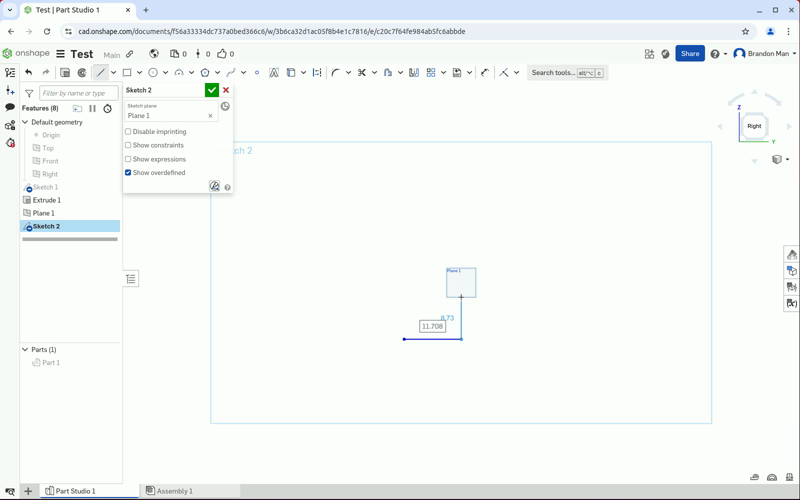
click(461, 296)
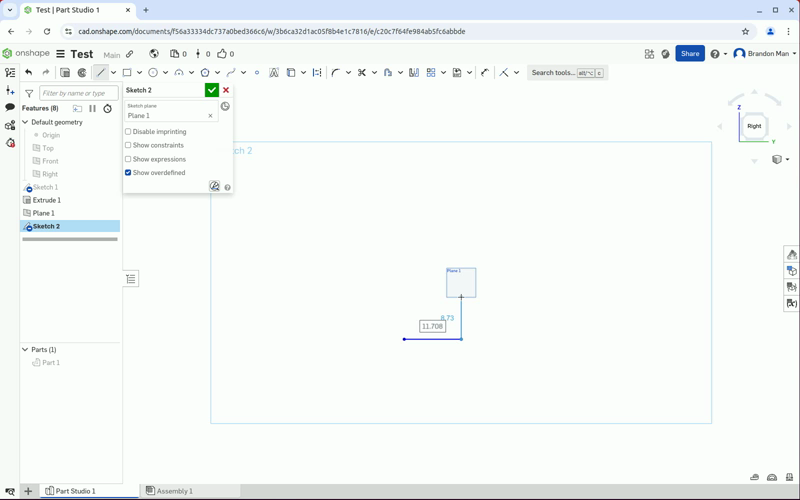
key_up(shift)
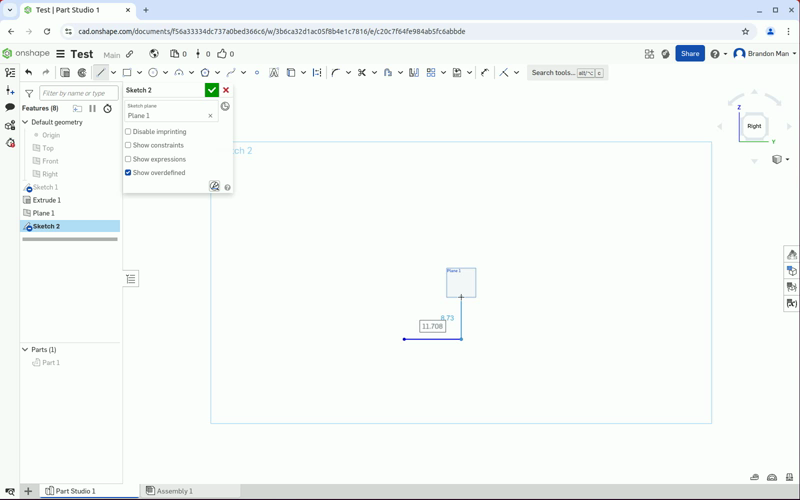
key_down(shift)
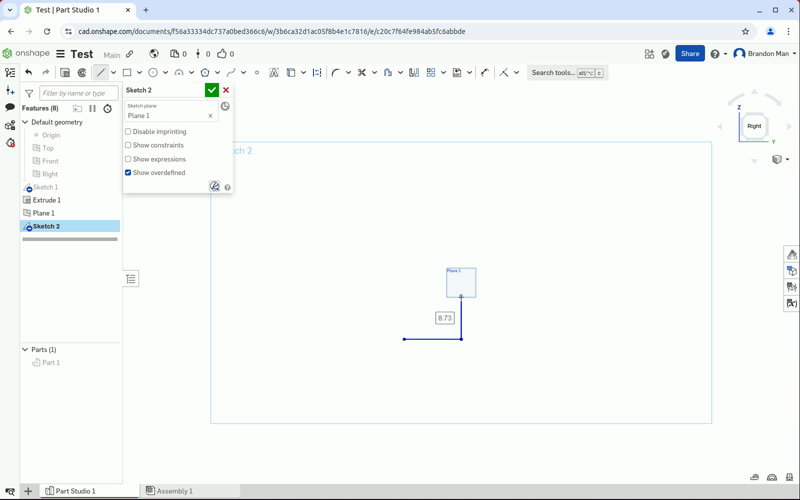
mouse_move(491, 296)
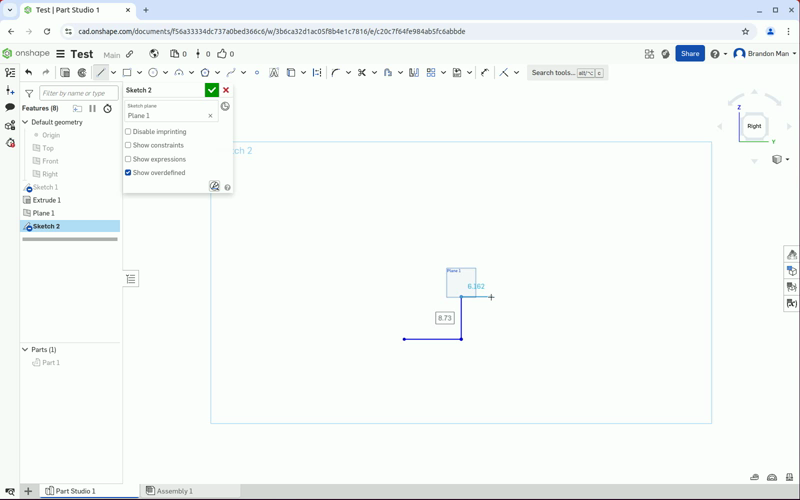
mouse_move(404, 296)
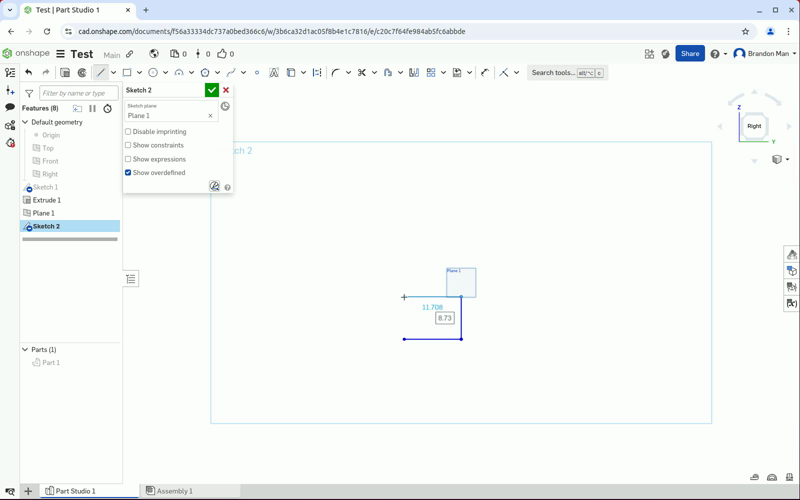
click(404, 296)
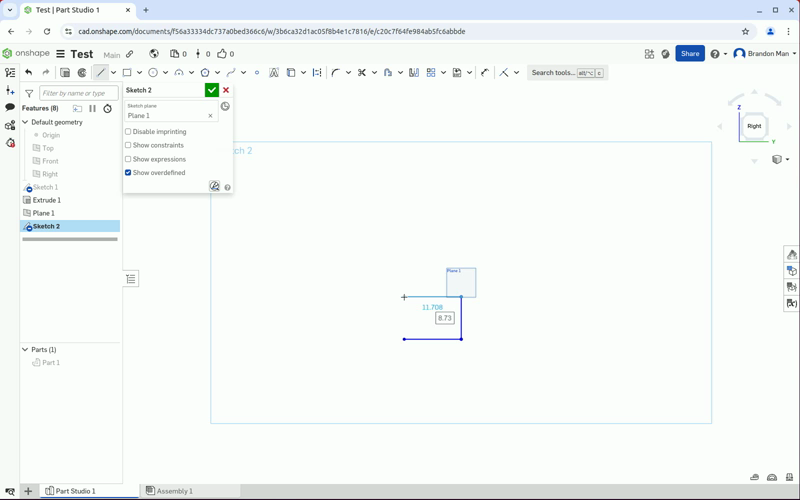
key_up(shift)
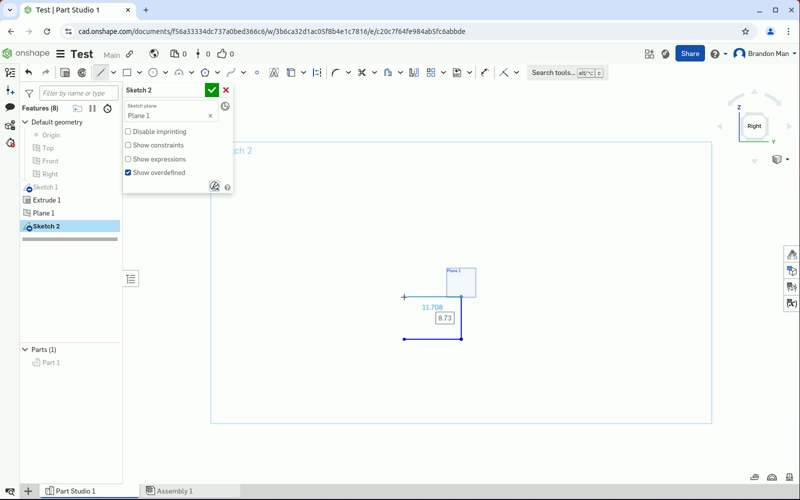
mouse_move(434, 296)
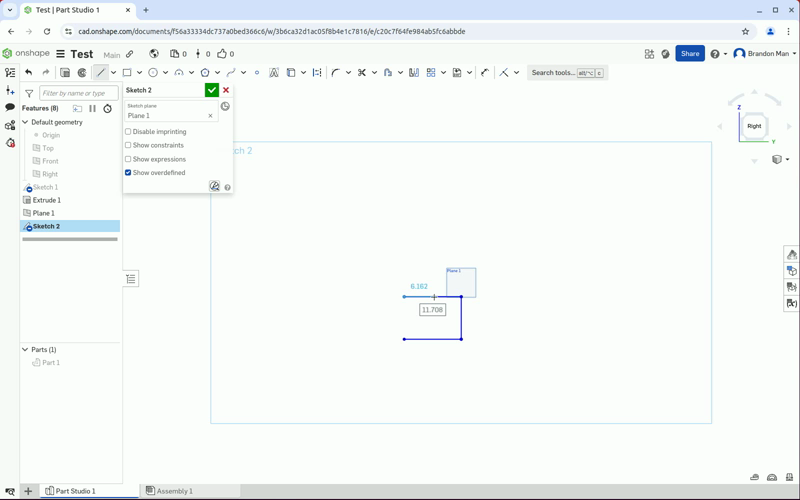
key_down(shift)
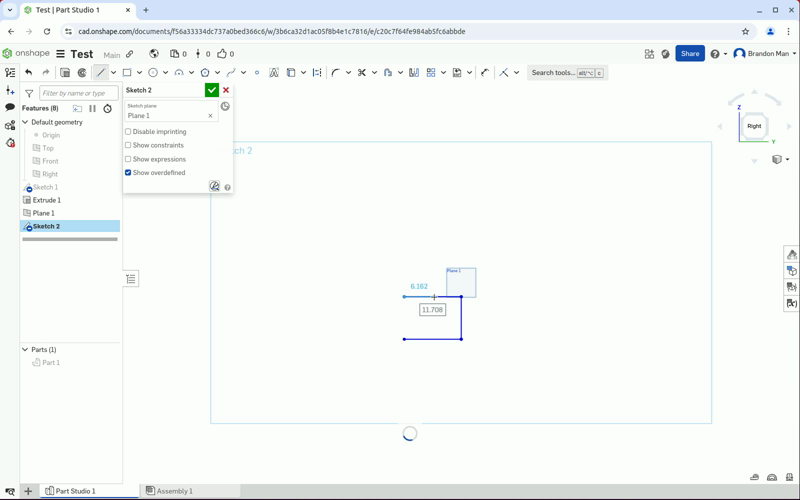
mouse_move(404, 339)
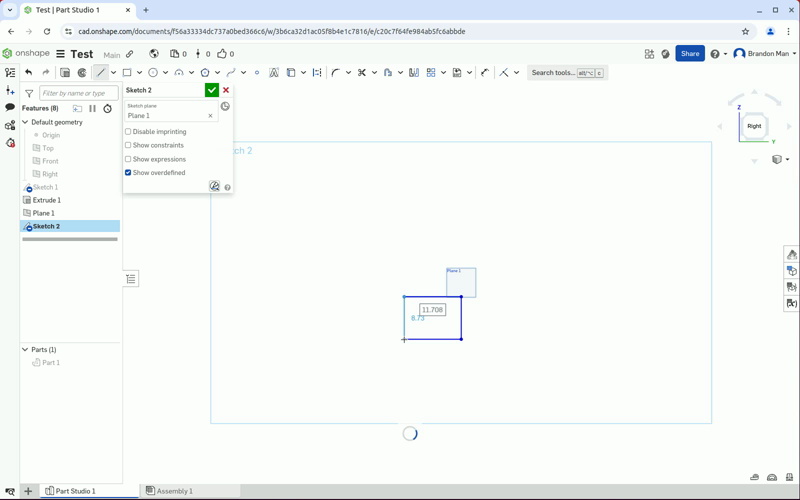
key_up(shift)
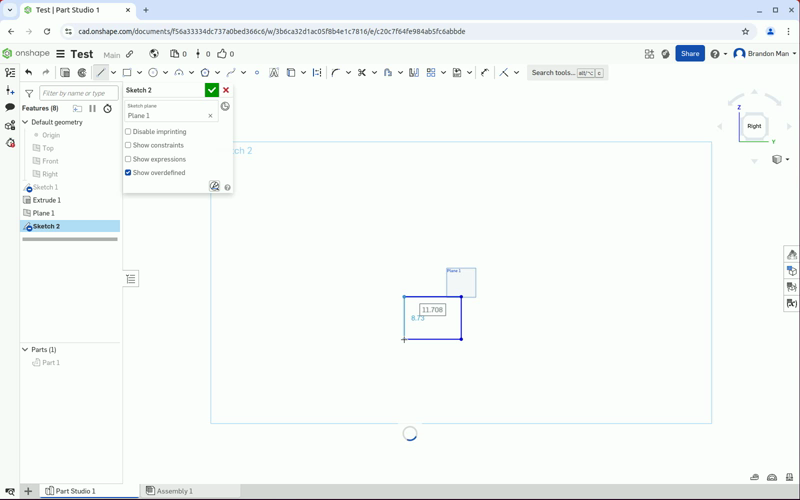
click(404, 339)
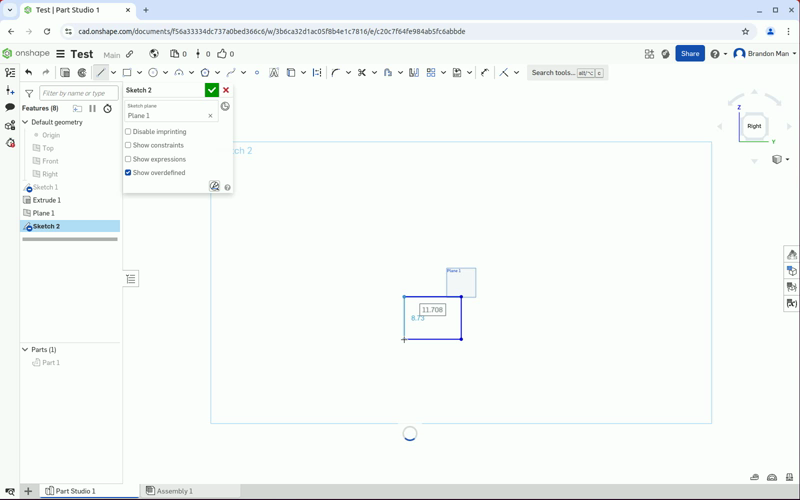
key(esc)
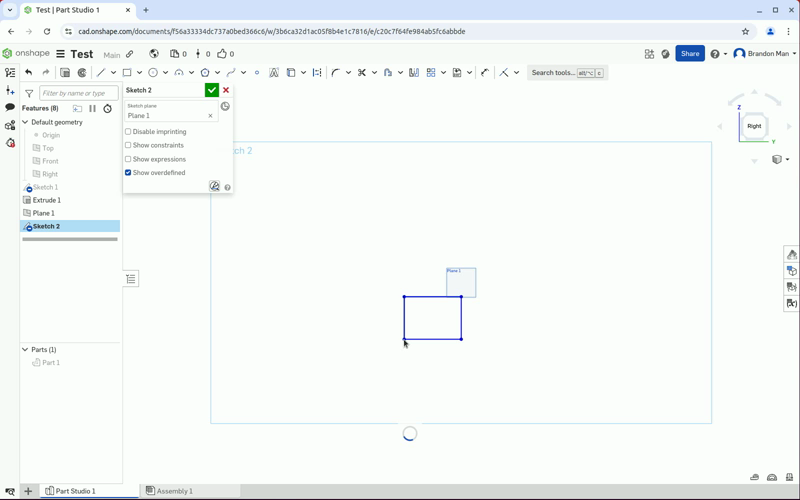
mouse_move(416, 303)
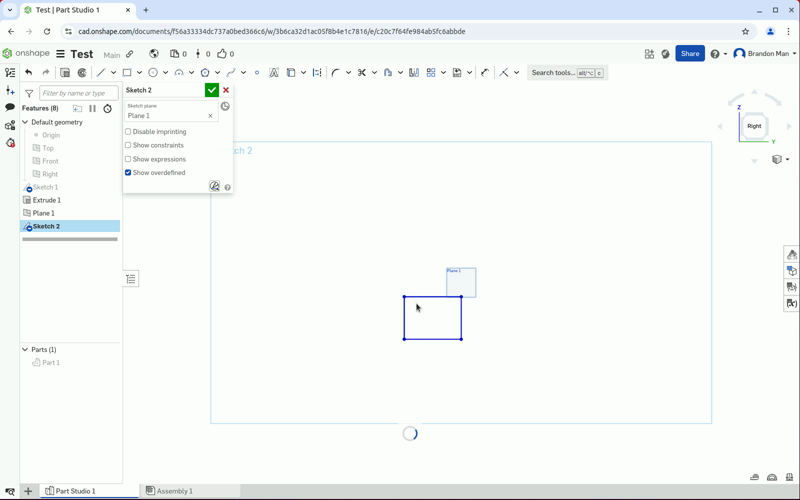
click(416, 303)
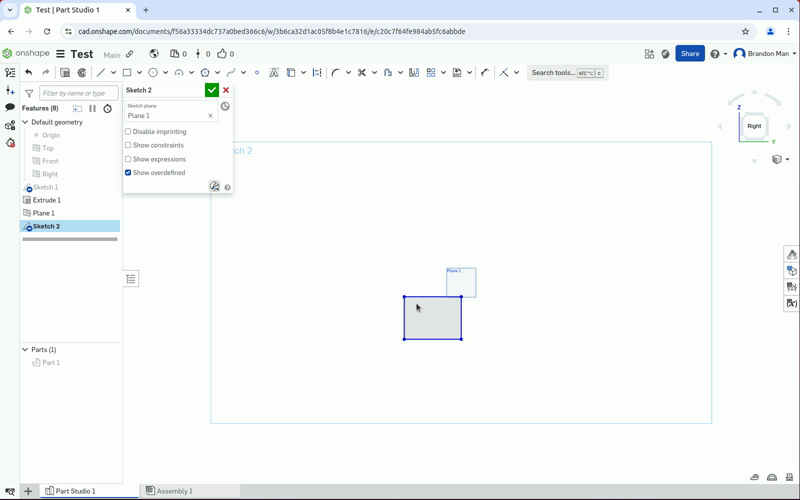
mouse_move(73, 352)
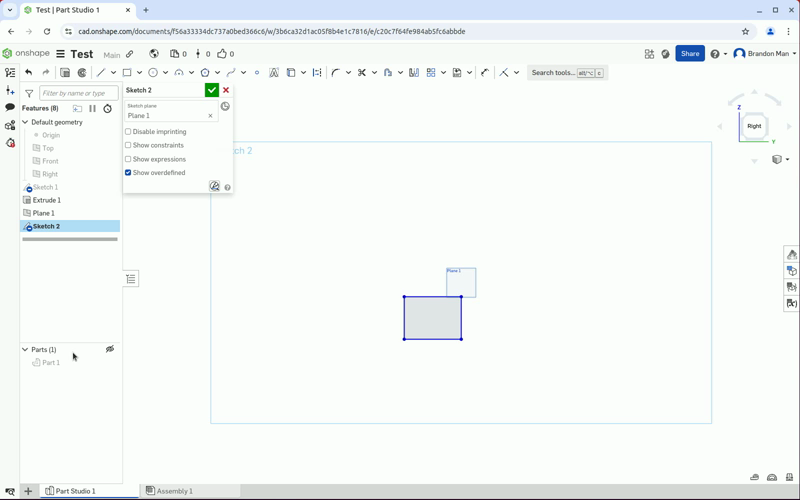
key(shift+y)
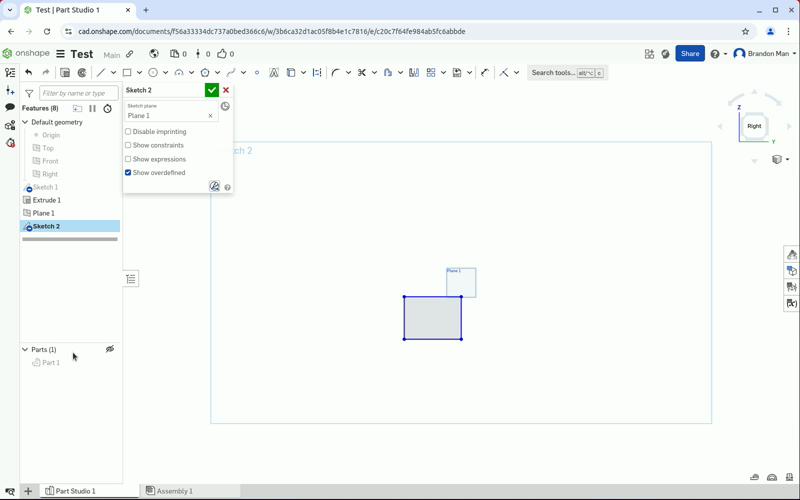
key(shift+e)
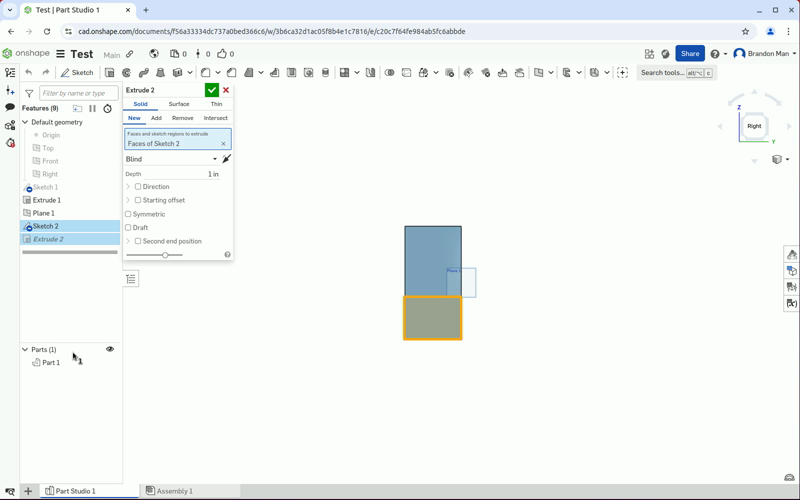
mouse_move(143, 106)
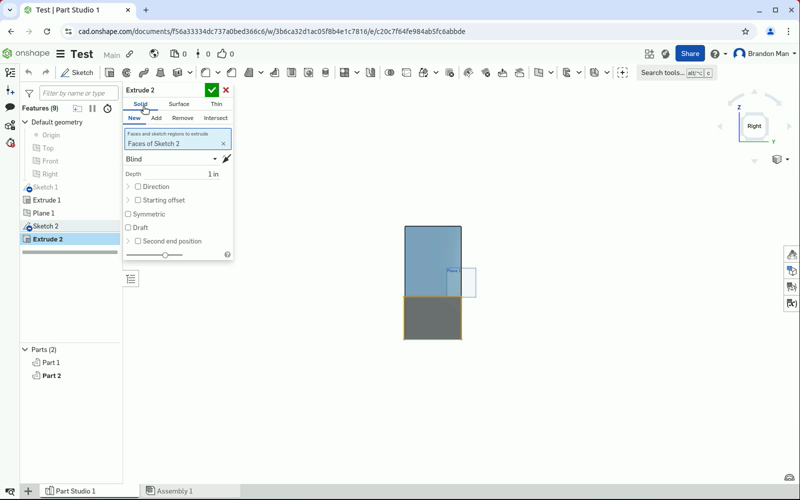
click(143, 106)
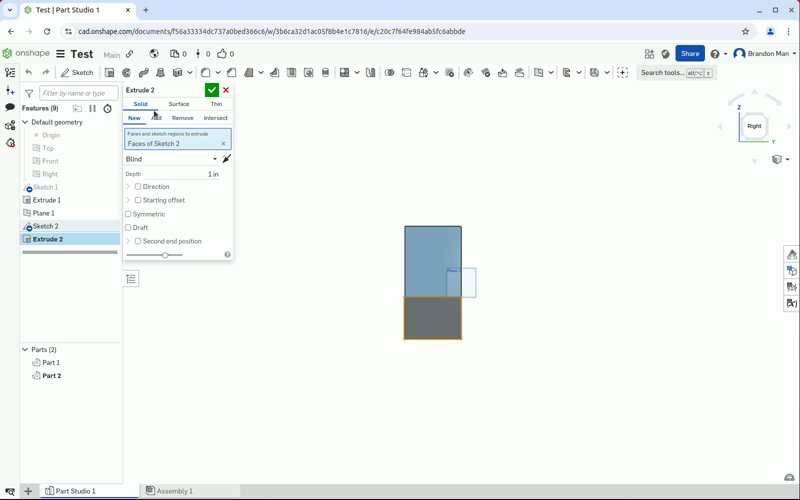
mouse_move(186, 120)
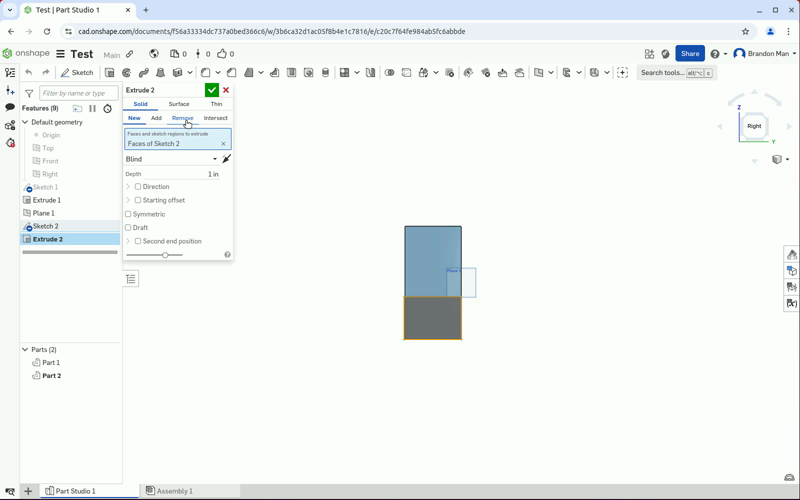
click(186, 120)
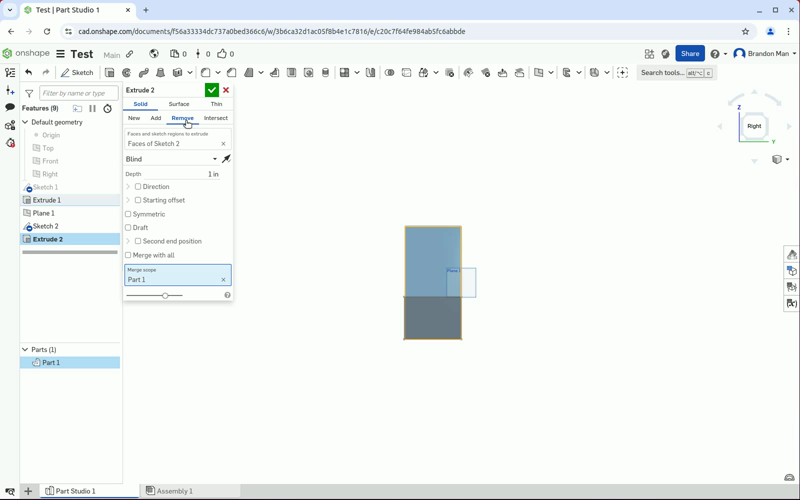
key(tab, 4)
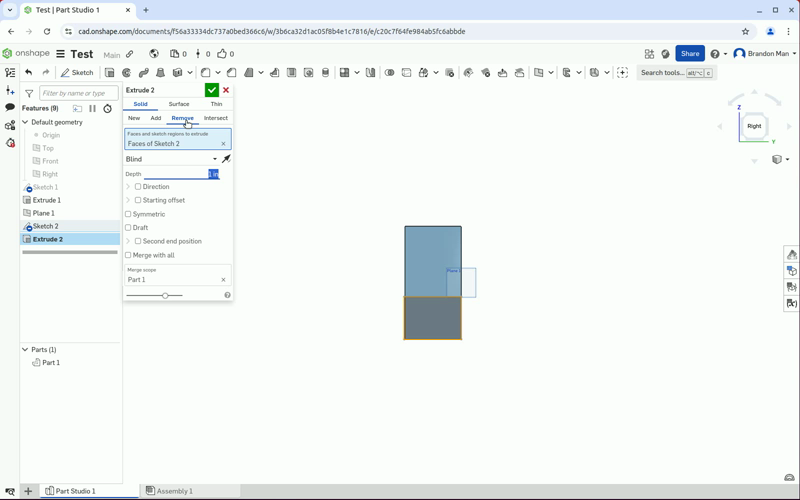
text(8.666)
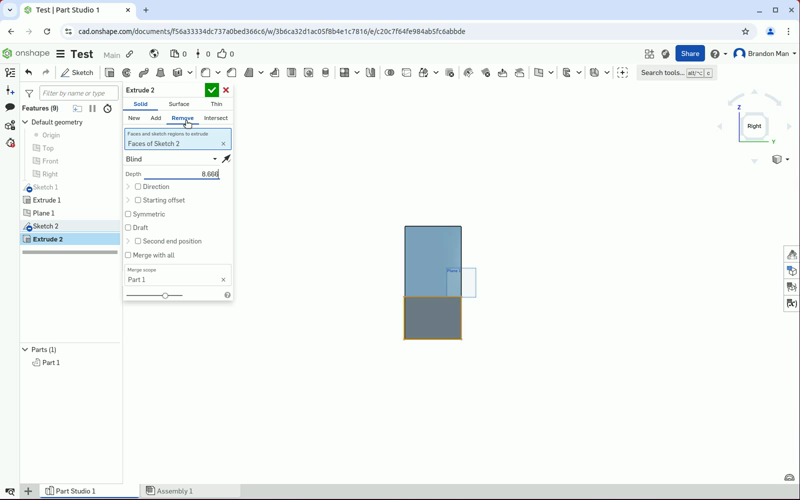
key(tab, 6)
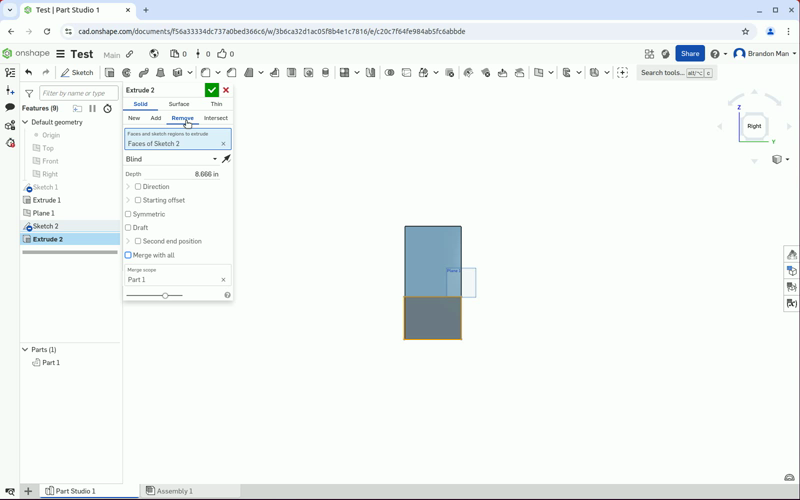
key(space)
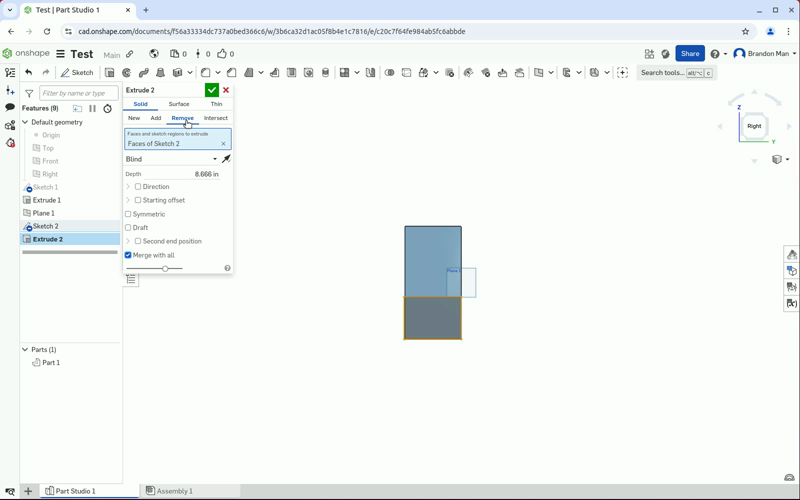
key(enter)
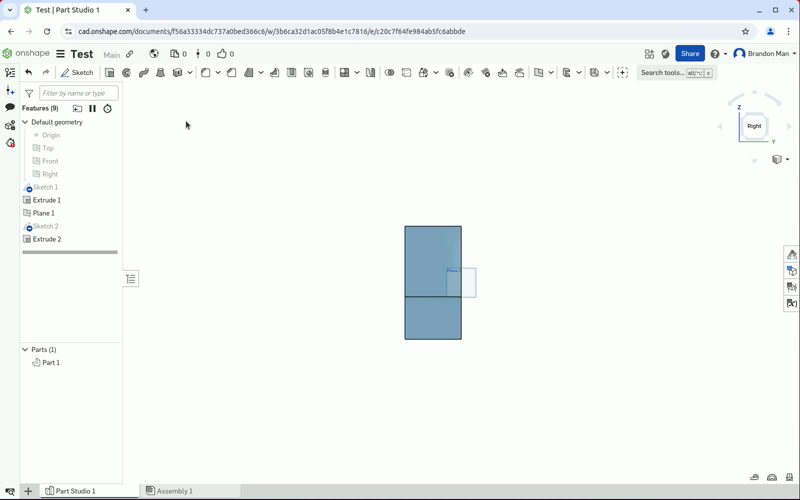
key(shift+h)
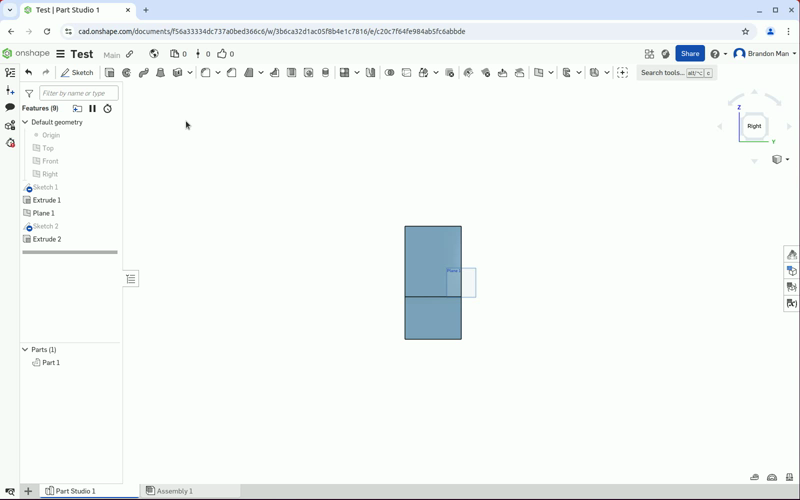
key(shift+h)
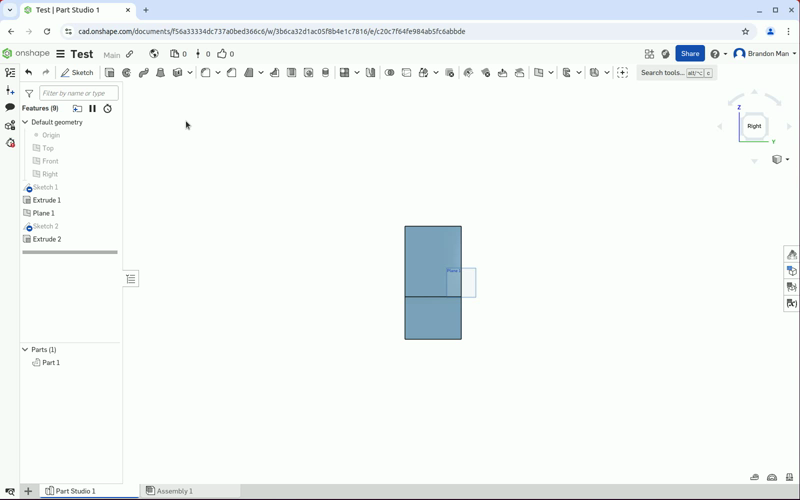
mouse_move(73, 189)
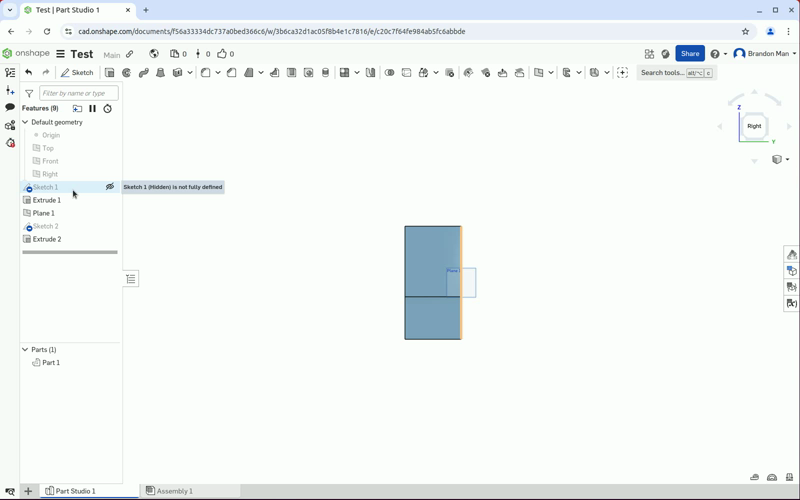
click(73, 189)
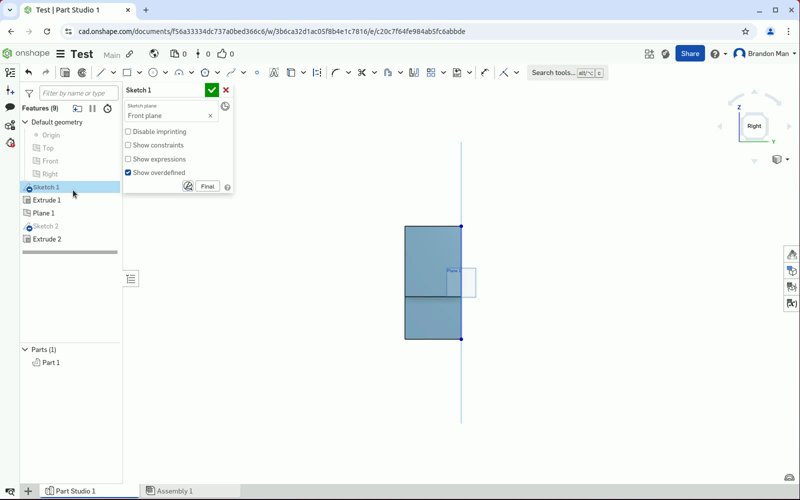
mouse_move(229, 92)
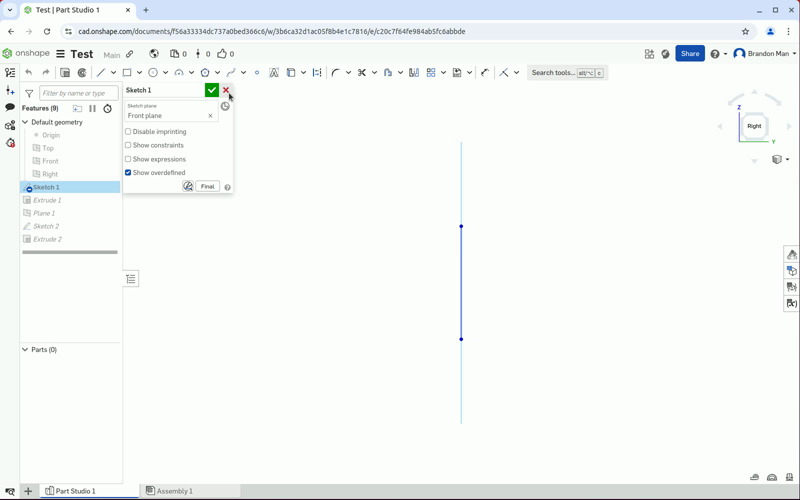
click(229, 92)
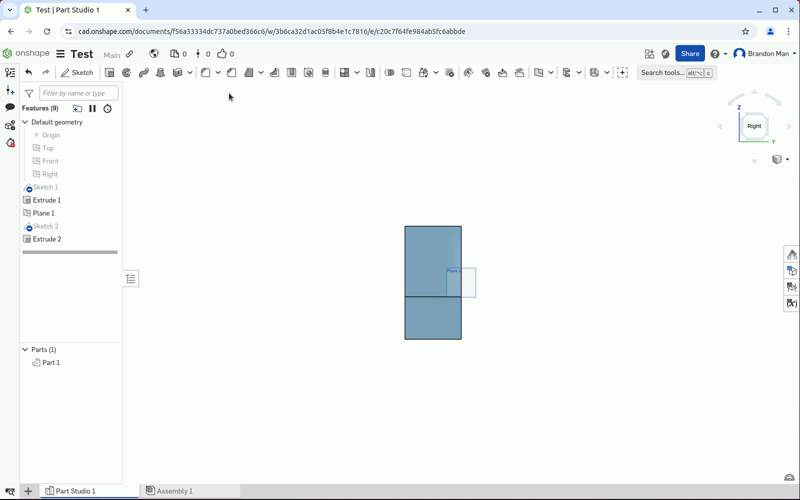
mouse_move(73, 352)
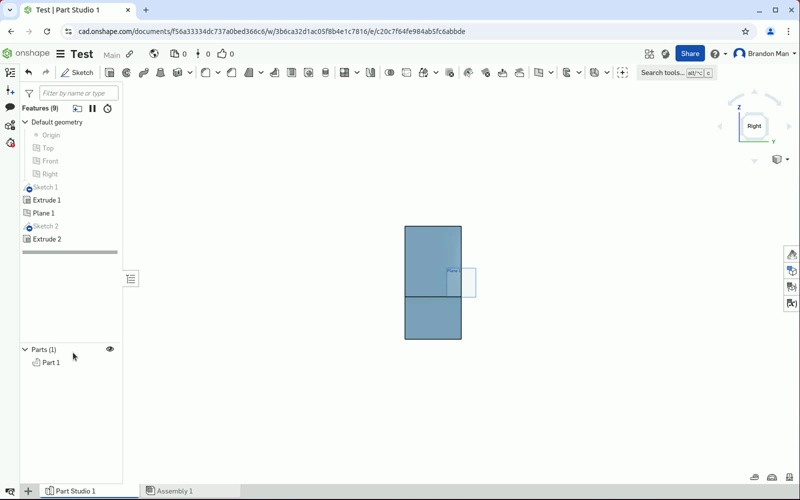
key(y)
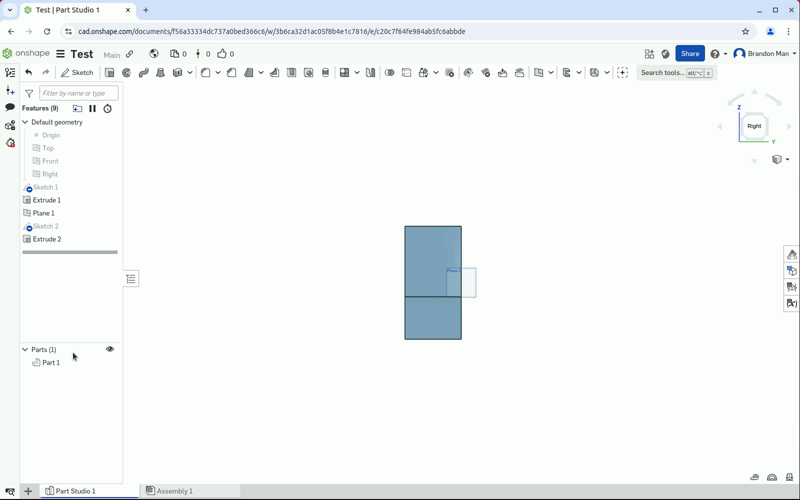
key(shift+p)
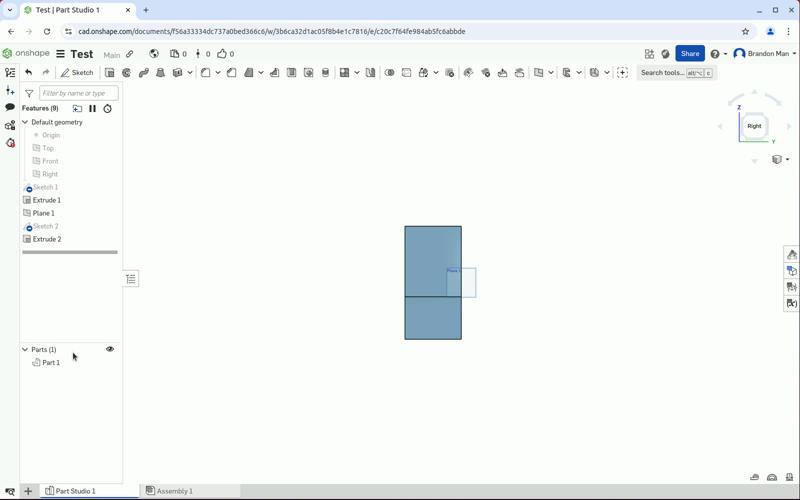
key(space)
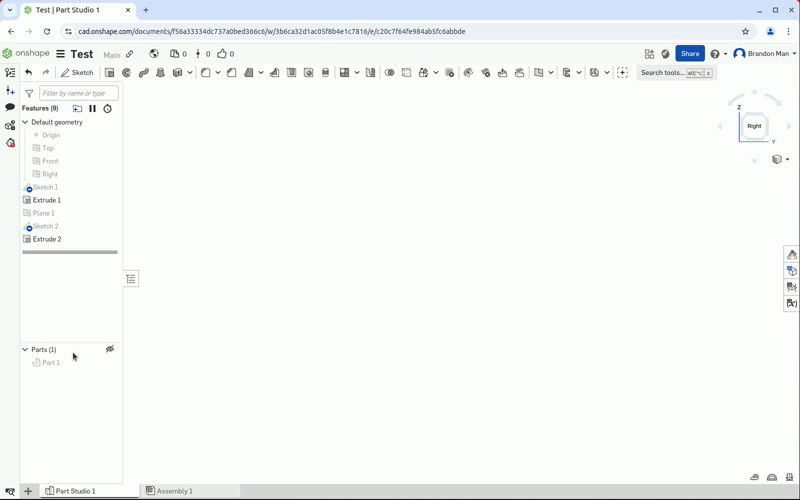
key_down(shift)
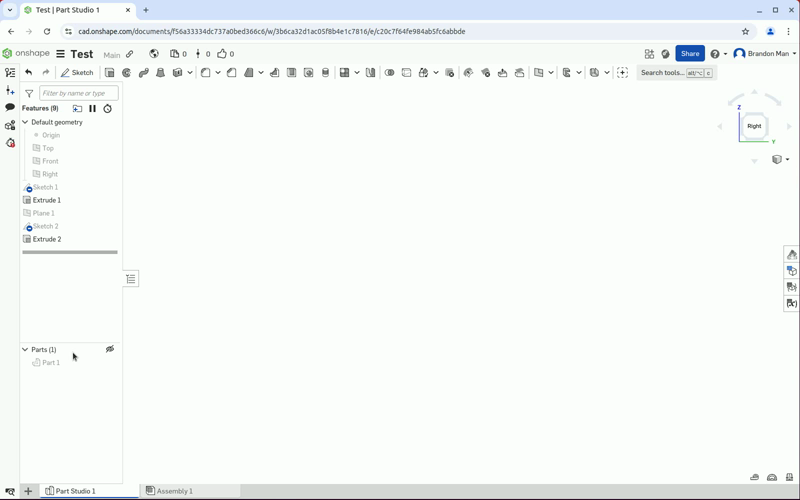
key(right)
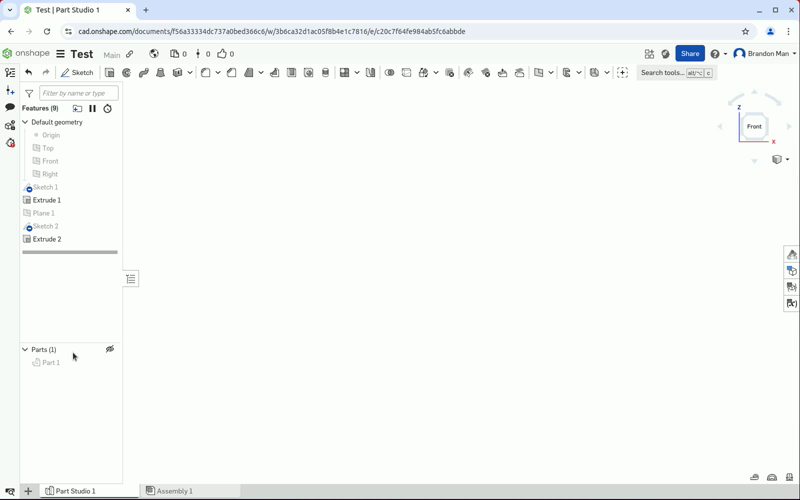
key_up(shift)
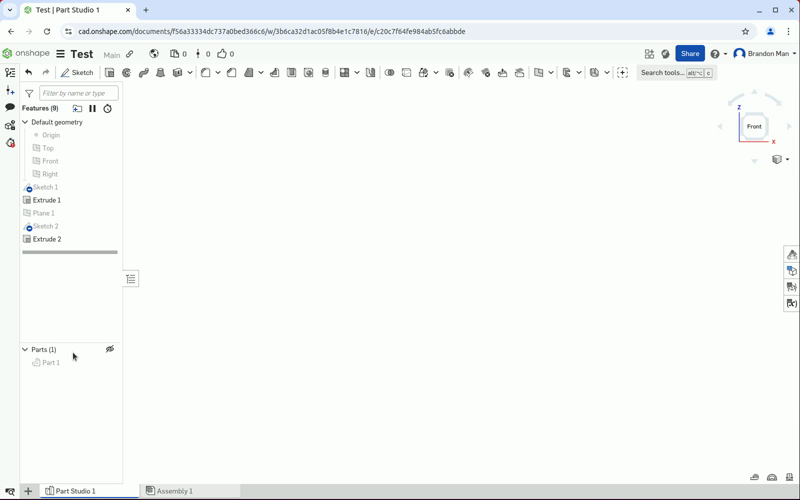
key(space)
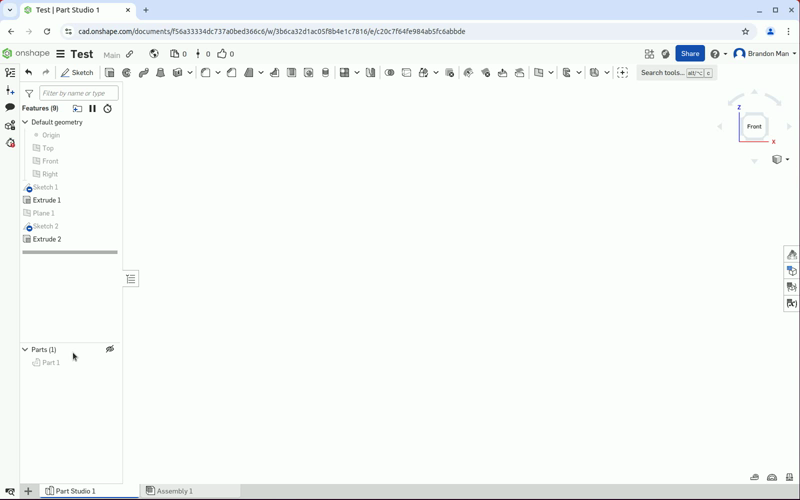
key_down(shift)
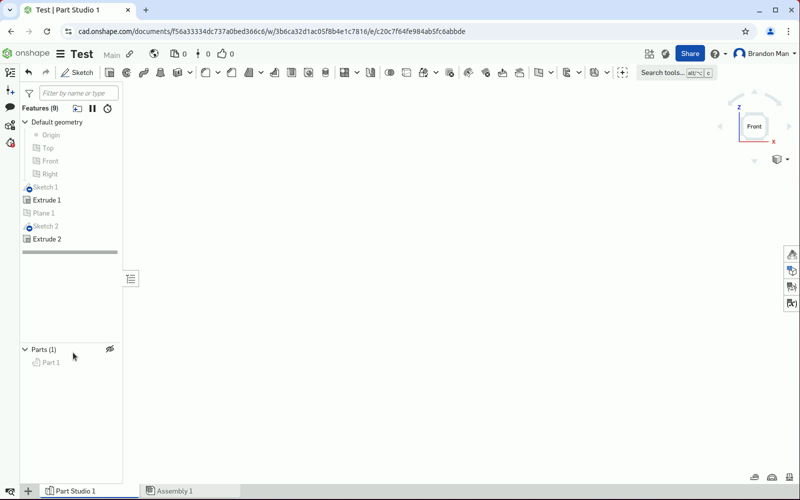
key(down)
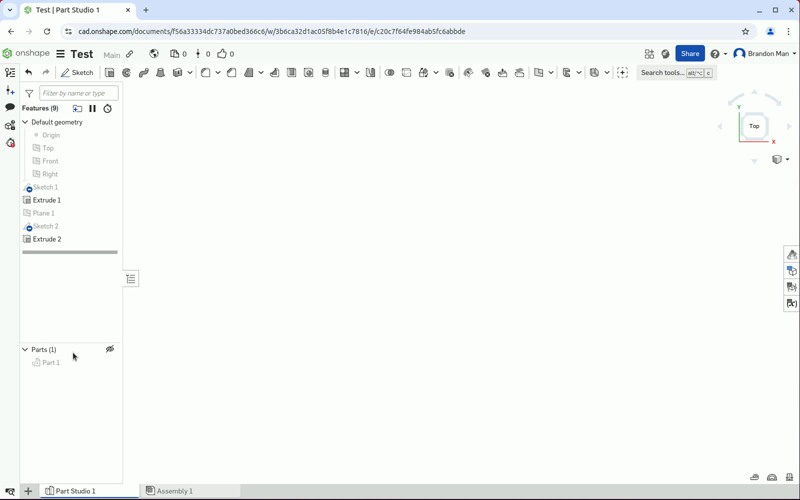
key_up(shift)
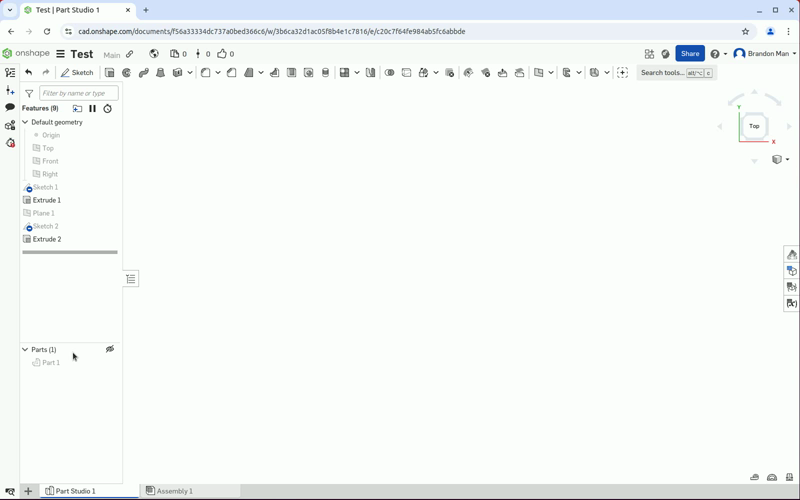
mouse_move(73, 352)
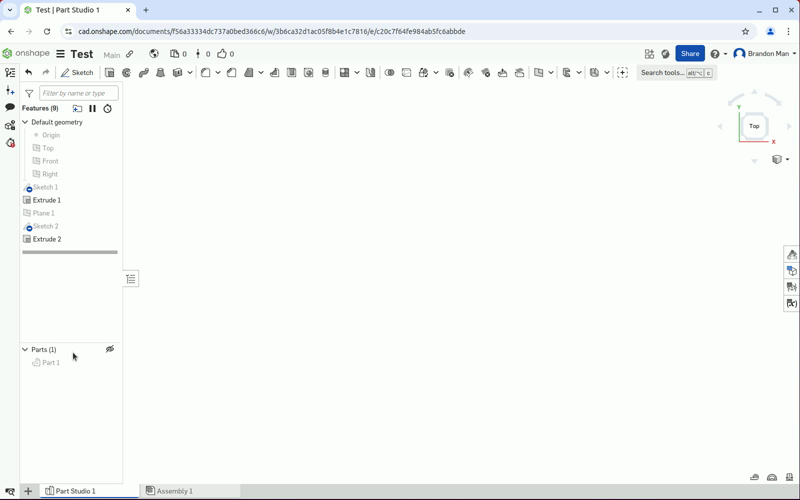
key(shift+y)
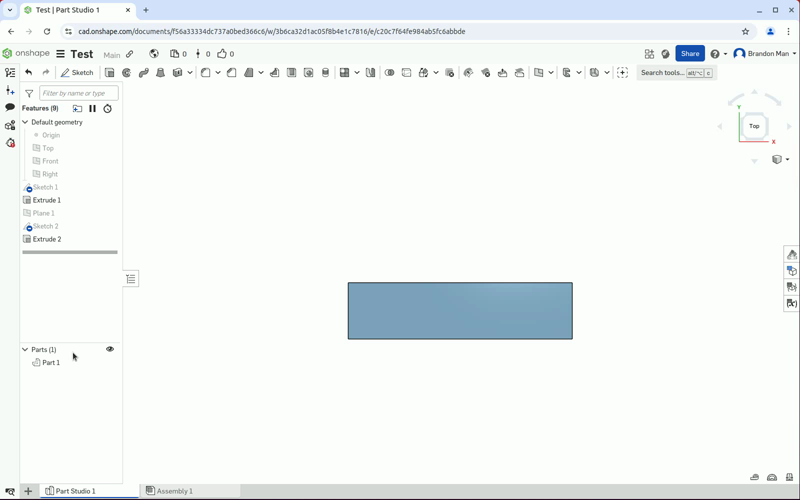
mouse_move(541, 75)
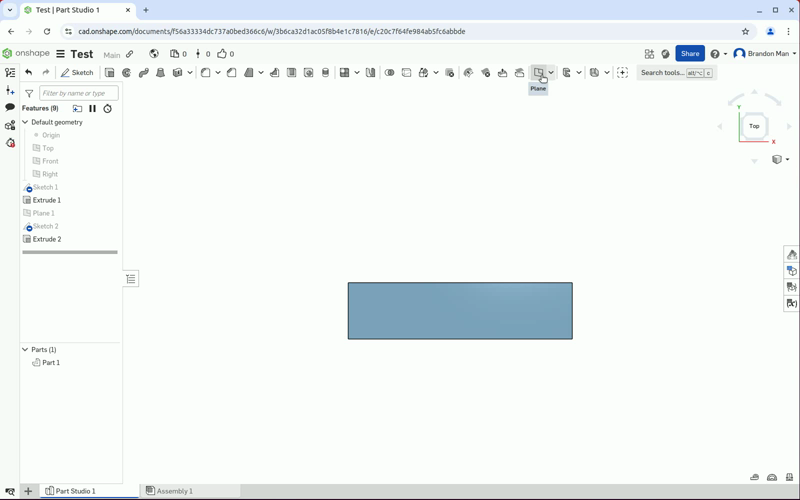
click(541, 75)
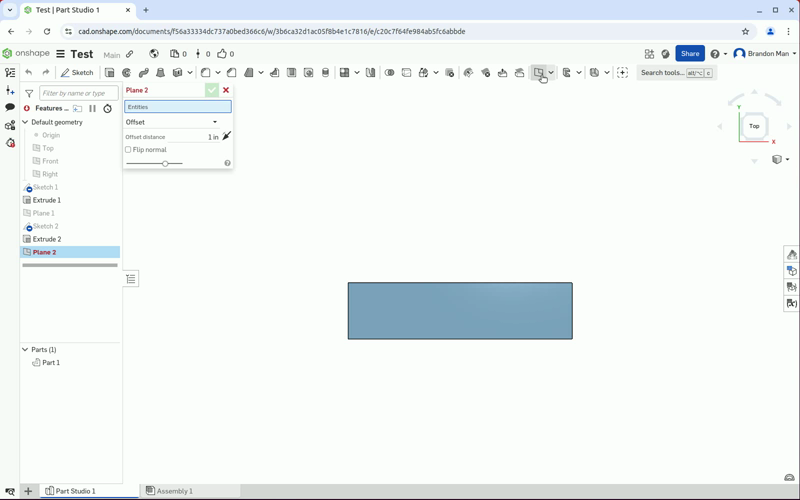
mouse_move(73, 150)
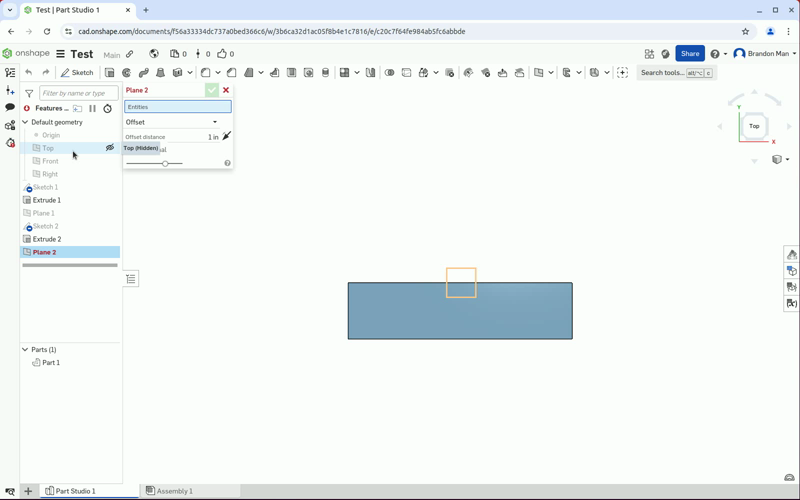
click(73, 150)
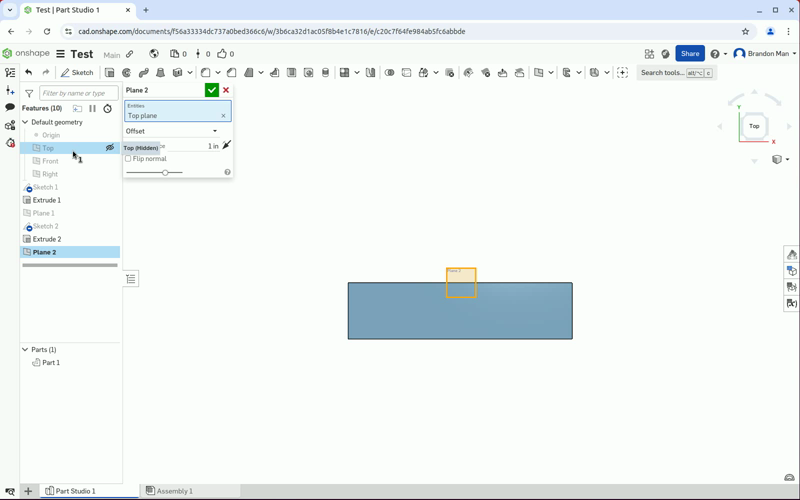
key(tab, 2)
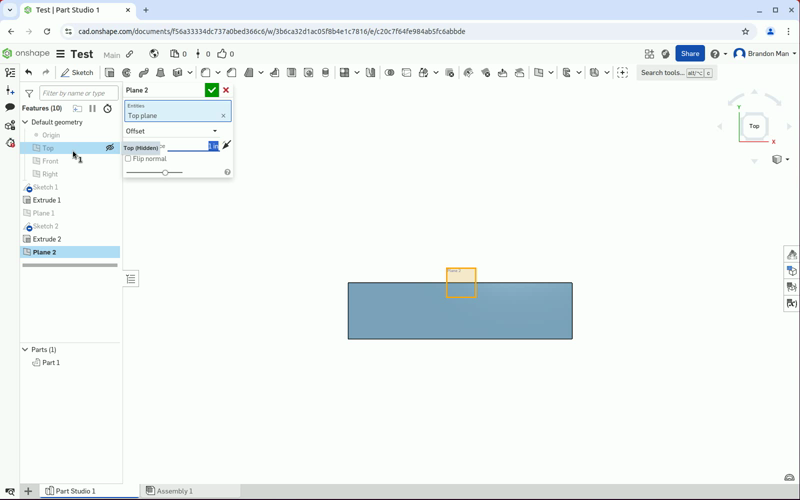
text(11.554)
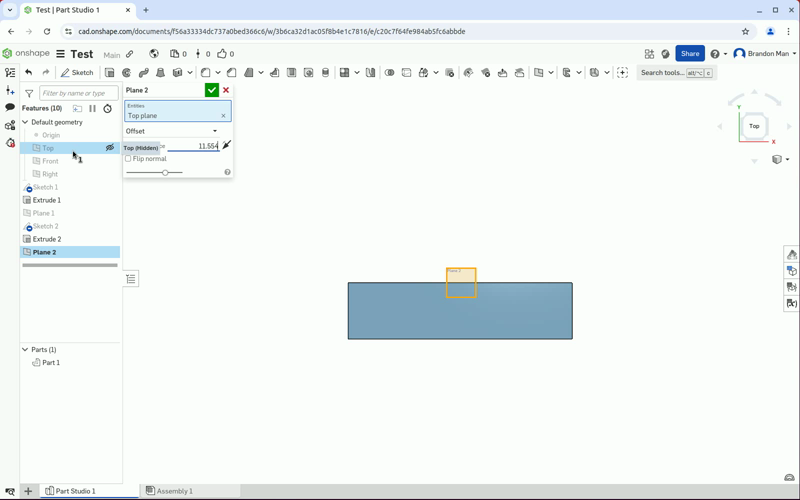
key(enter, 2)
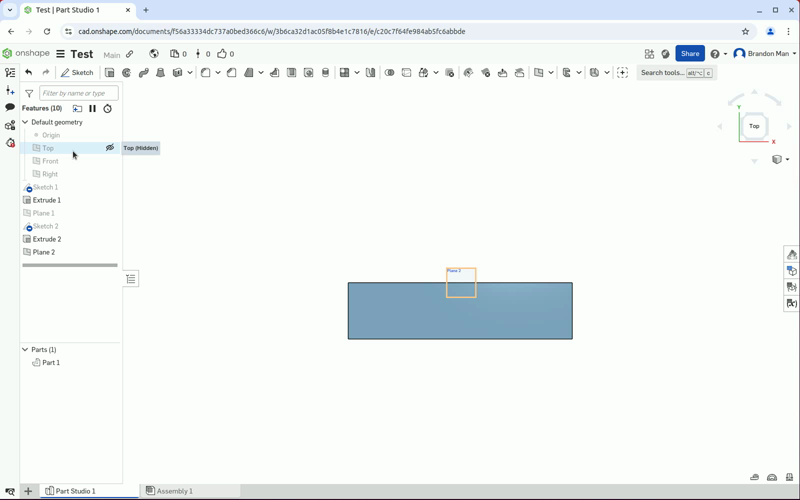
key(shift+s)
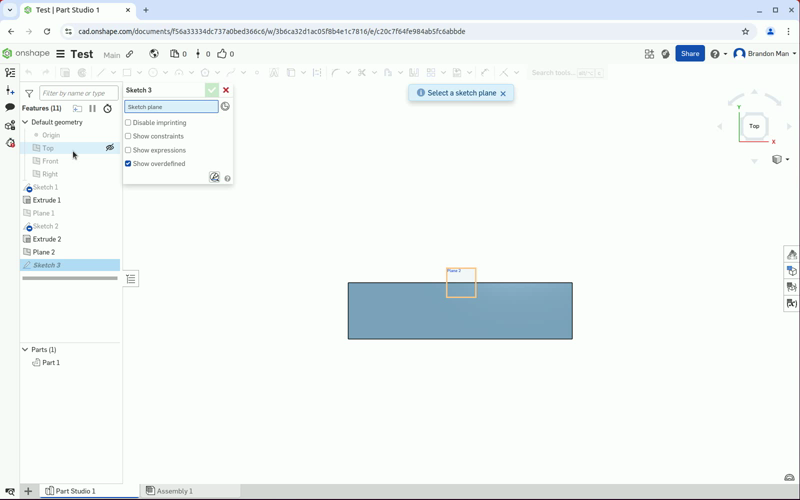
mouse_move(73, 254)
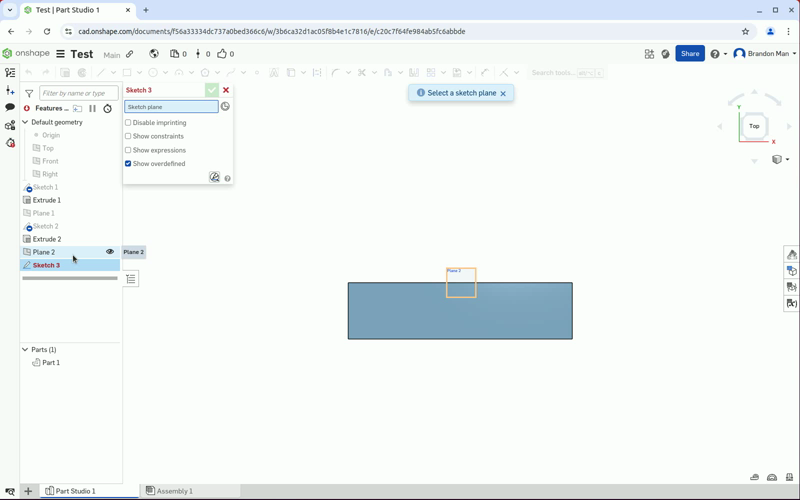
click(73, 254)
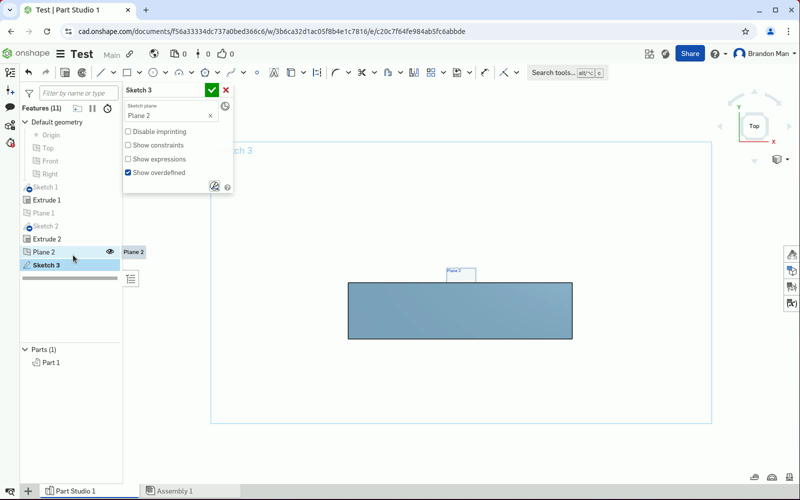
mouse_move(73, 352)
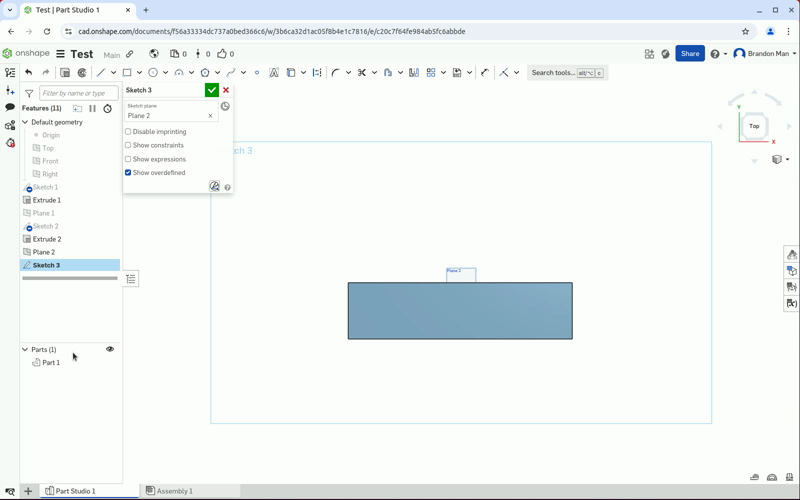
key(y)
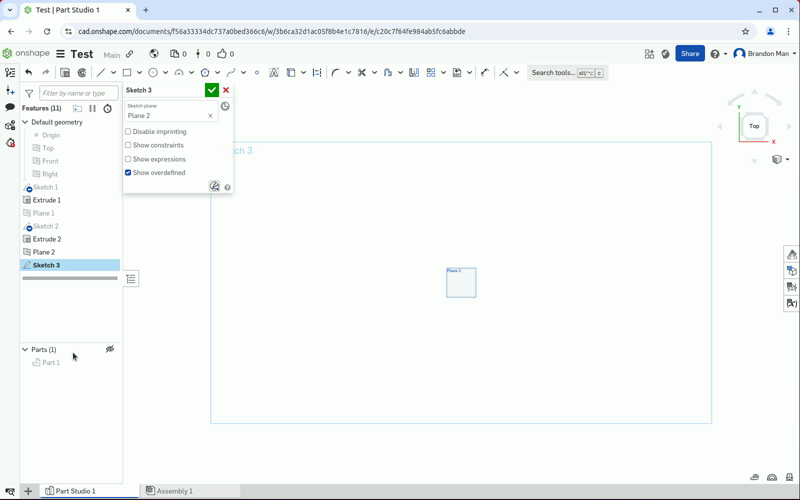
key(l)
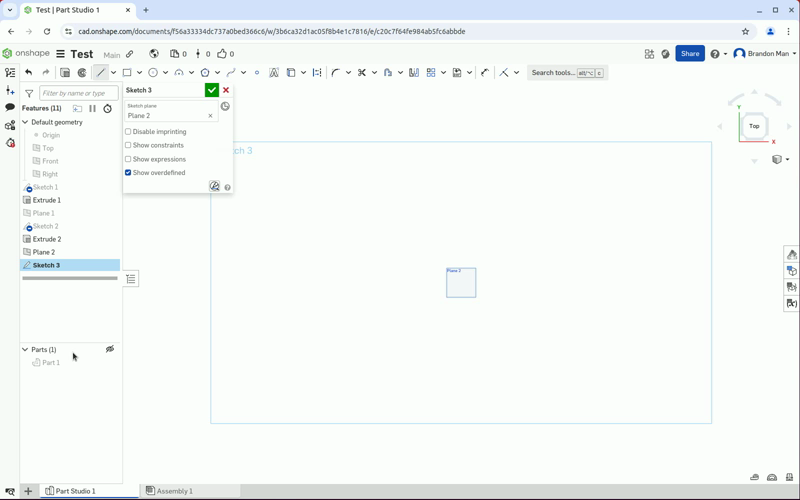
key_down(shift)
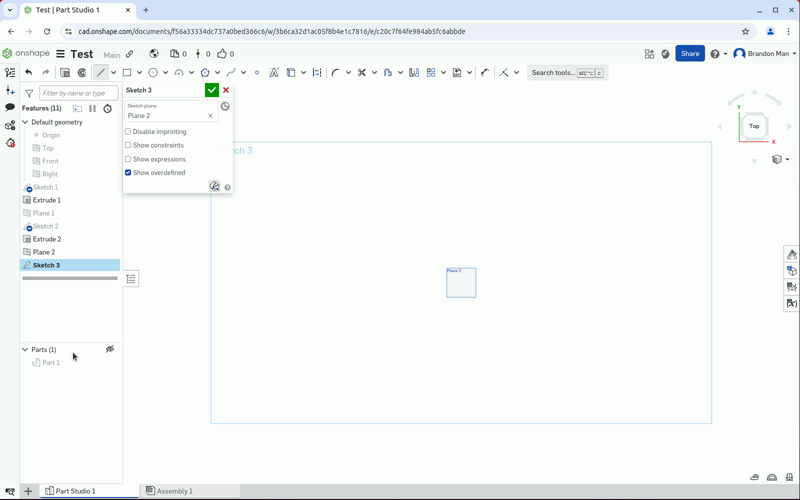
mouse_move(404, 339)
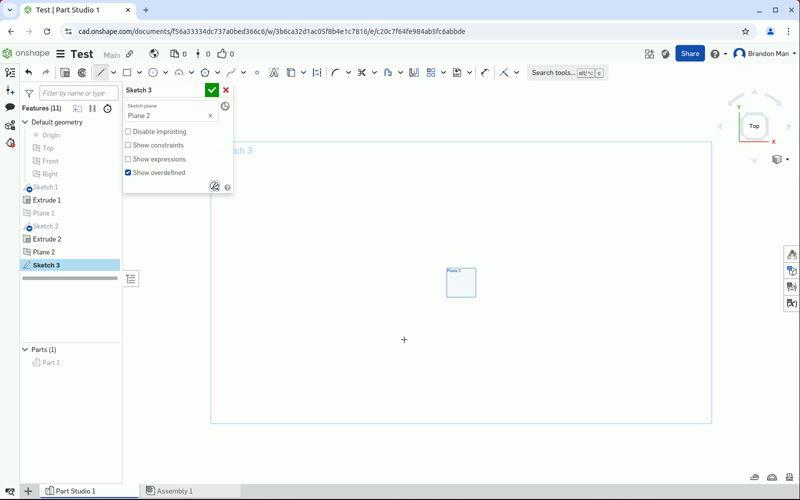
click(404, 339)
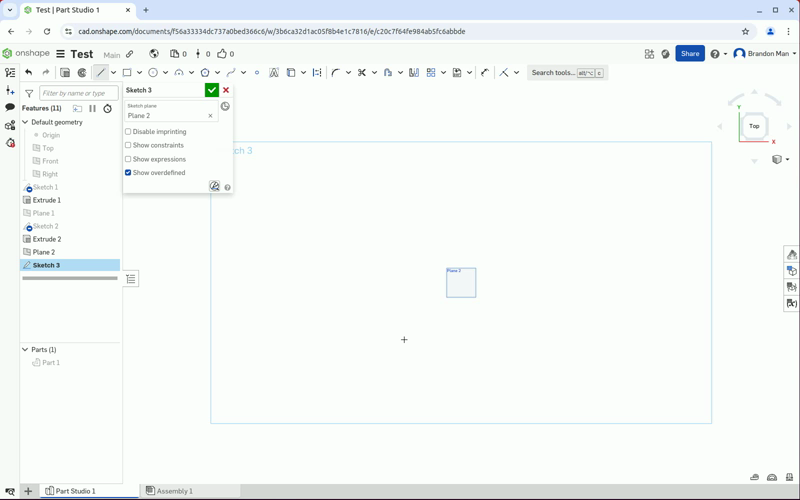
key_up(shift)
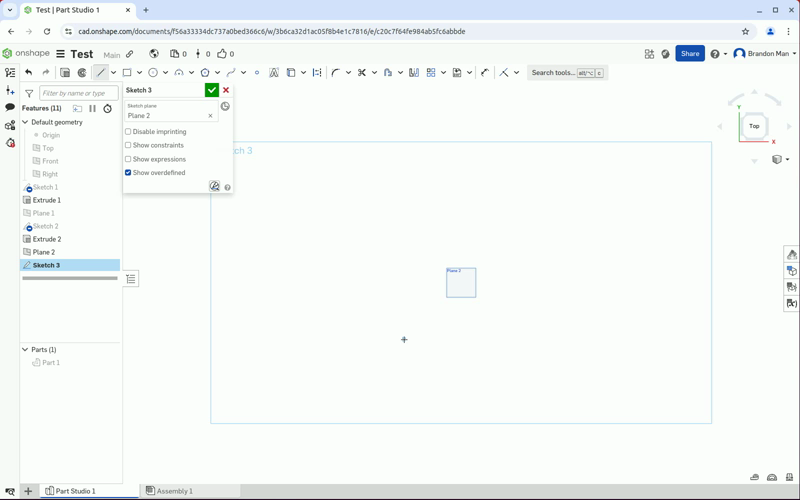
key_down(shift)
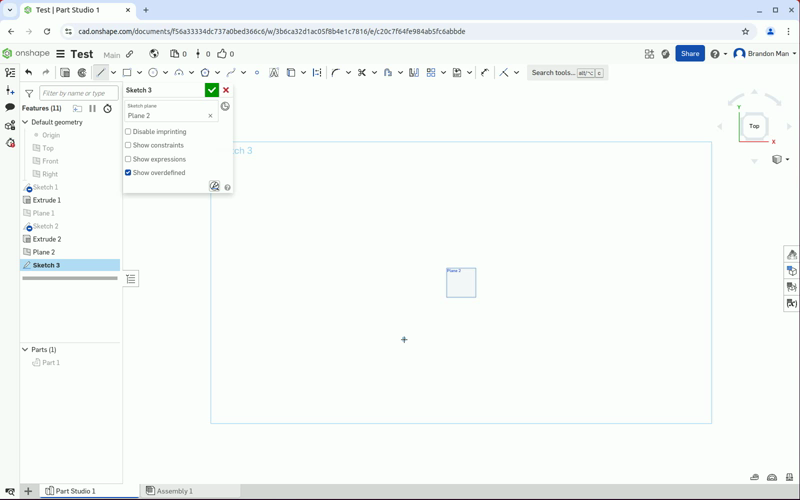
mouse_move(516, 339)
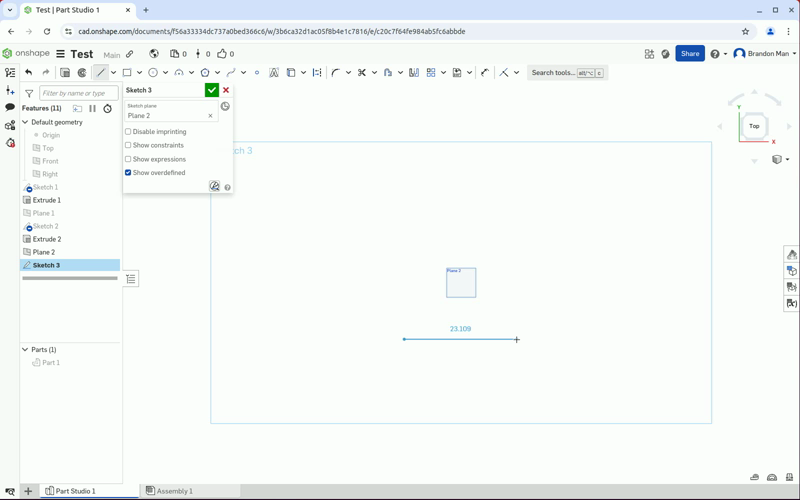
click(516, 339)
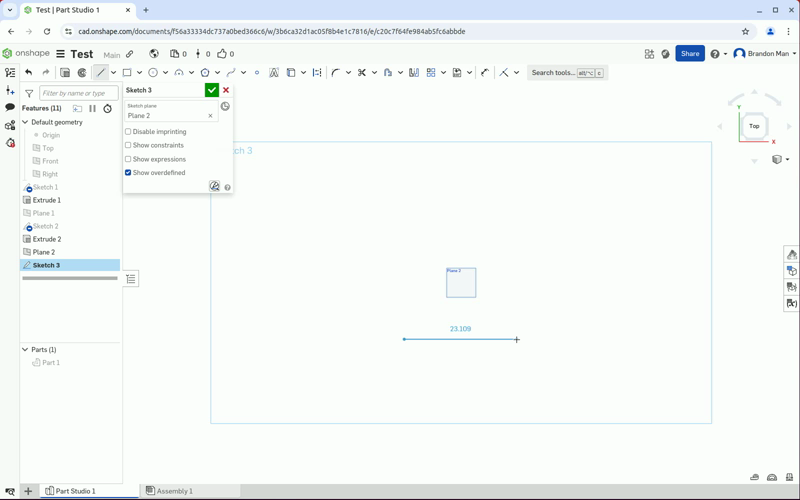
key_up(shift)
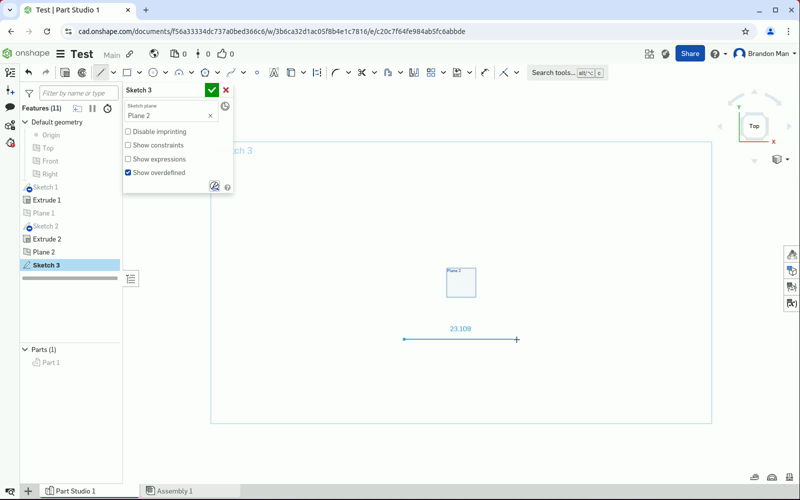
key_down(shift)
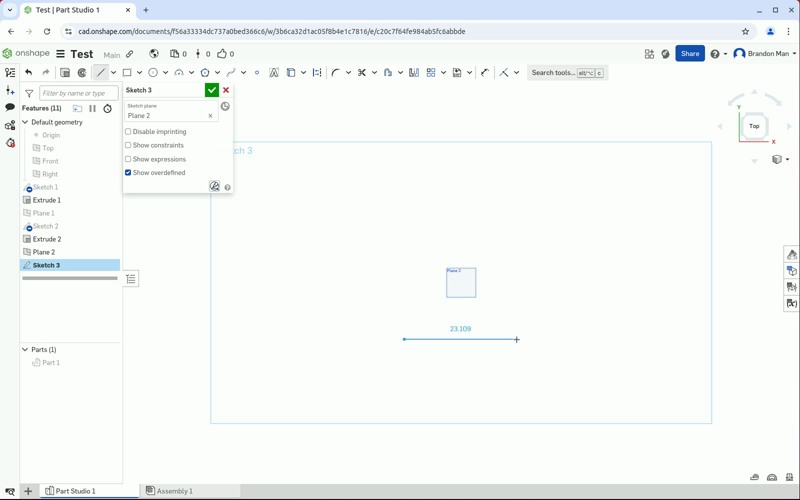
mouse_move(546, 339)
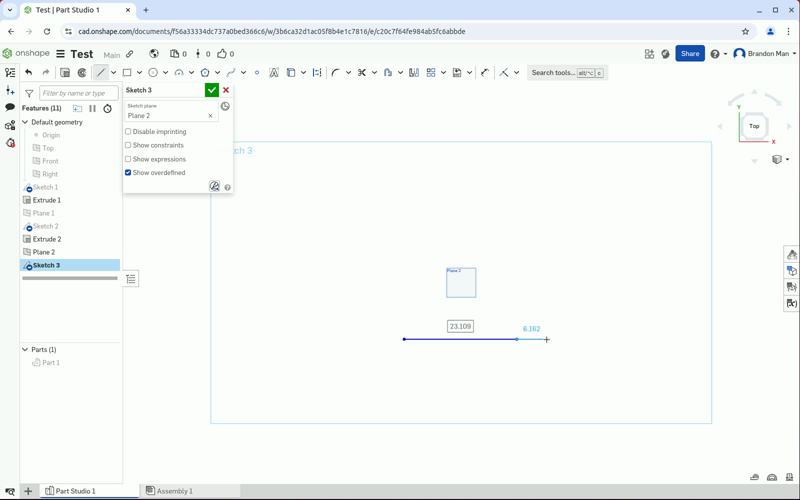
mouse_move(516, 282)
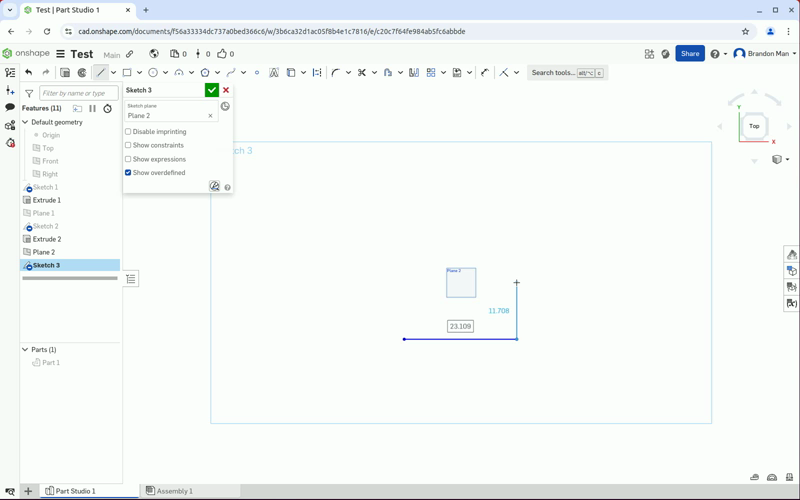
click(516, 282)
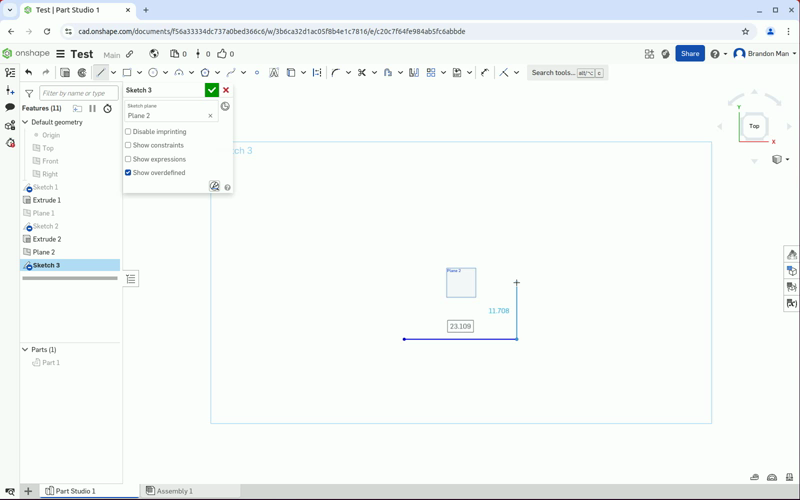
key_up(shift)
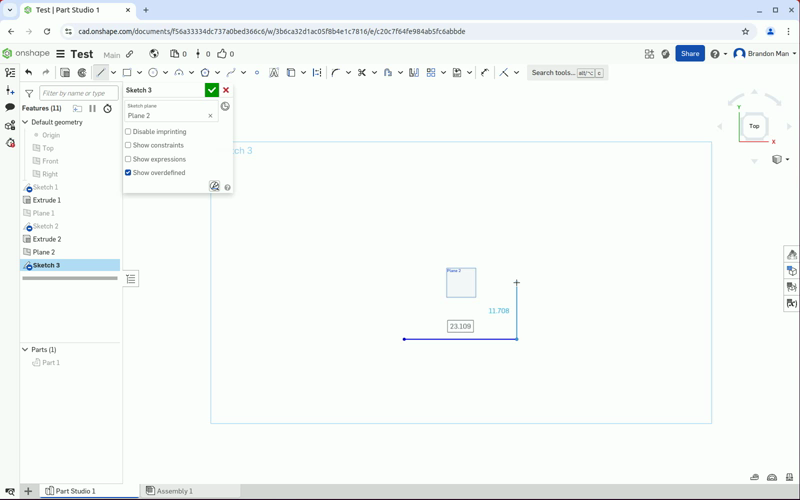
key_down(shift)
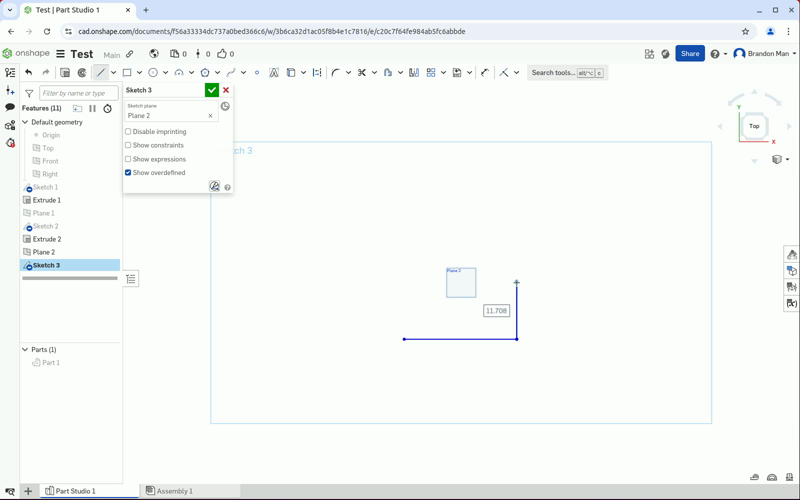
mouse_move(404, 282)
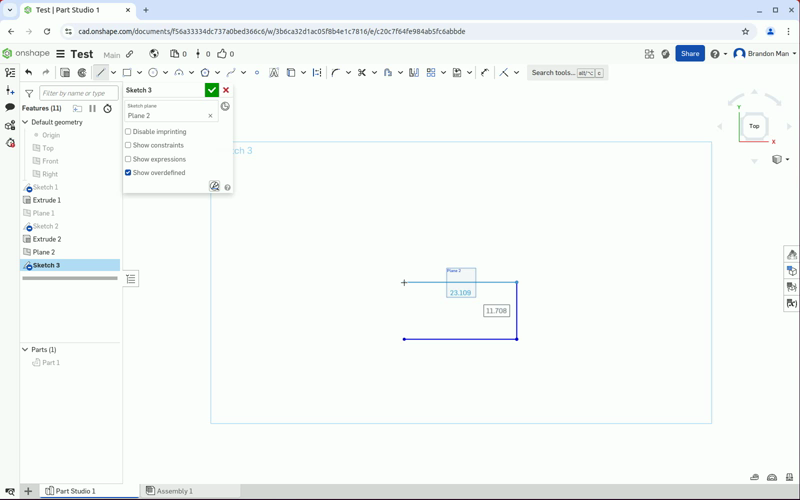
click(404, 282)
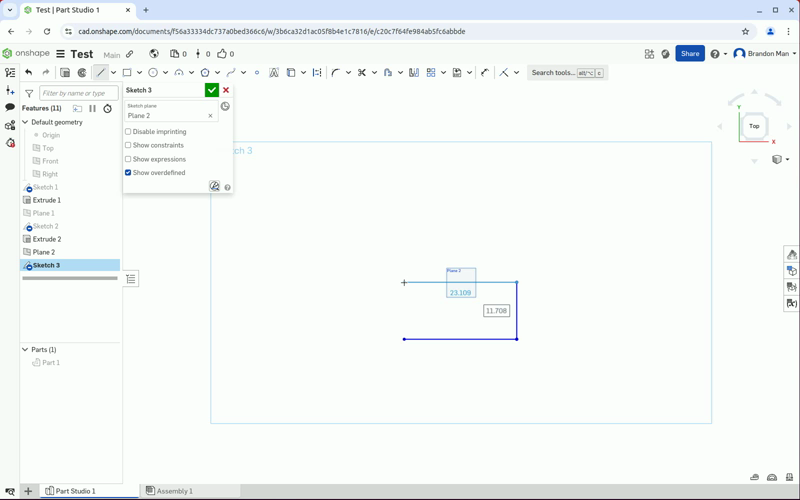
key_up(shift)
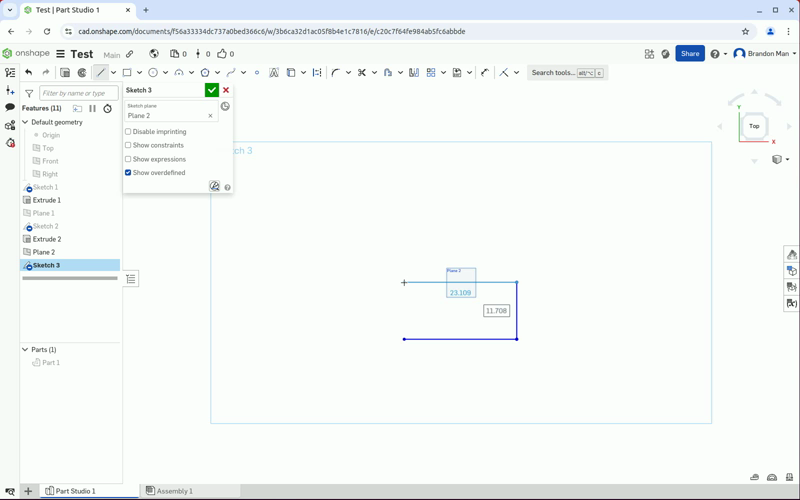
mouse_move(434, 282)
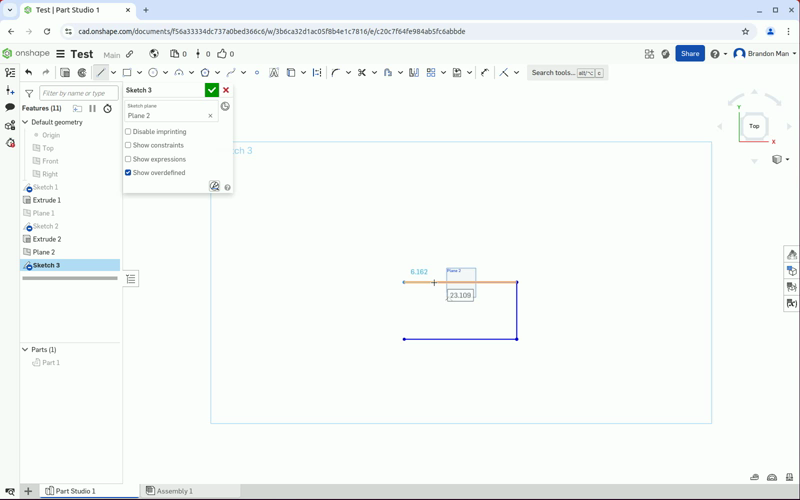
key_down(shift)
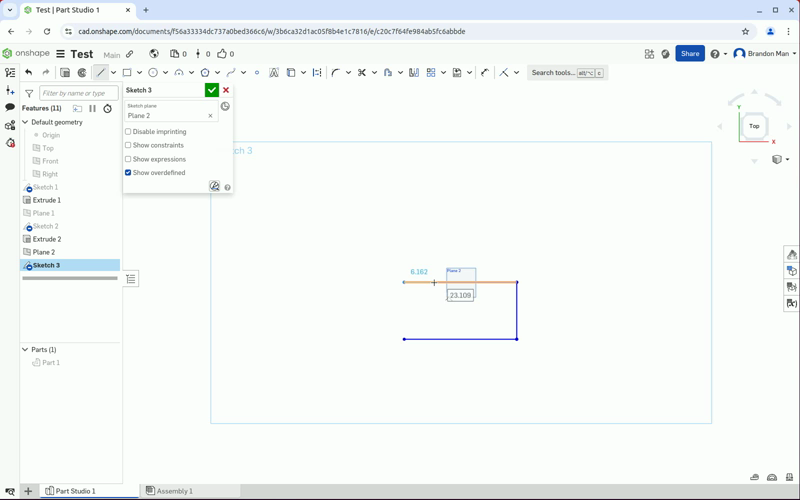
mouse_move(404, 339)
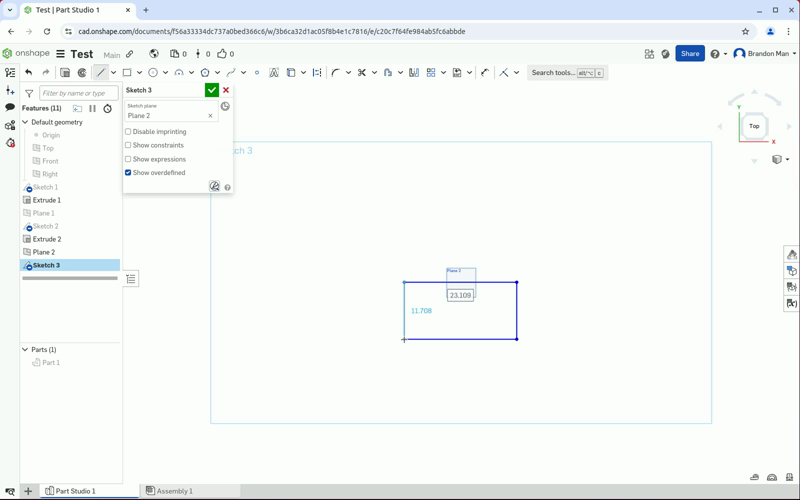
key_up(shift)
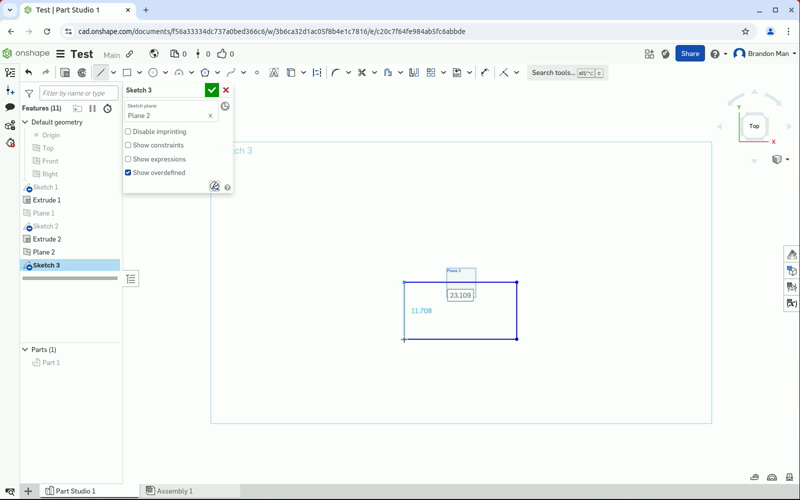
click(404, 339)
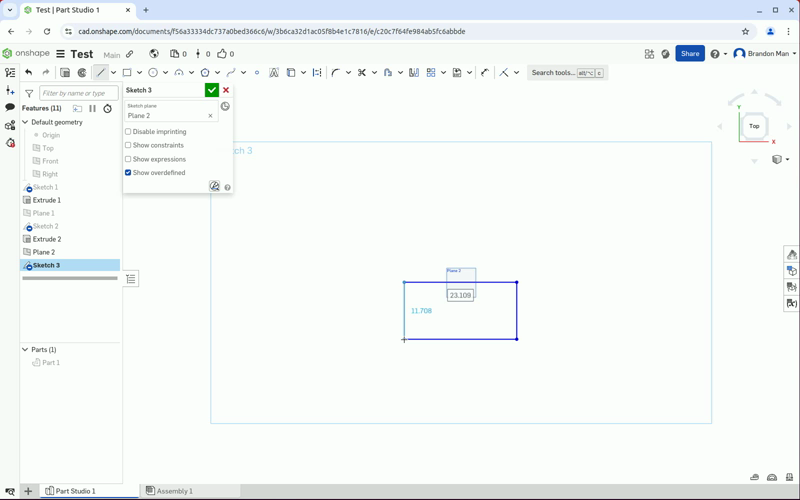
key(esc)
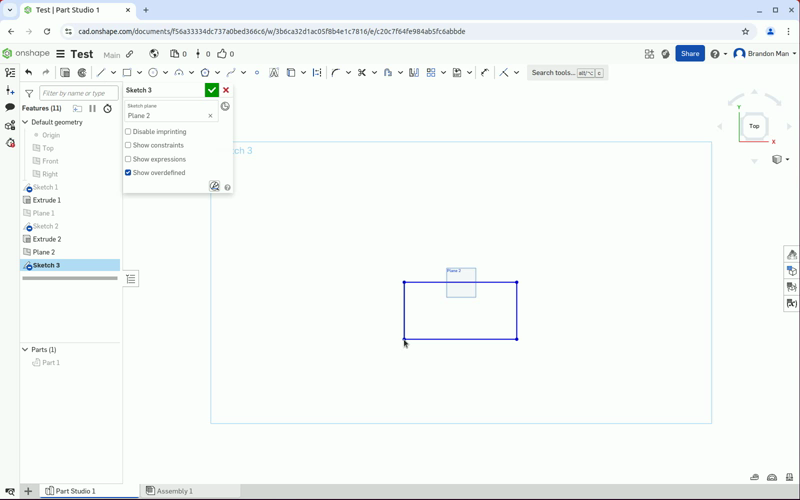
mouse_move(449, 293)
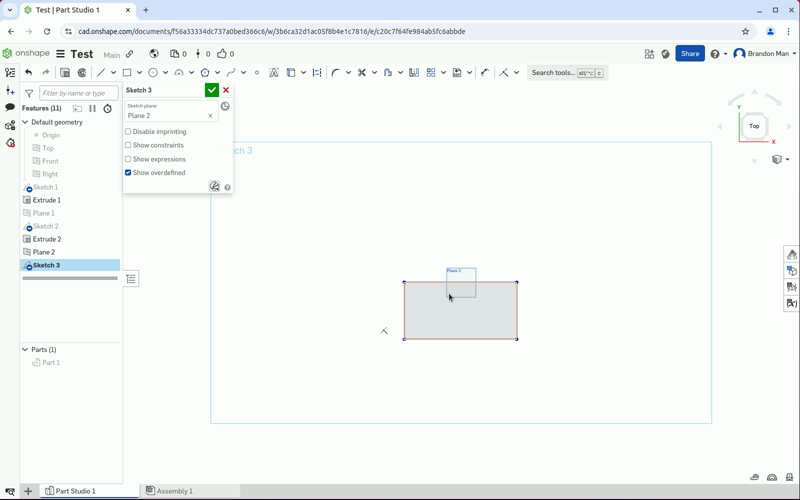
click(449, 293)
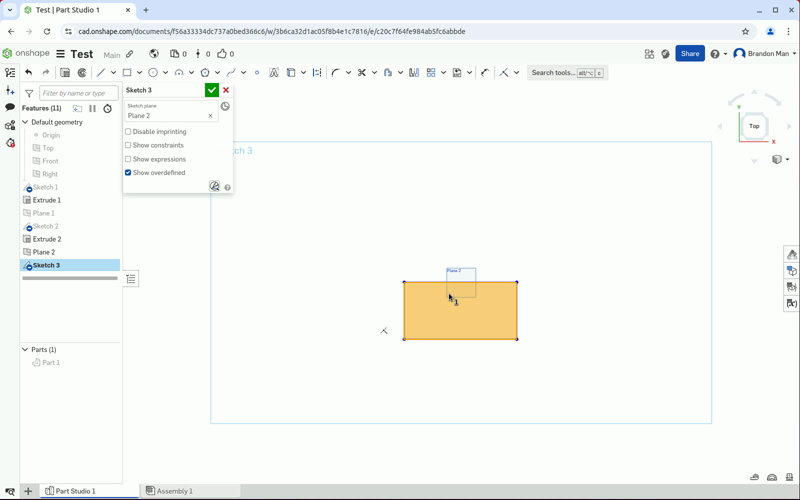
mouse_move(73, 352)
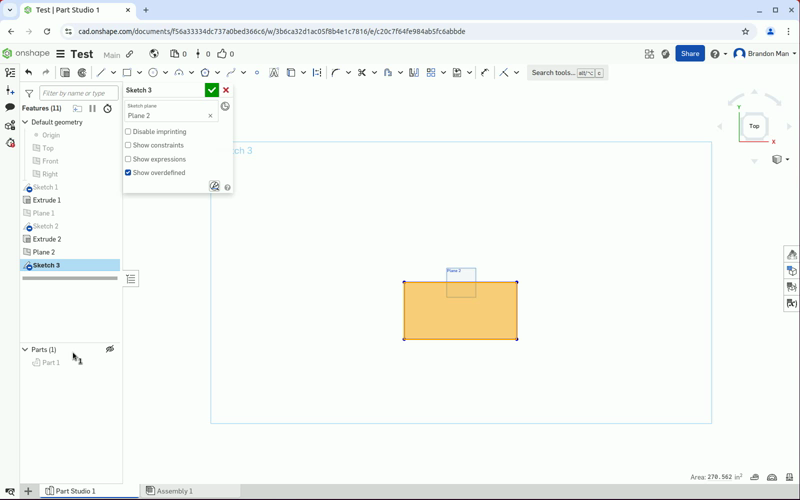
key(shift+y)
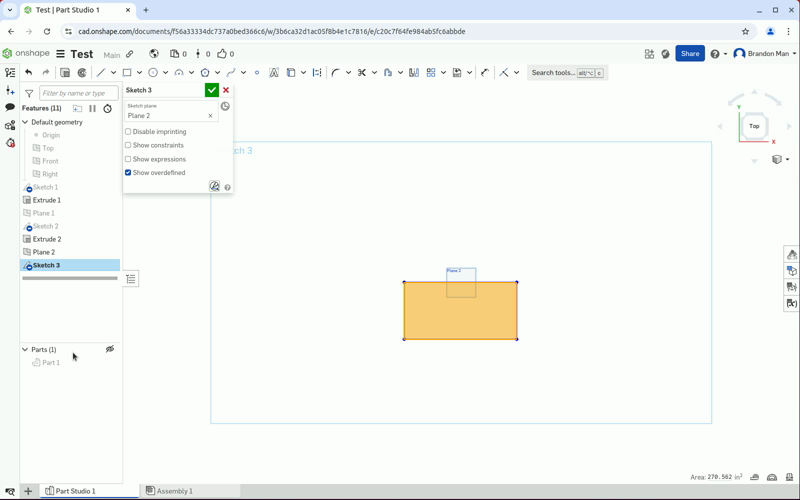
key(shift+e)
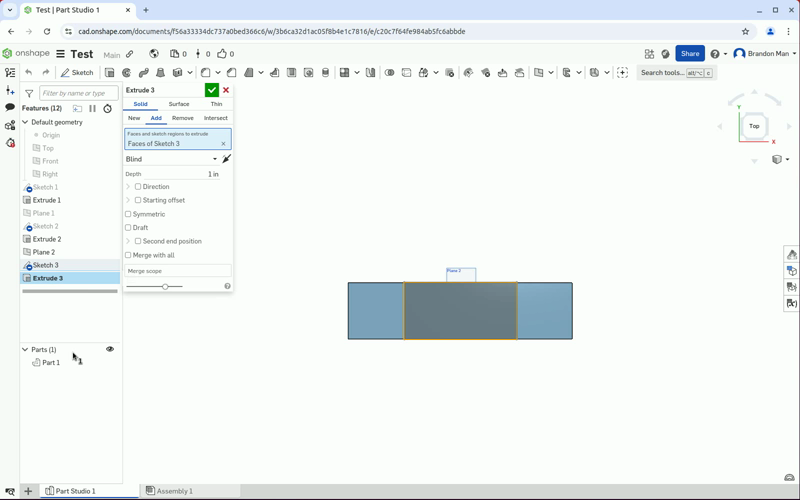
mouse_move(143, 106)
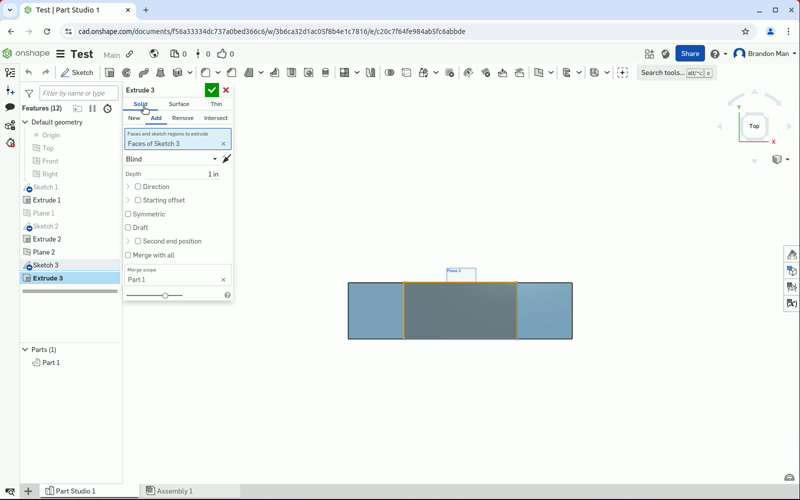
click(143, 106)
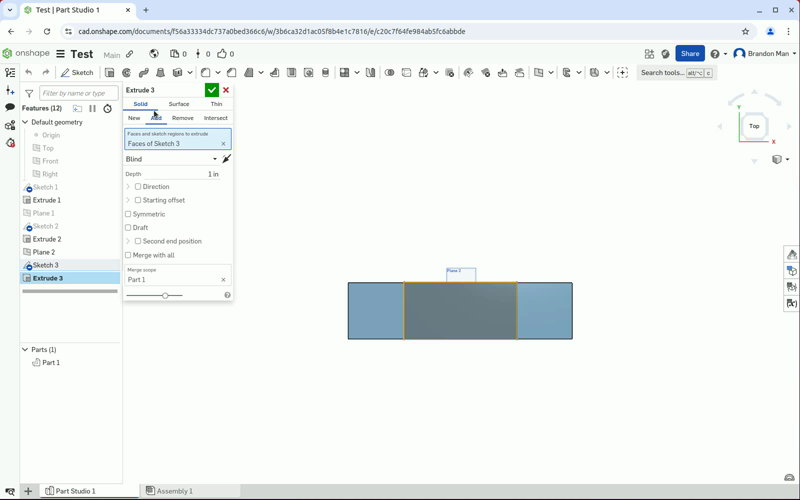
mouse_move(186, 120)
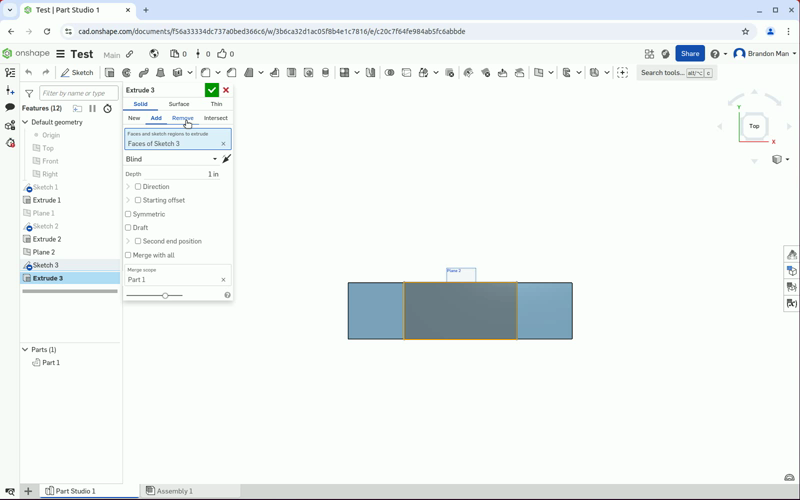
click(186, 120)
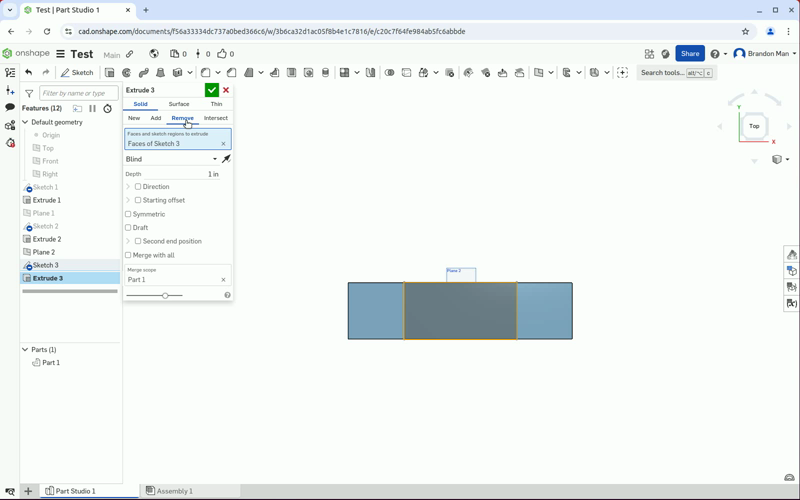
key(tab, 4)
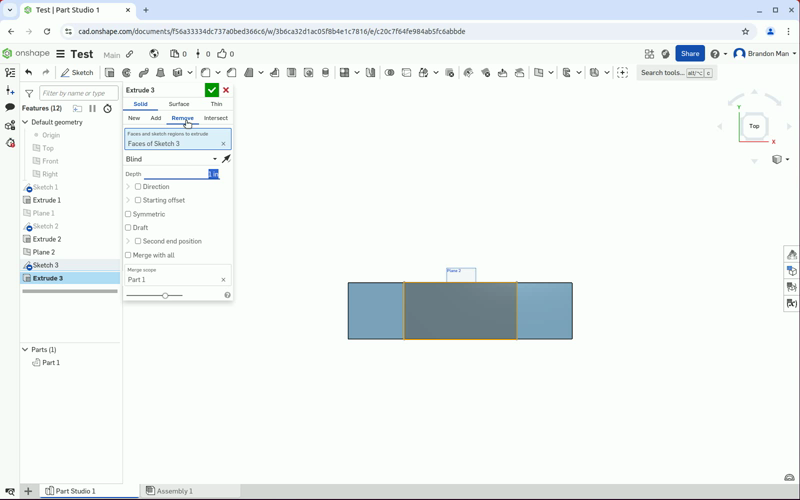
text(5.777)
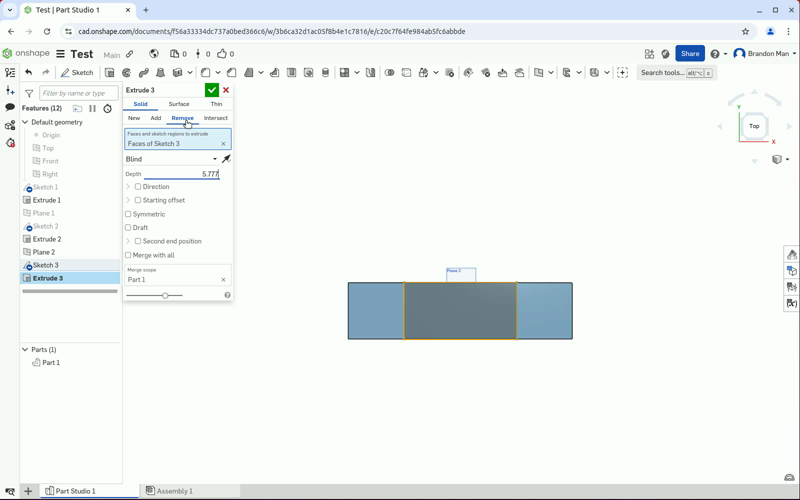
key(tab, 6)
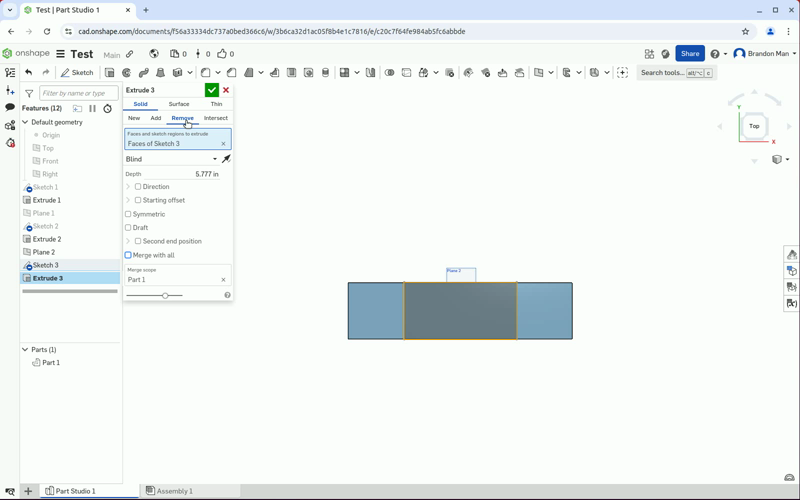
key(space)
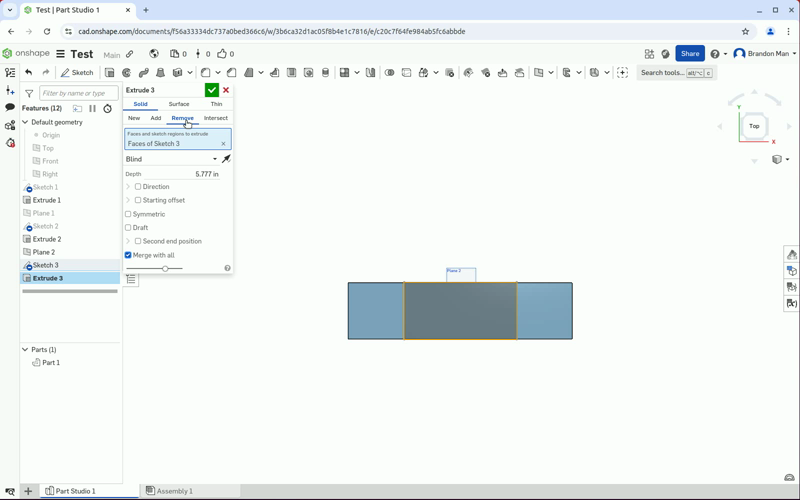
key(enter)
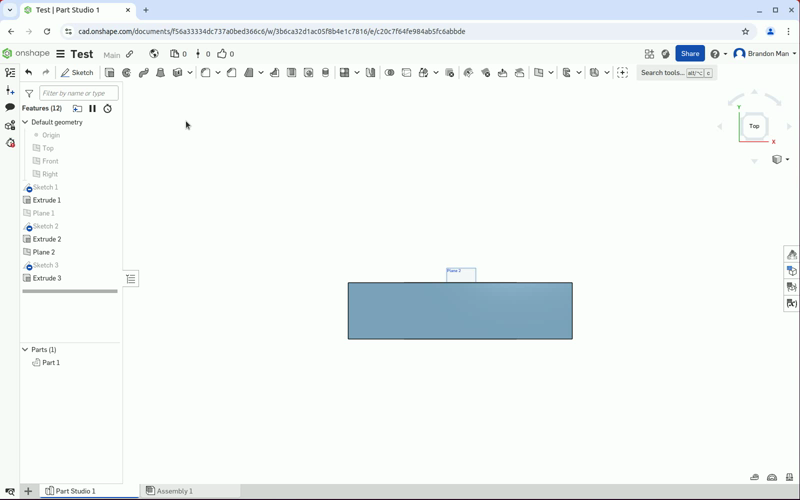
key(shift+h)
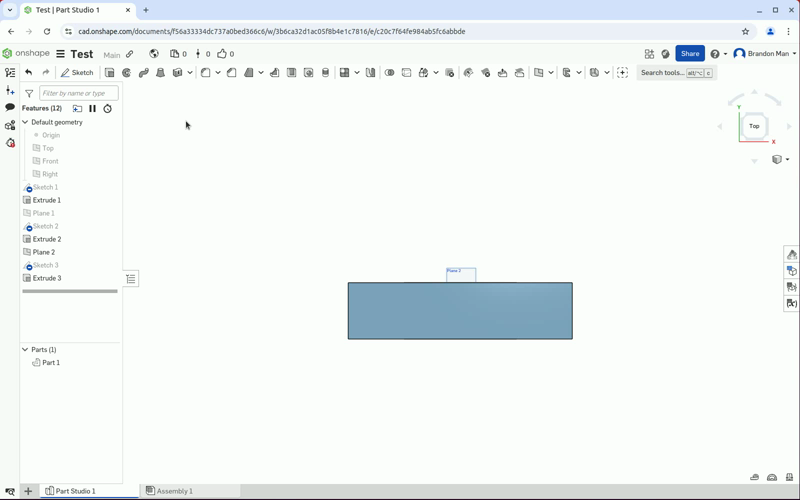
key(shift+h)
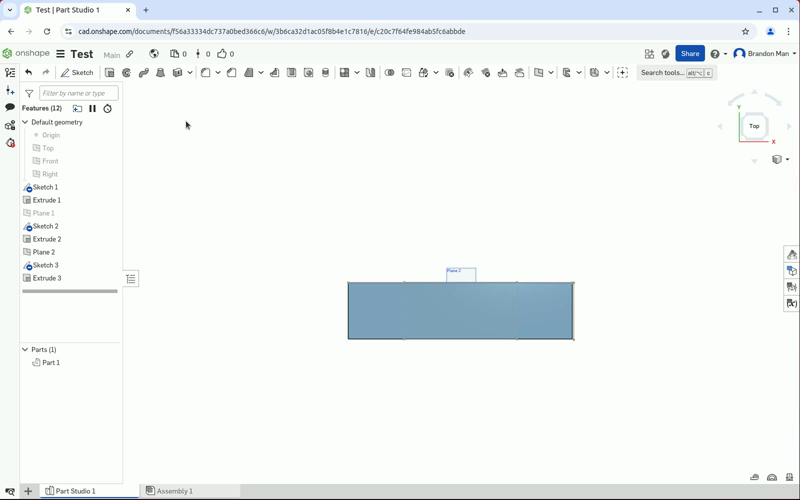
key(shift+7)
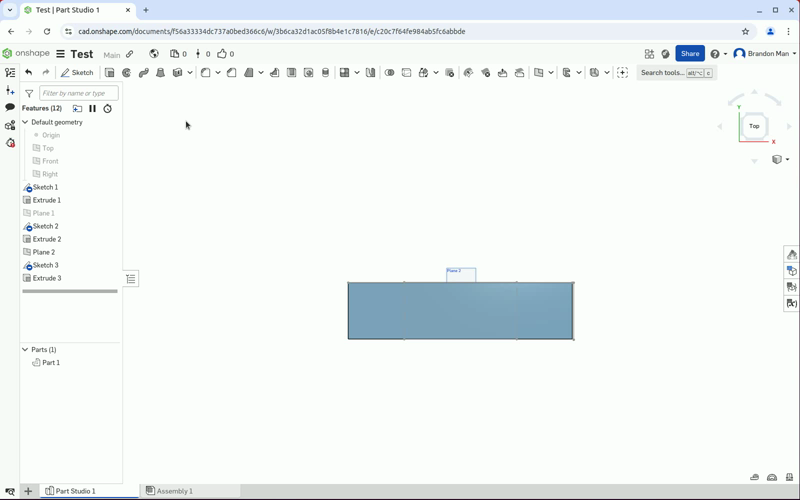
key(up, 3)
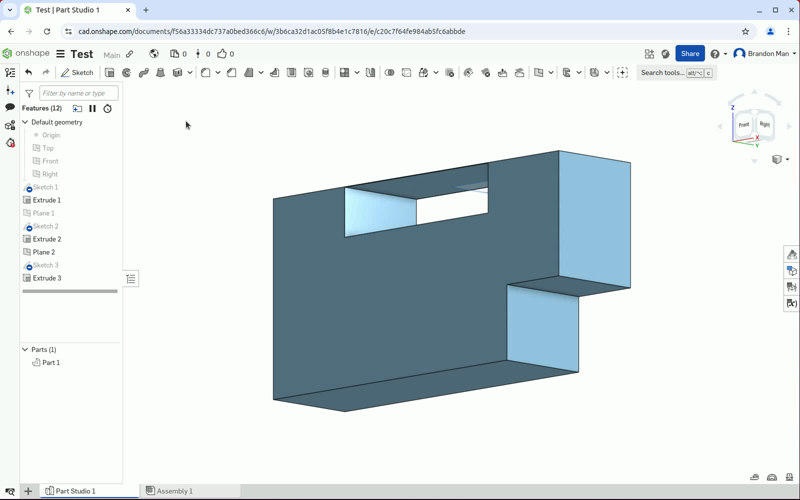
key(left, 3)
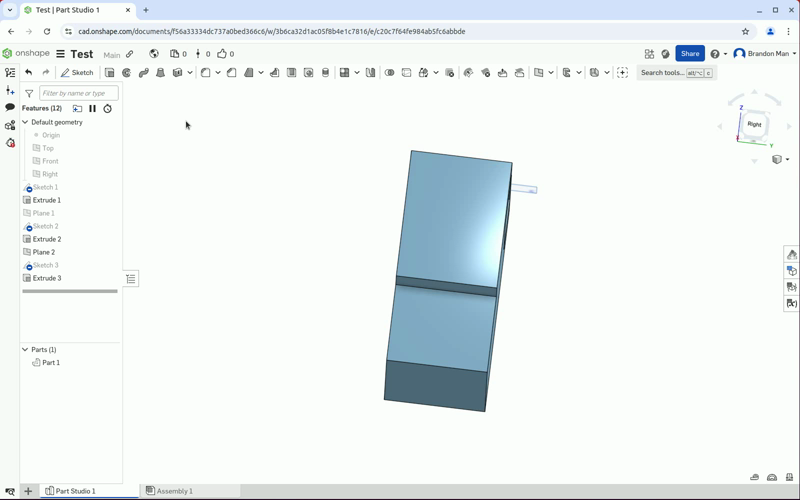
key(right, 3)
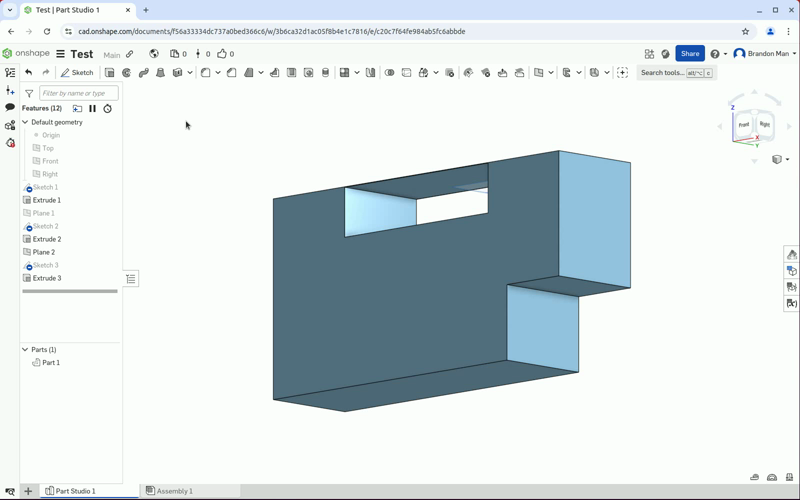
key(down, 3)
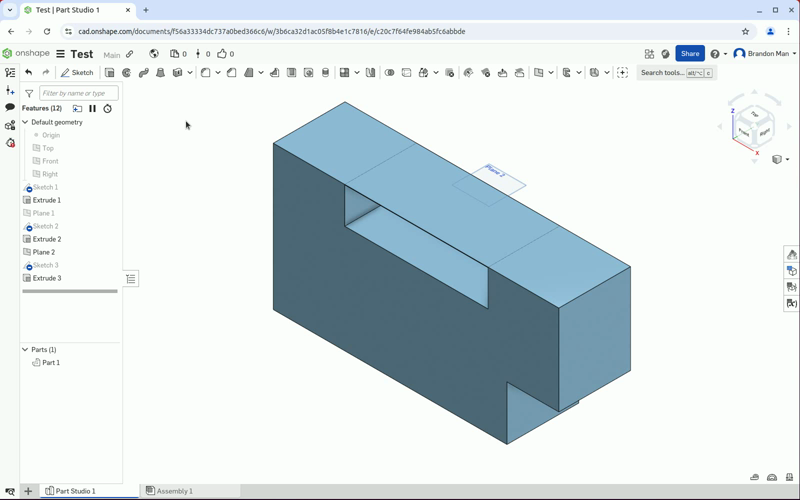
mouse_move(73, 189)
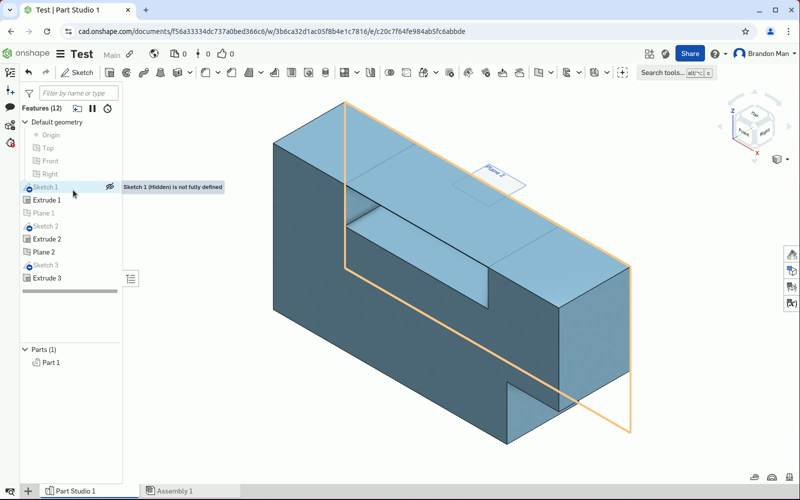
click(73, 189)